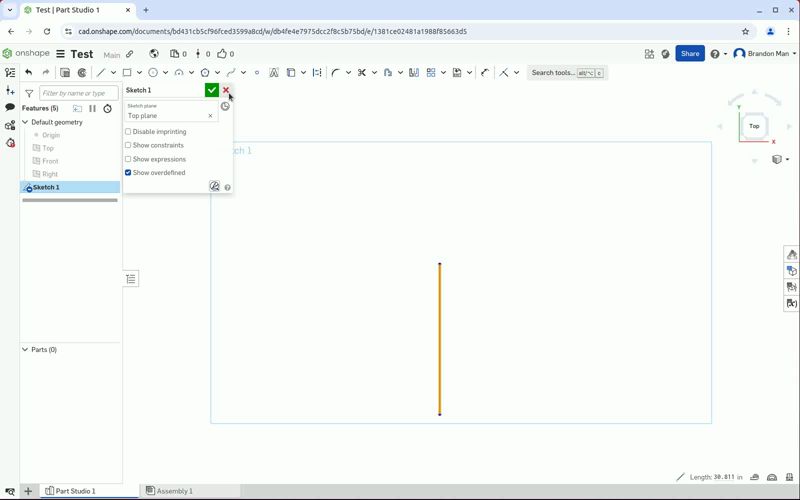
key(shift+h)
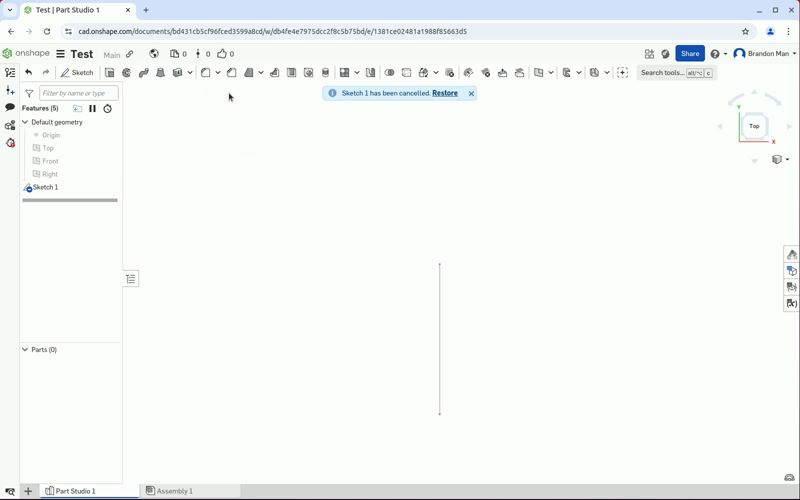
key(shift+s)
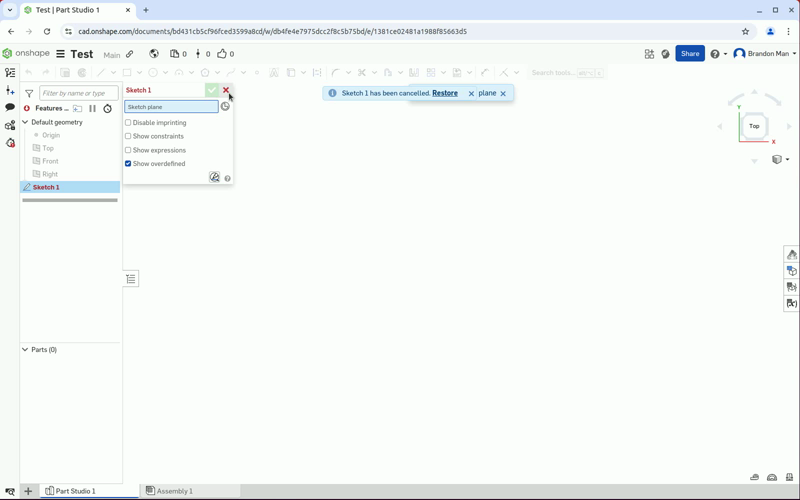
mouse_move(73, 150)
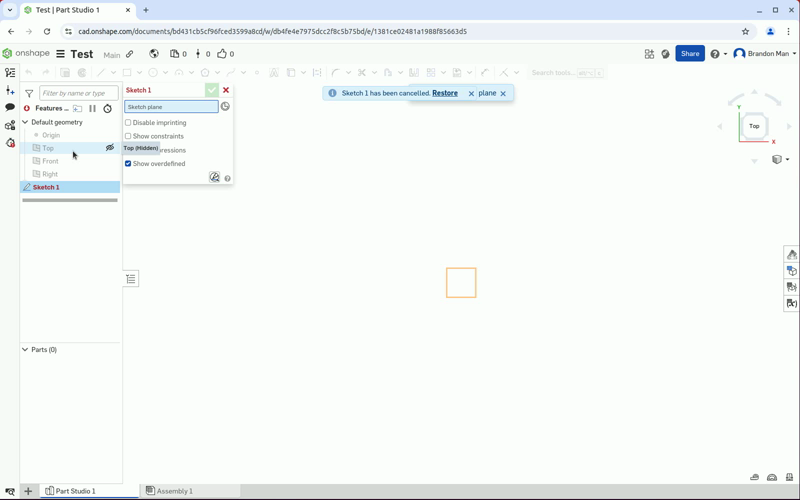
click(73, 150)
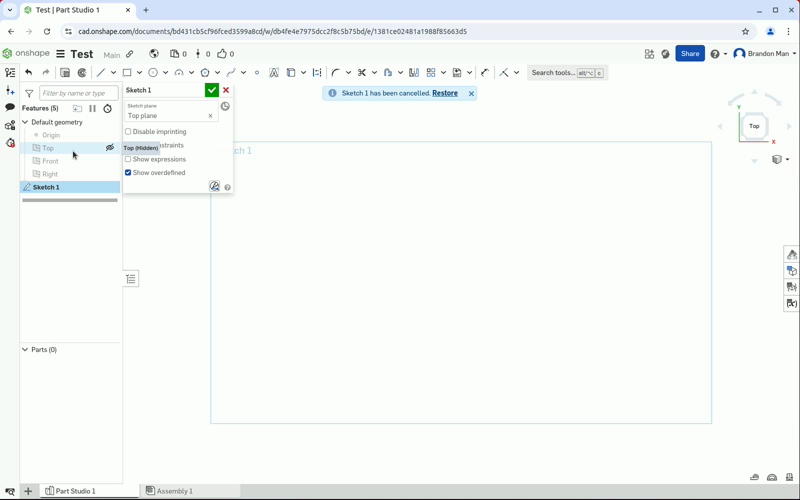
mouse_move(73, 352)
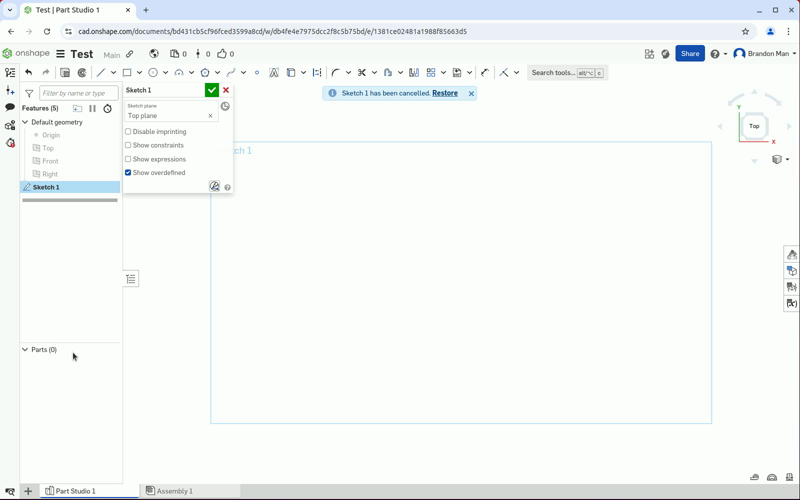
key(y)
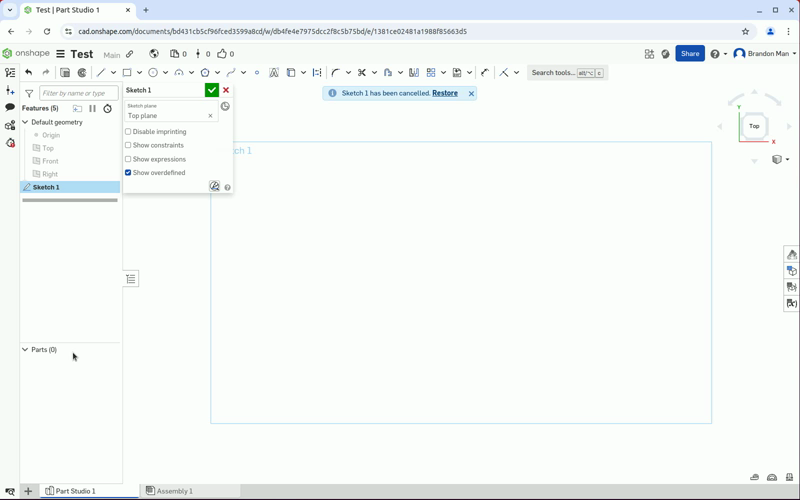
key(l)
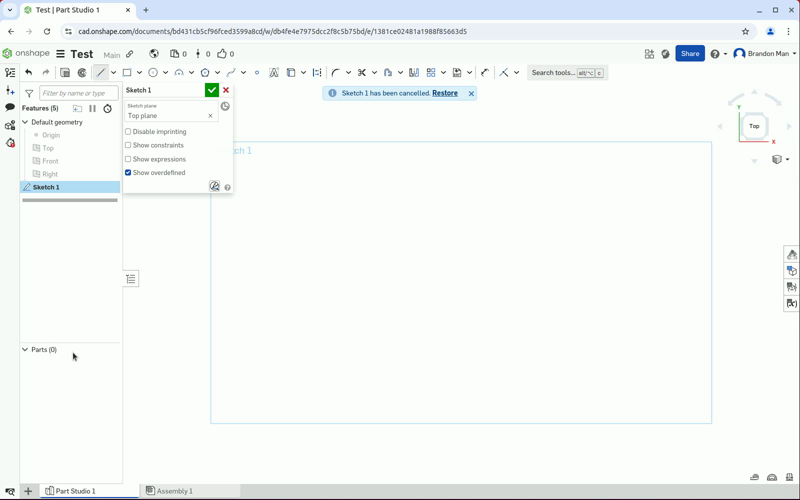
key_down(shift)
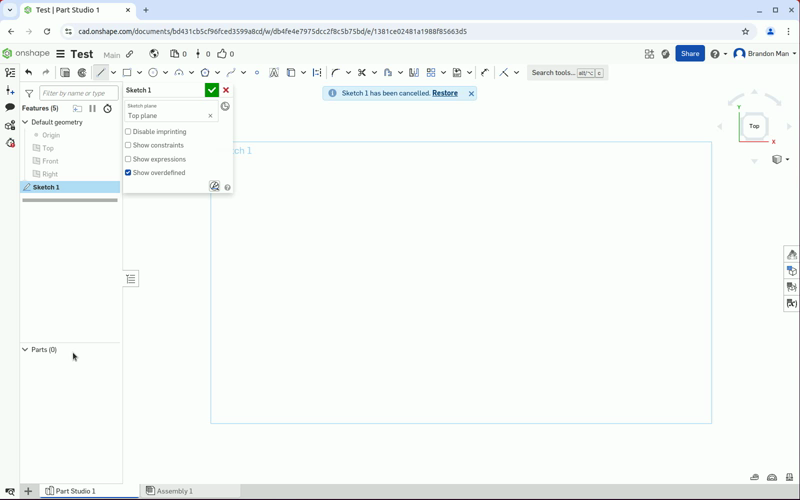
mouse_move(432, 311)
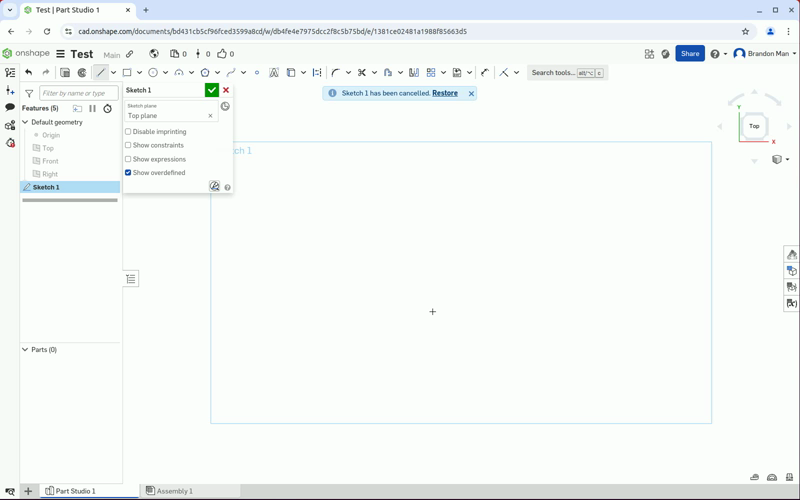
click(432, 311)
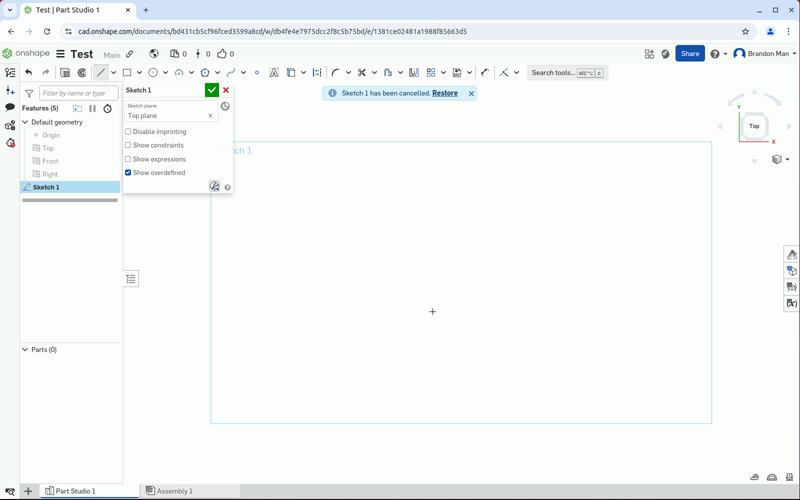
key_up(shift)
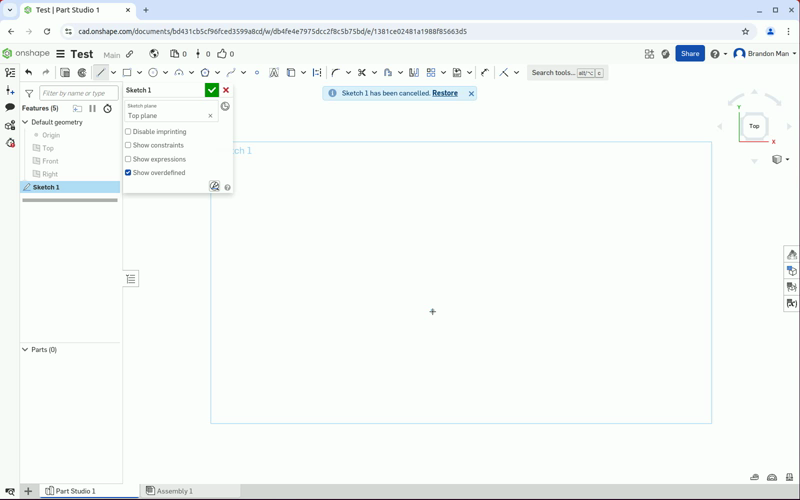
key_down(shift)
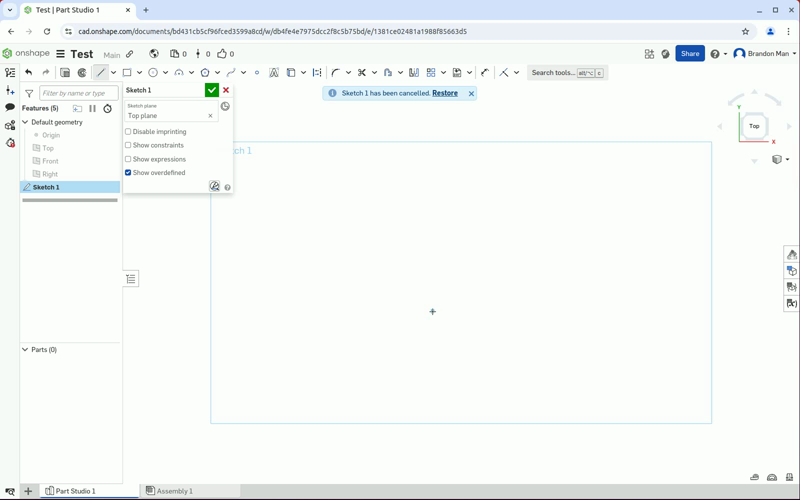
mouse_move(462, 311)
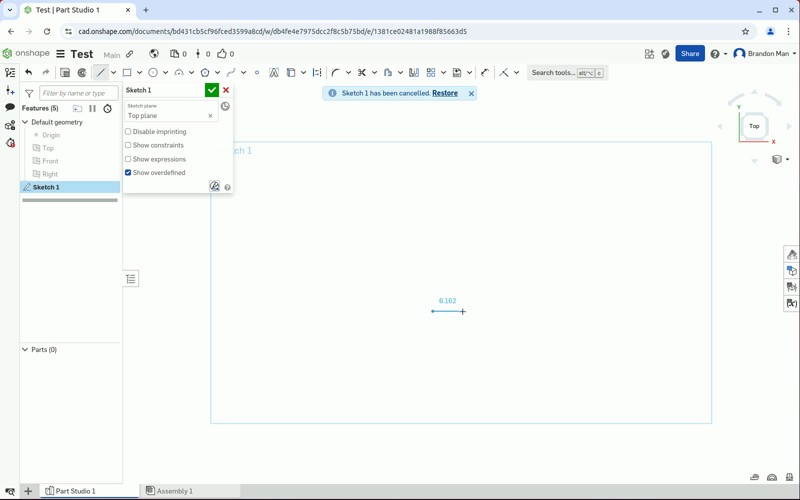
mouse_move(453, 311)
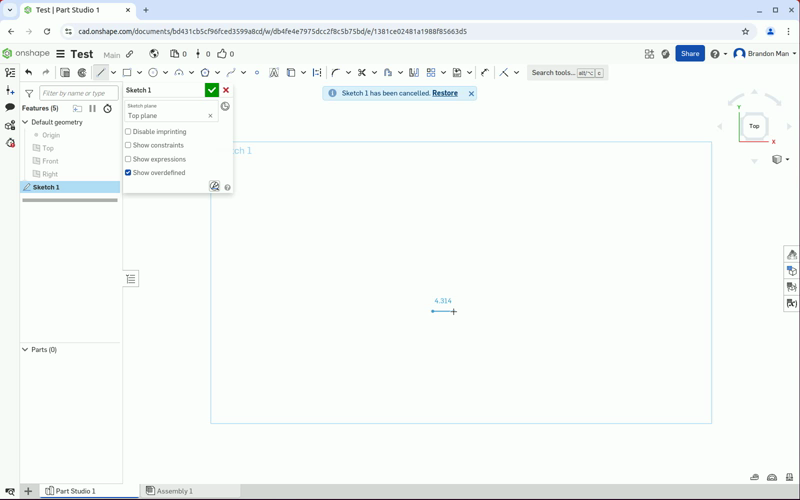
click(453, 311)
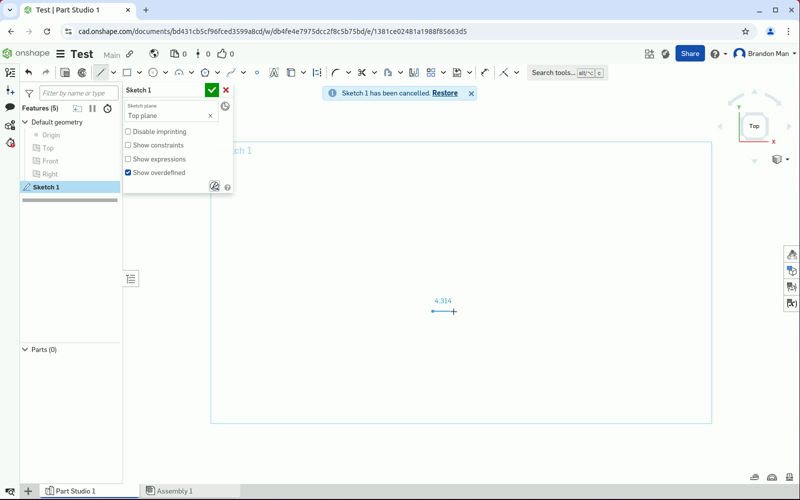
key_up(shift)
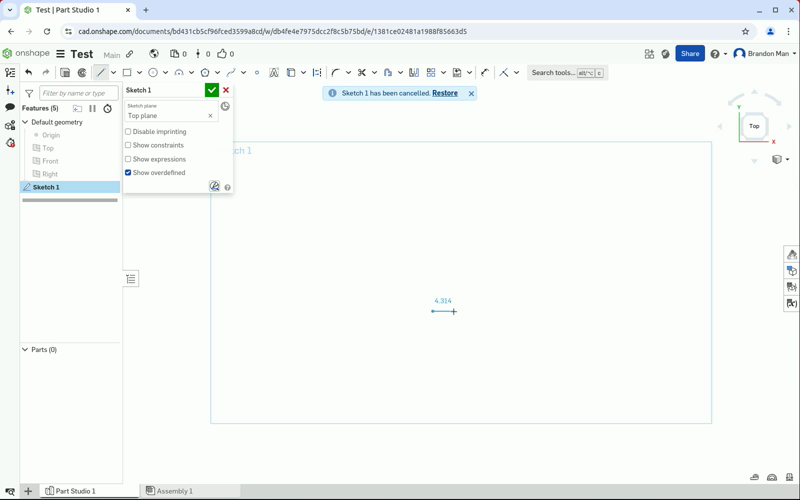
key_down(shift)
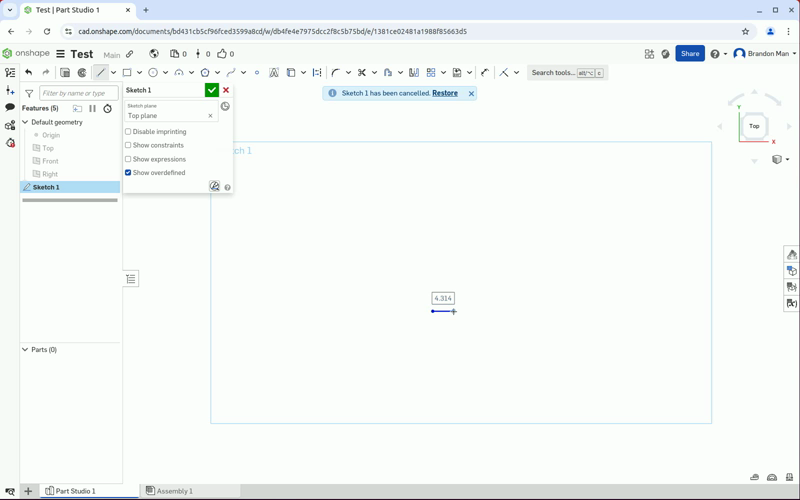
mouse_move(483, 311)
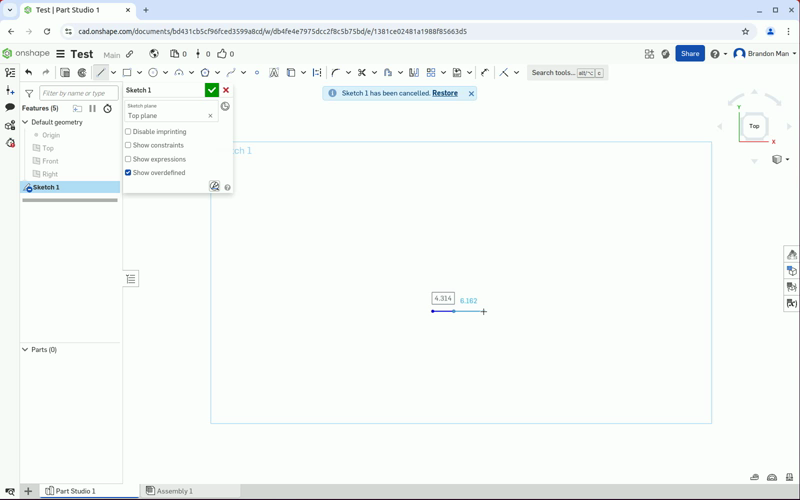
mouse_move(453, 296)
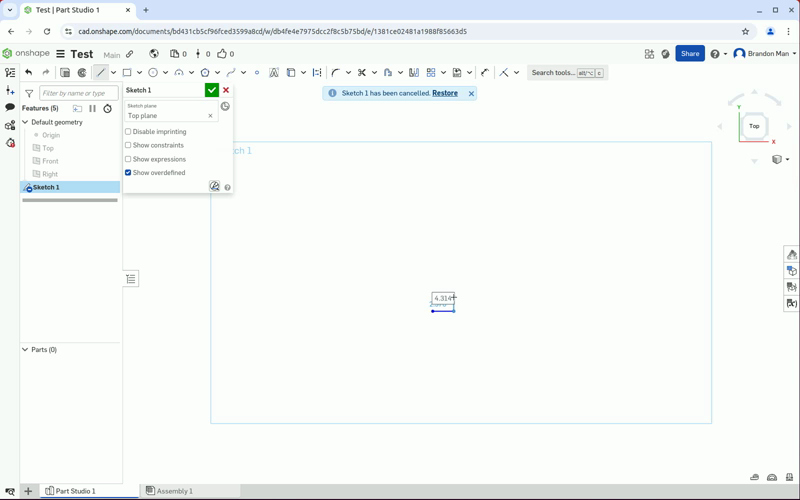
click(453, 296)
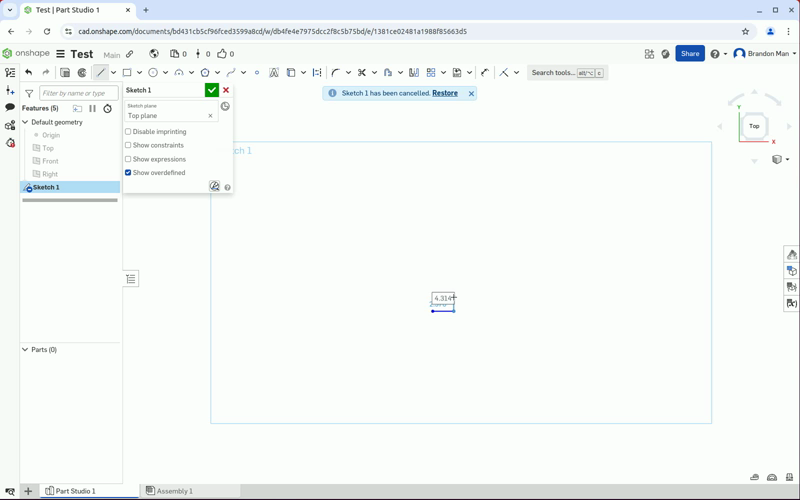
key_up(shift)
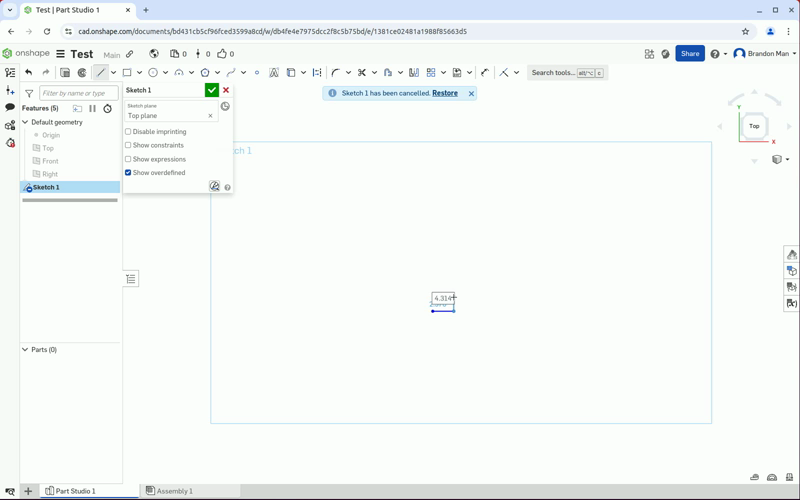
key(esc)
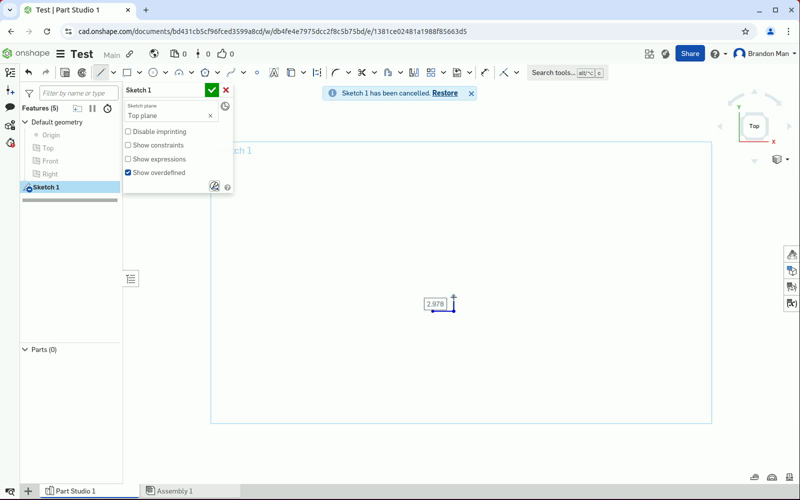
key(a)
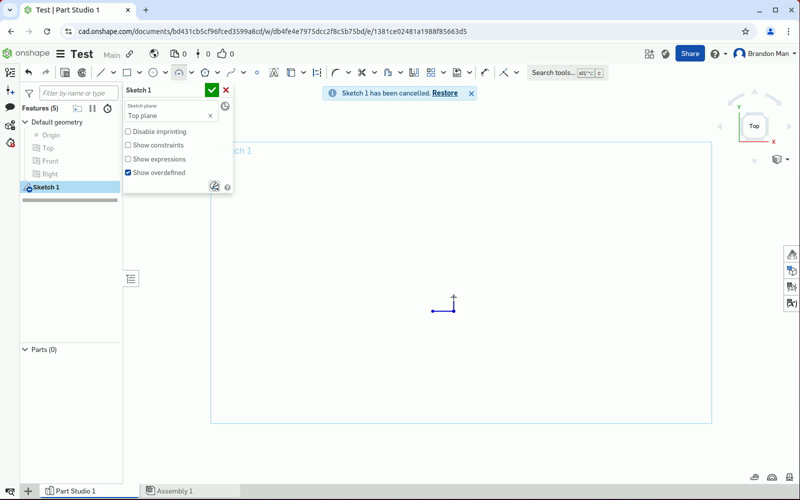
mouse_move(453, 296)
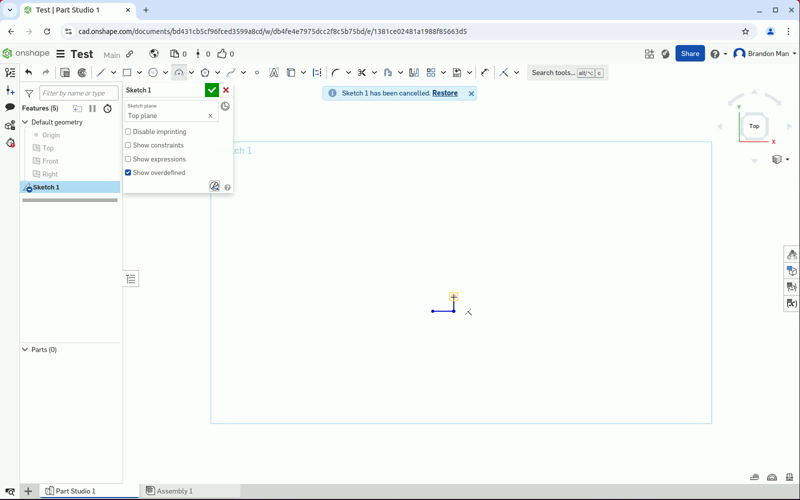
click(453, 296)
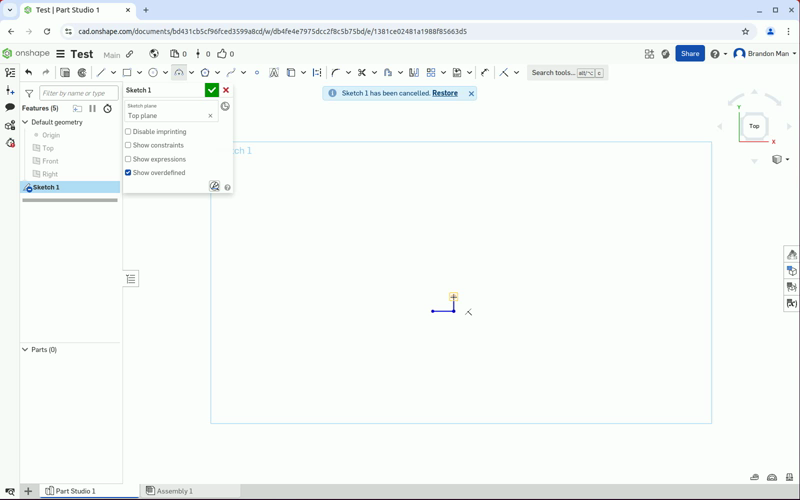
key_down(shift)
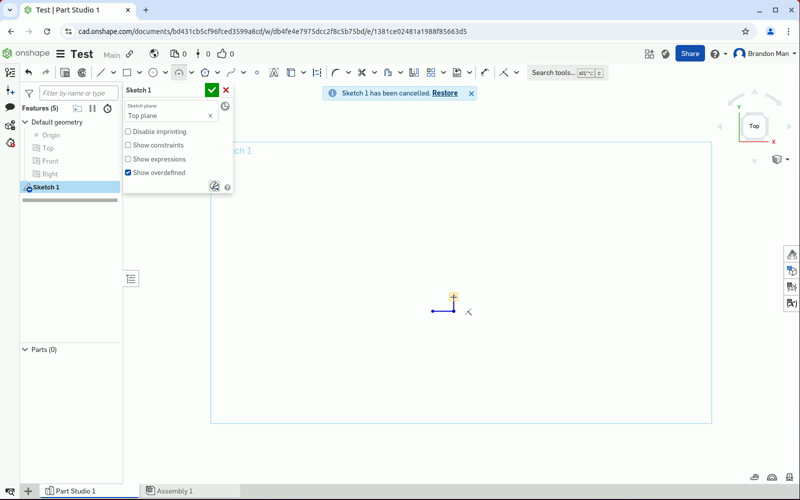
mouse_move(453, 268)
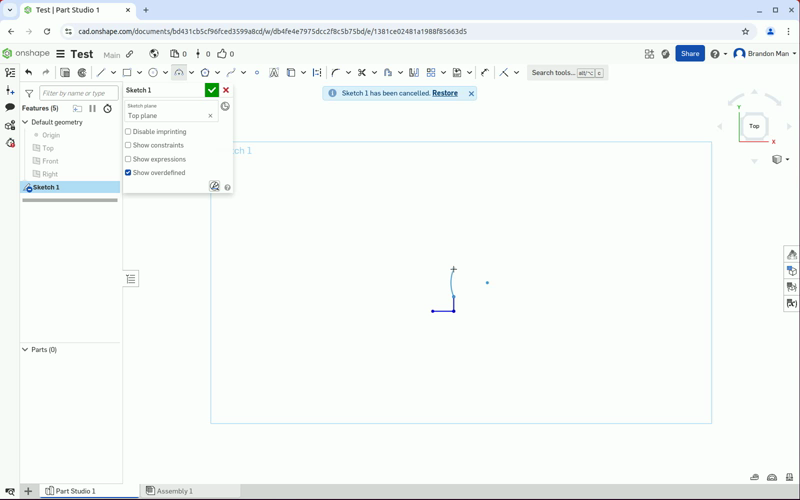
click(453, 268)
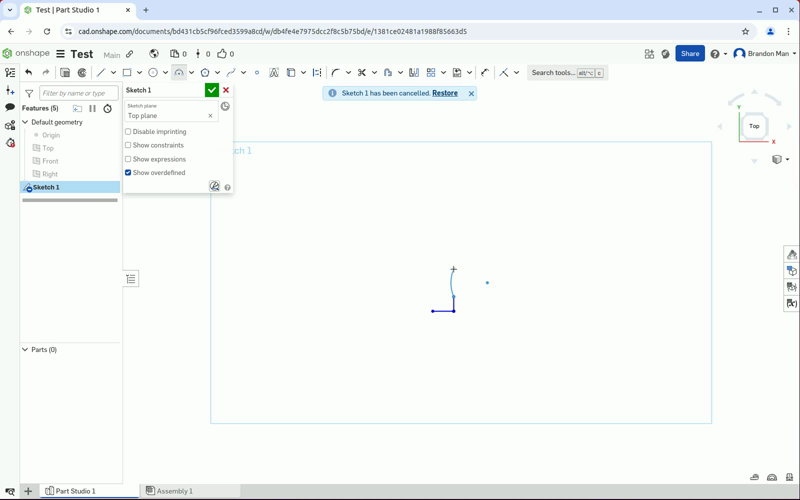
mouse_move(445, 282)
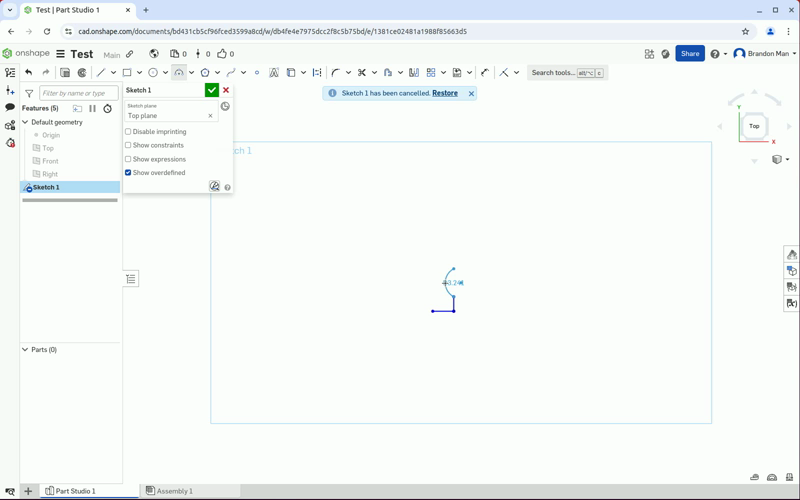
click(445, 282)
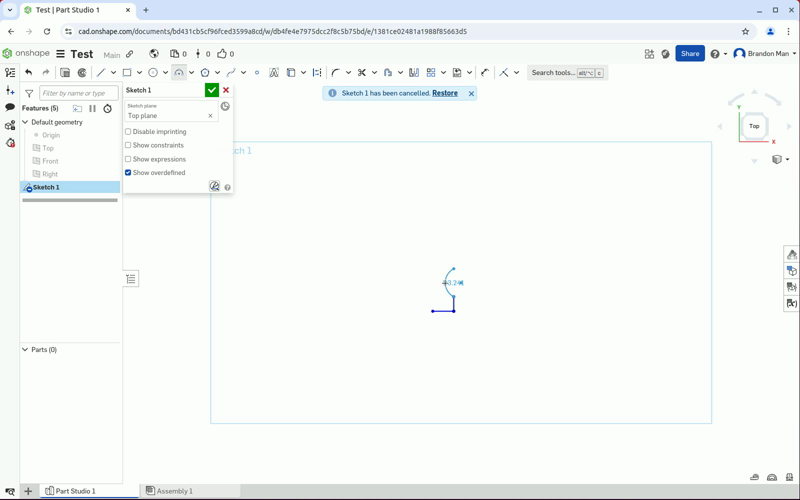
key_up(shift)
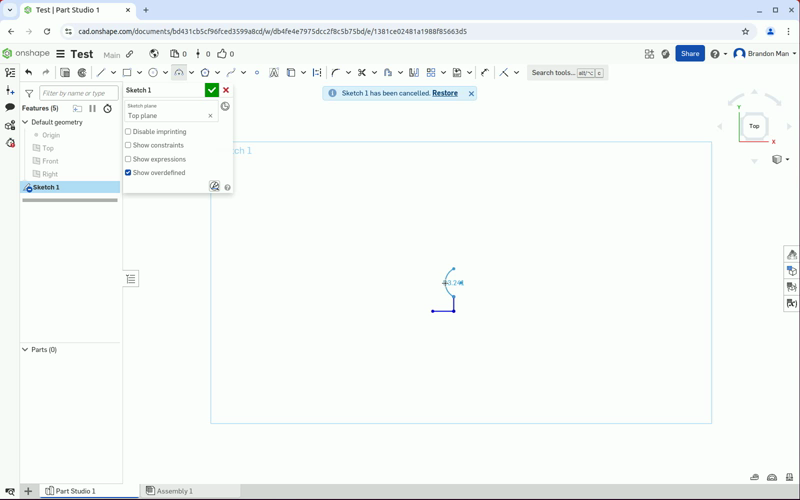
key(esc)
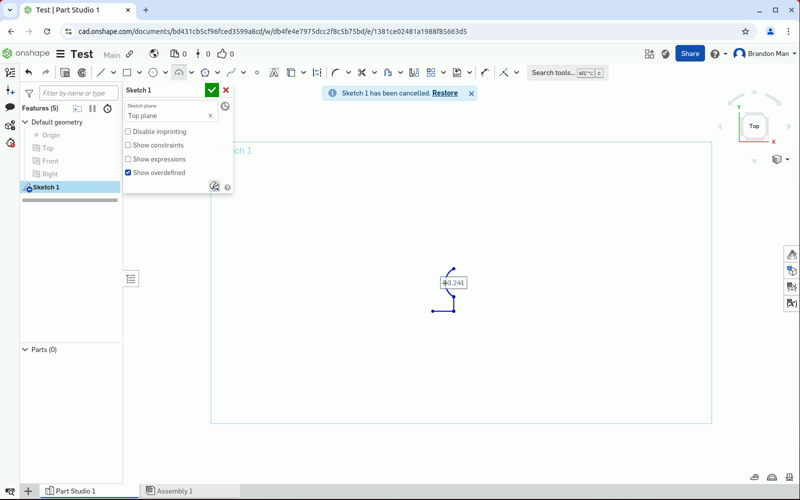
key(l)
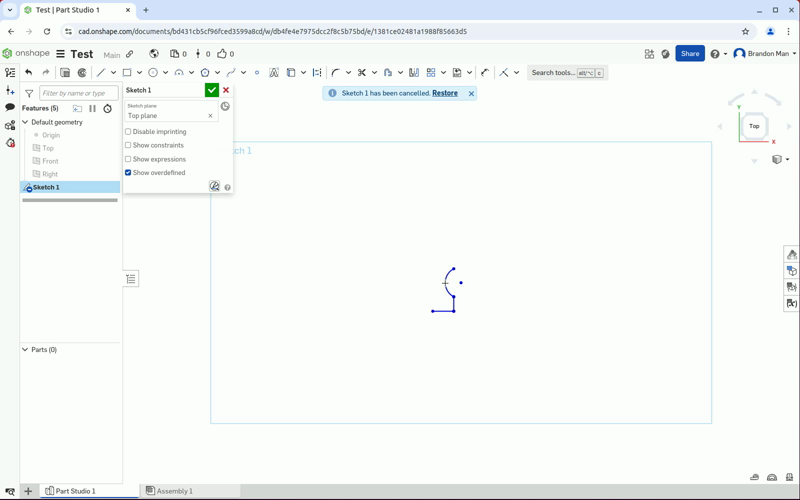
mouse_move(453, 268)
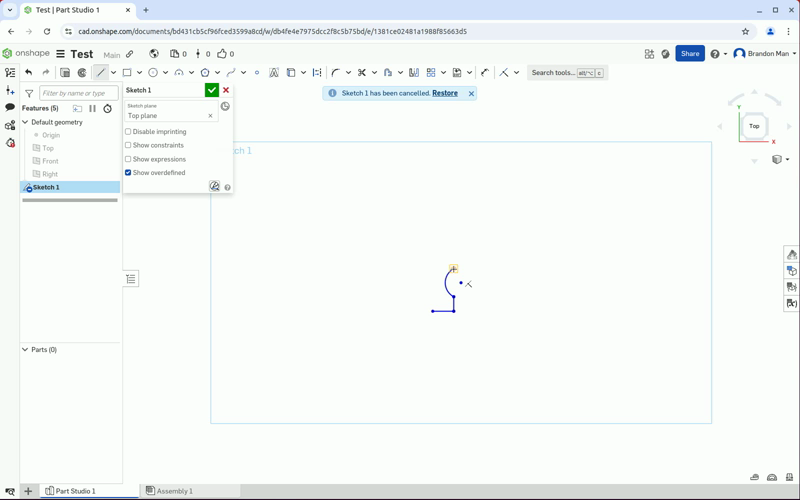
click(453, 268)
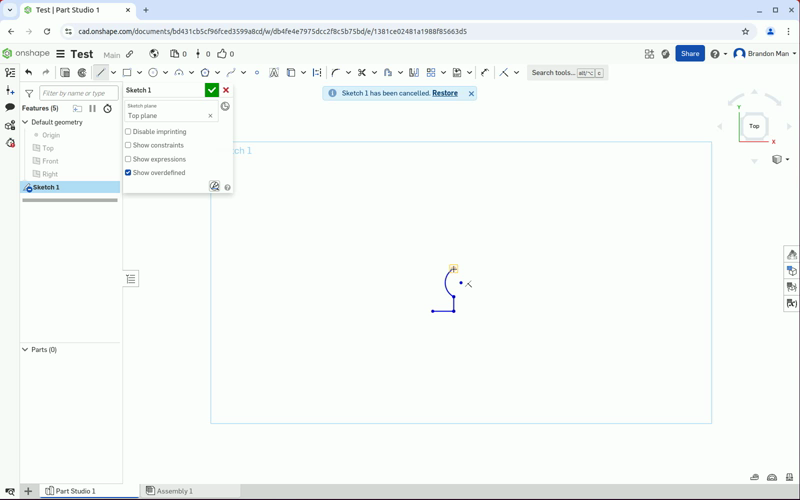
key_down(shift)
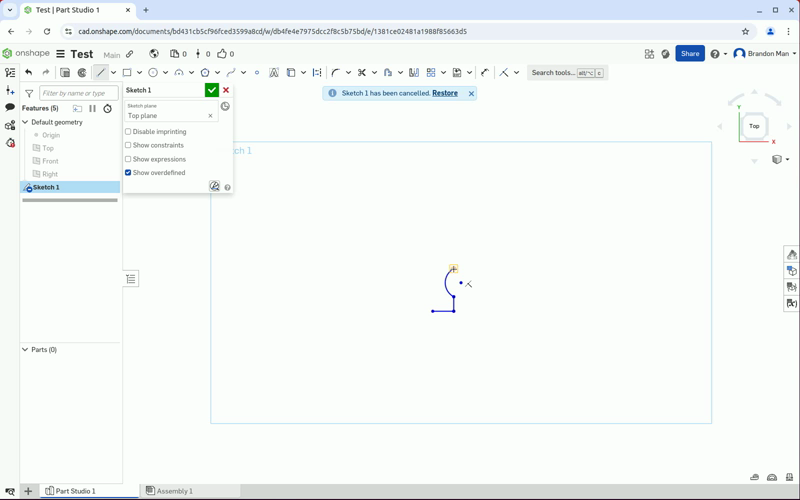
mouse_move(483, 268)
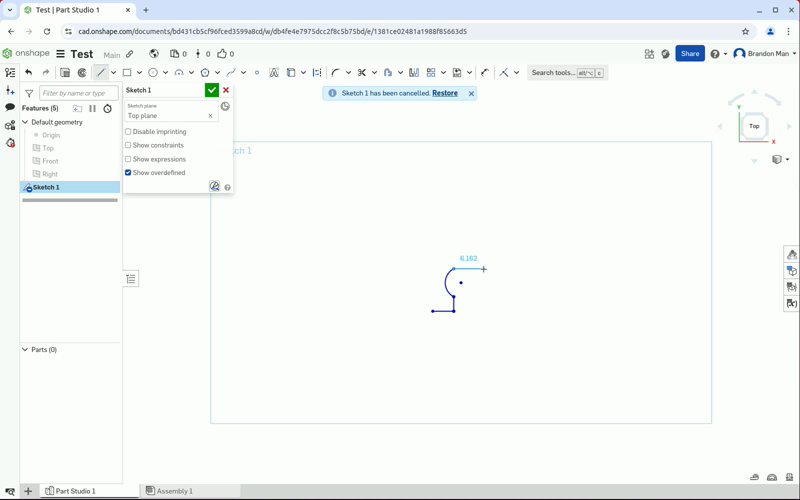
mouse_move(453, 254)
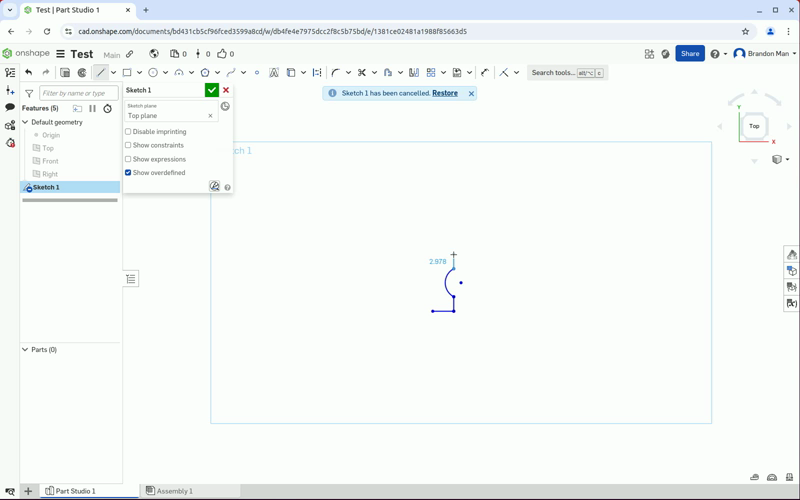
click(453, 254)
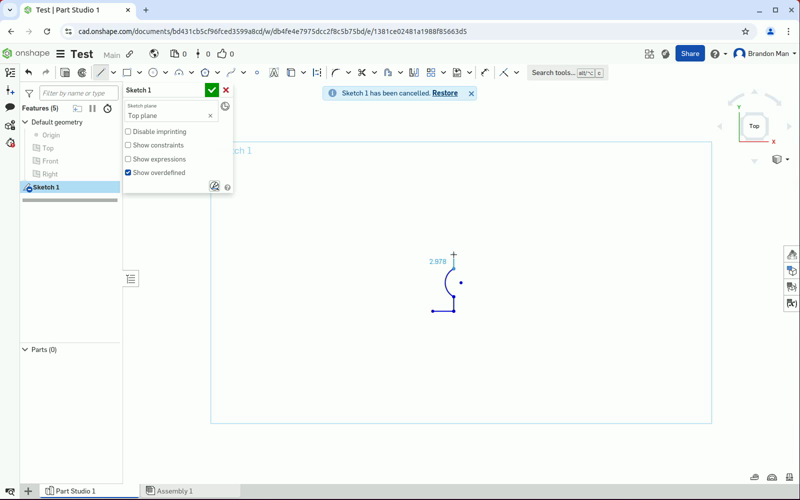
key_up(shift)
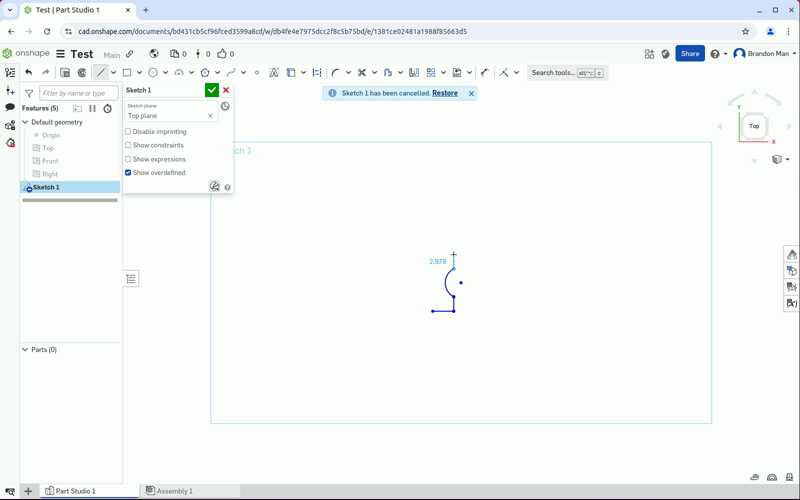
key_down(shift)
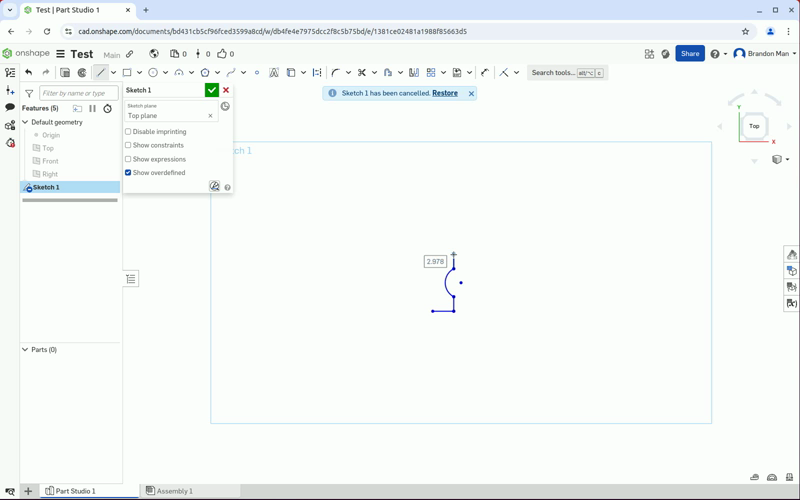
mouse_move(483, 254)
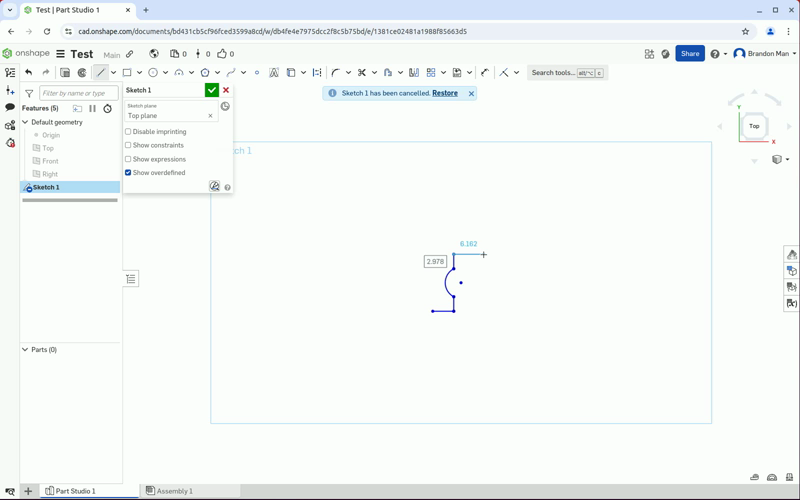
mouse_move(432, 254)
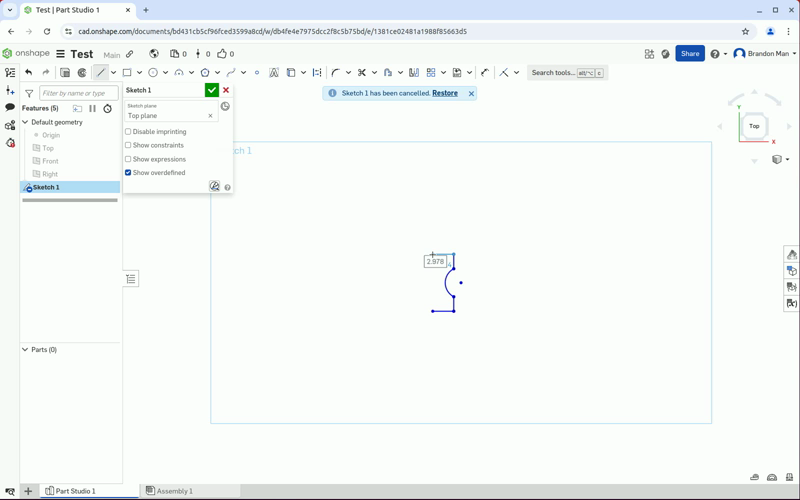
click(432, 254)
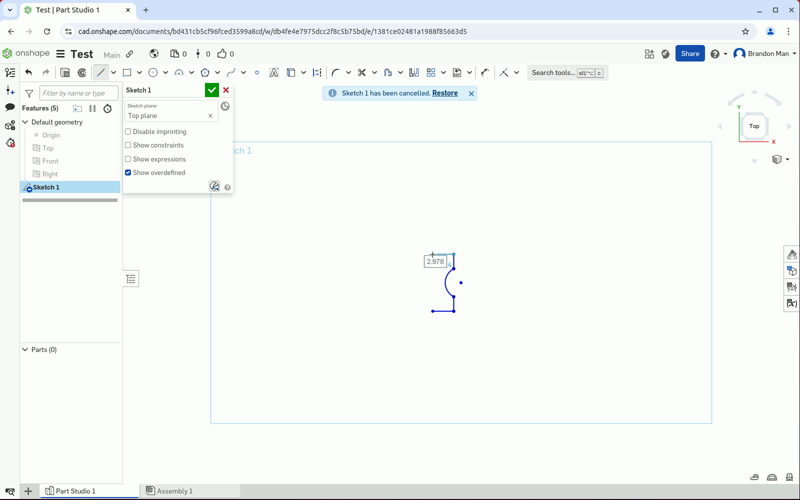
key_up(shift)
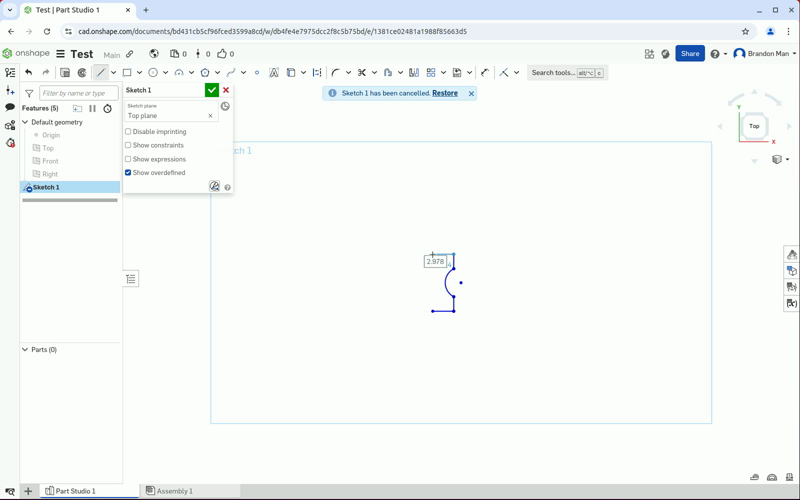
mouse_move(462, 254)
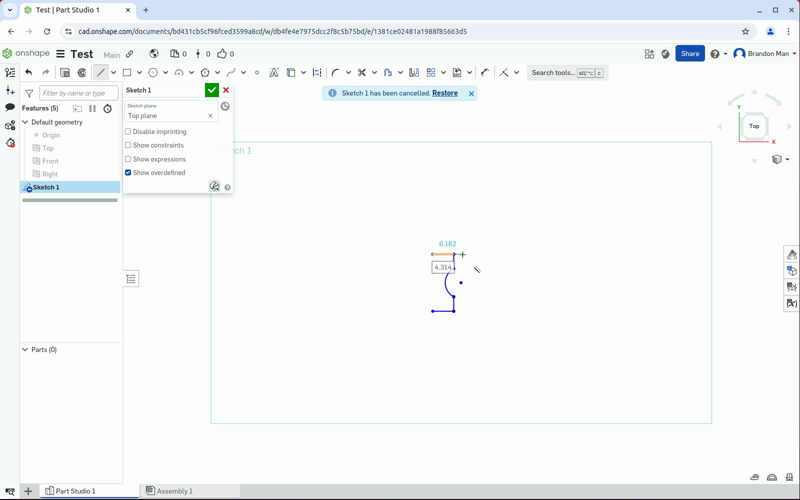
key_down(shift)
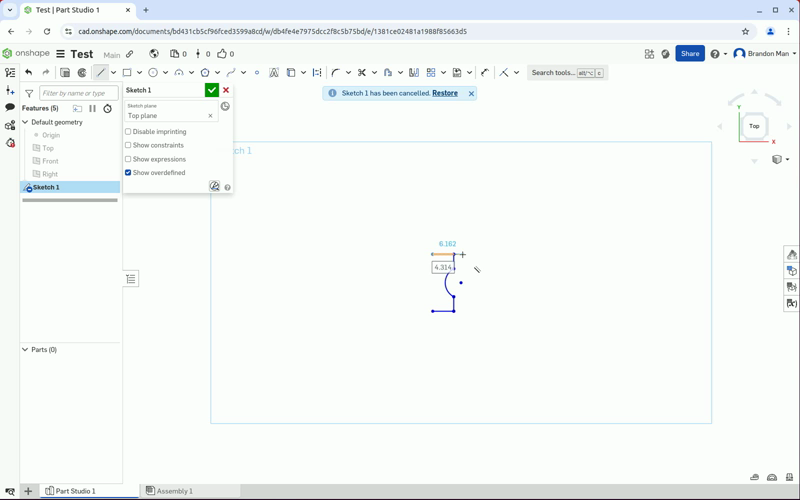
mouse_move(432, 311)
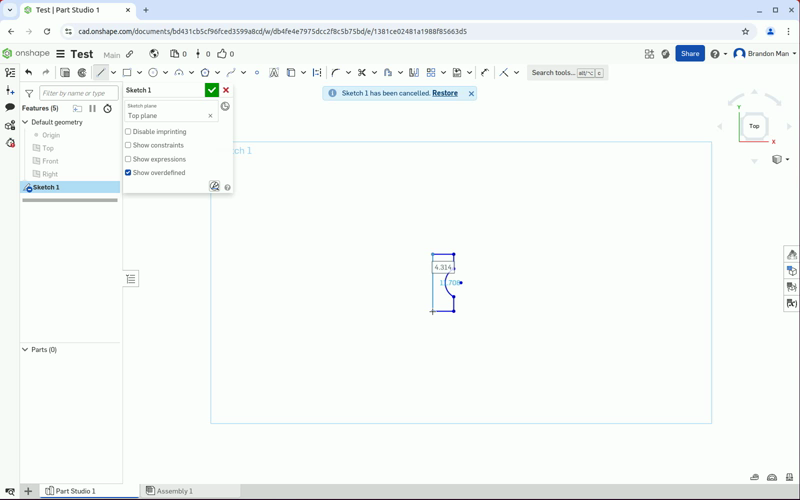
key_up(shift)
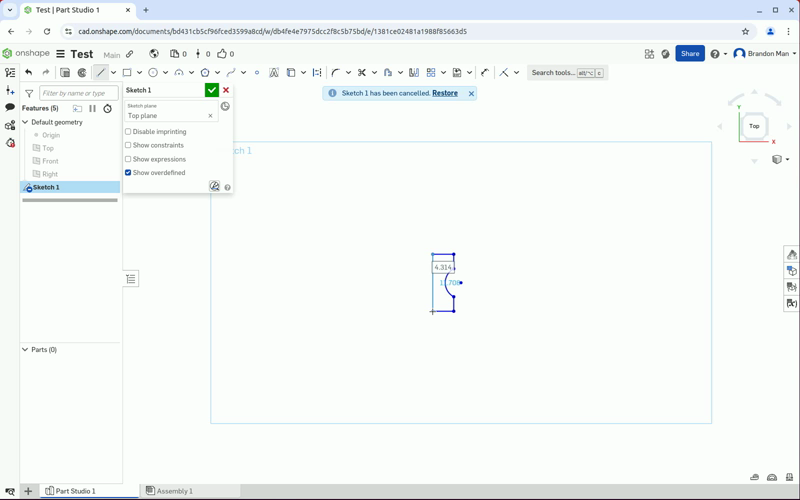
click(432, 311)
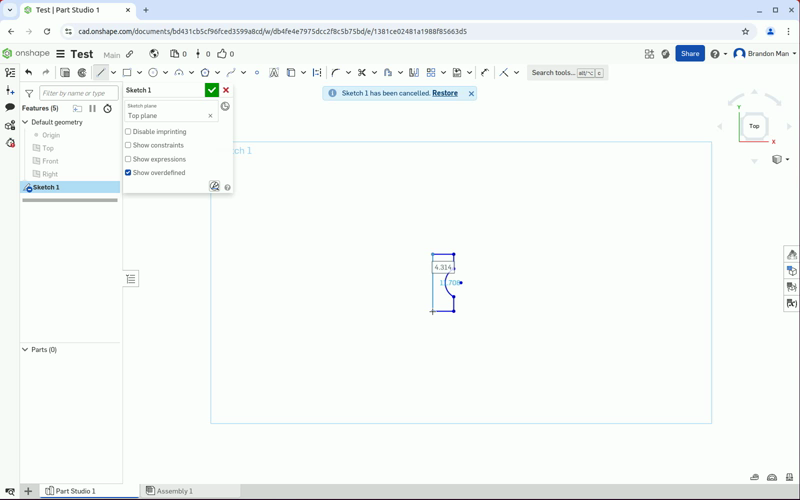
key(esc)
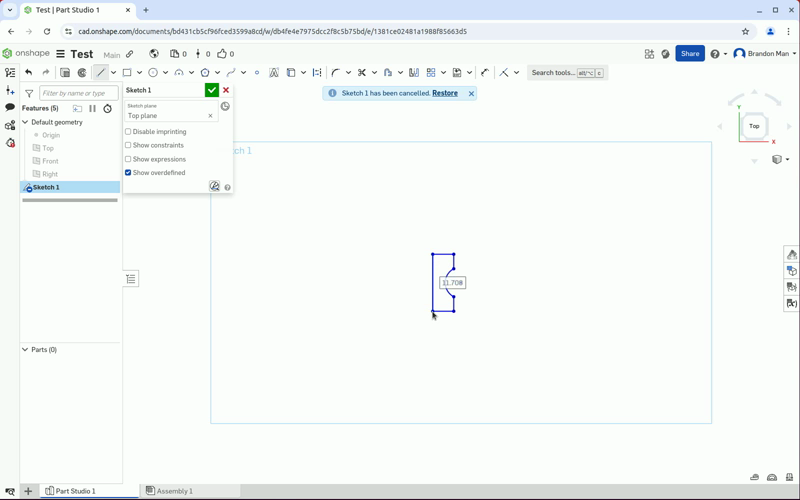
mouse_move(434, 275)
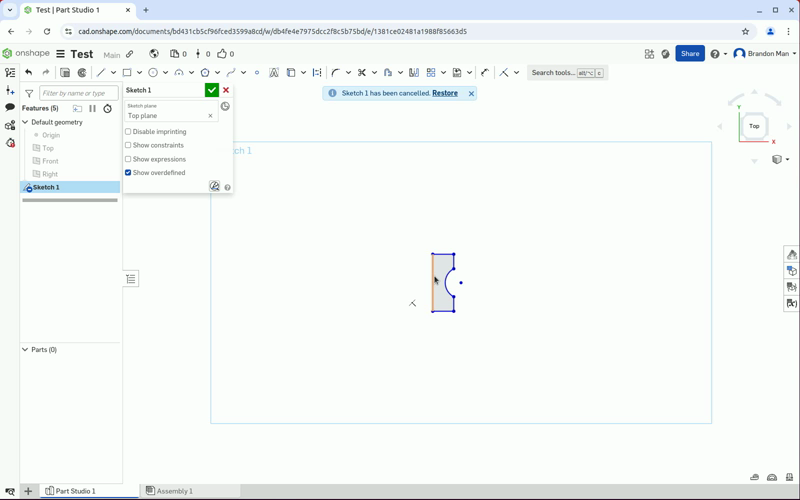
scroll(6)
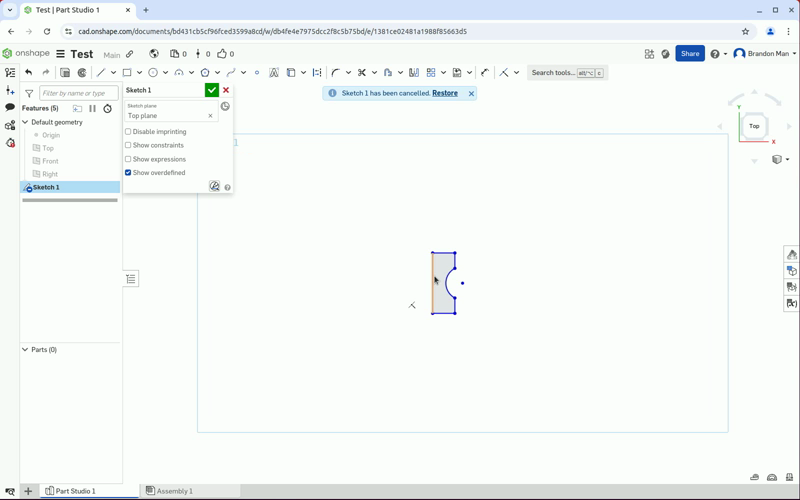
scroll(6)
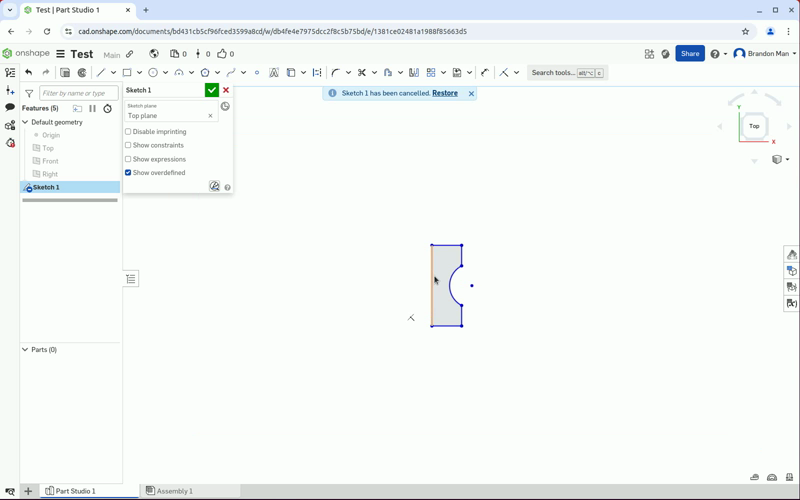
scroll(6)
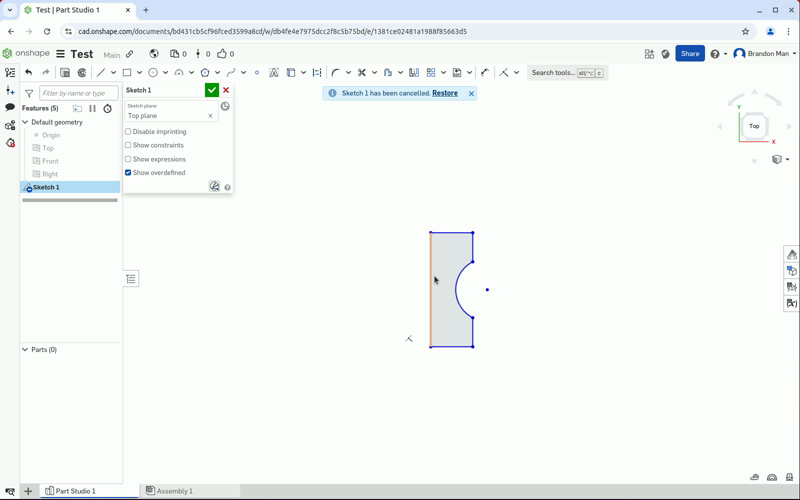
scroll(6)
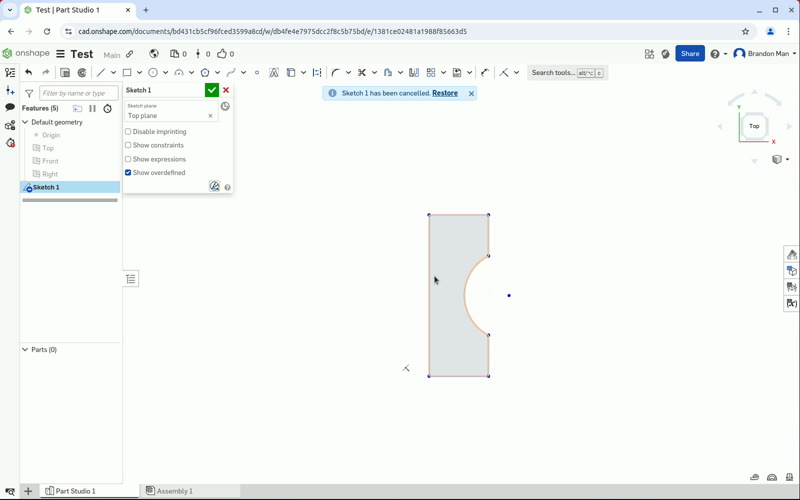
scroll(6)
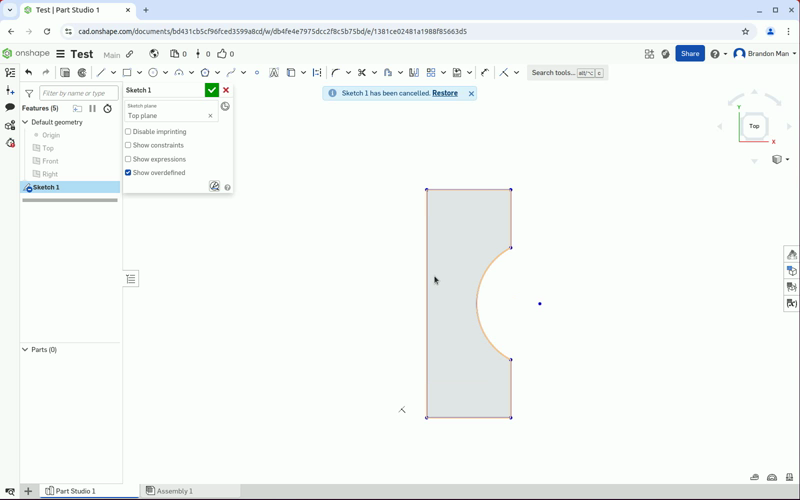
scroll(6)
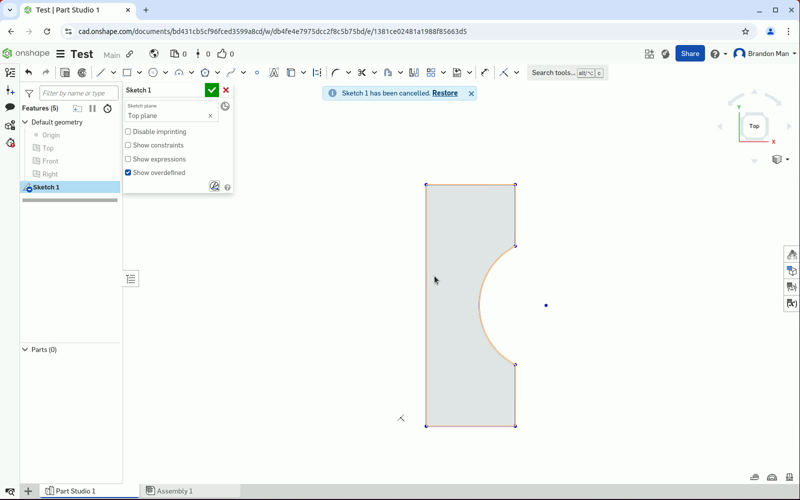
scroll(6)
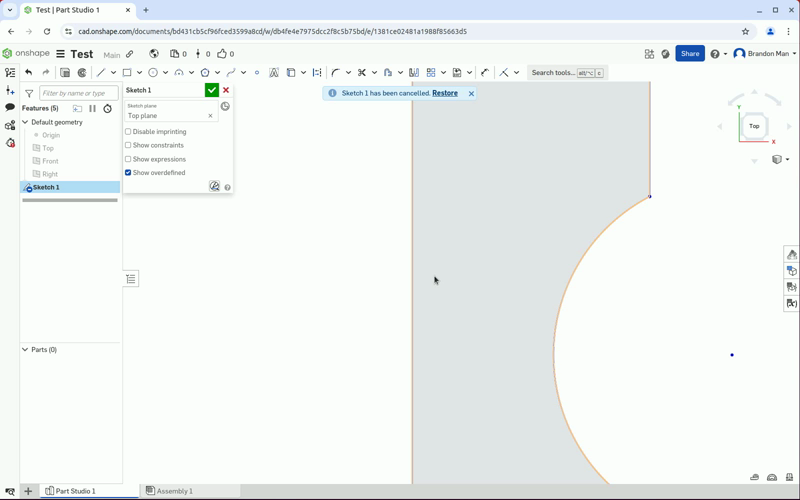
click(434, 275)
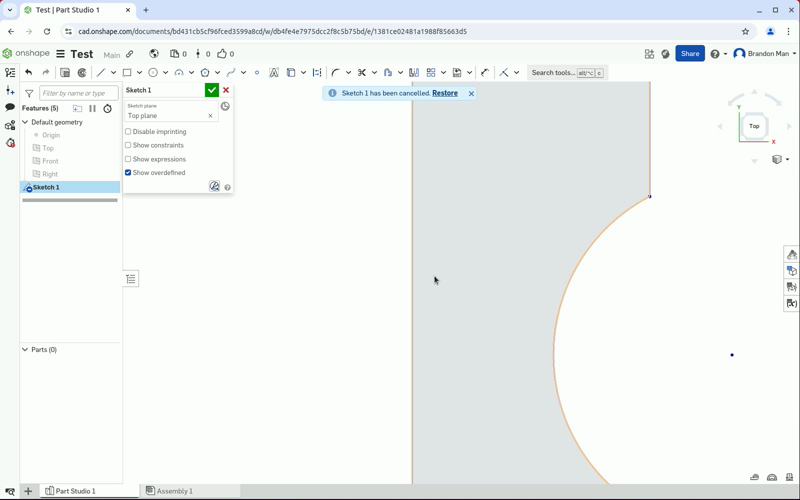
scroll(-6)
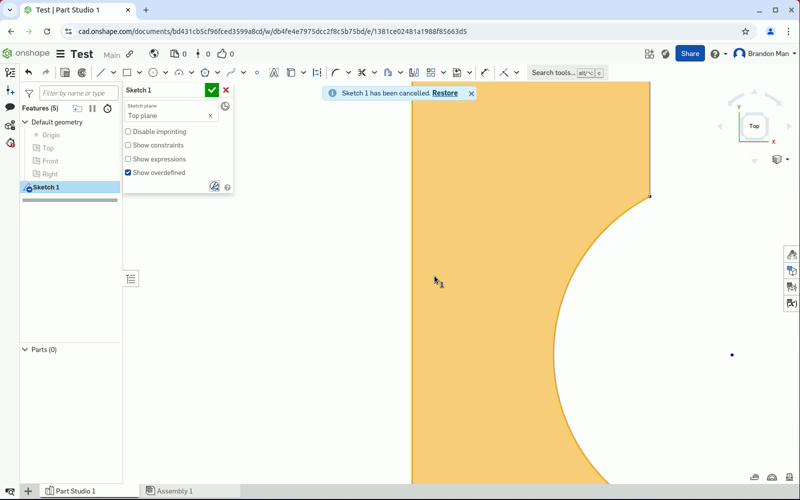
scroll(-6)
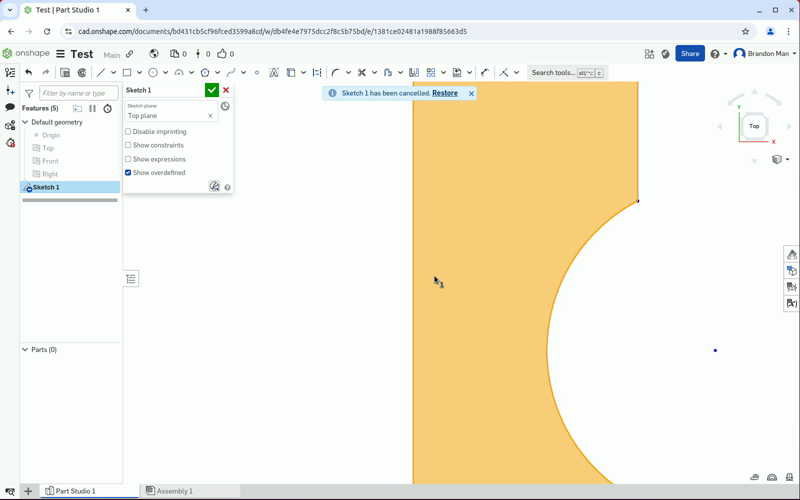
scroll(-6)
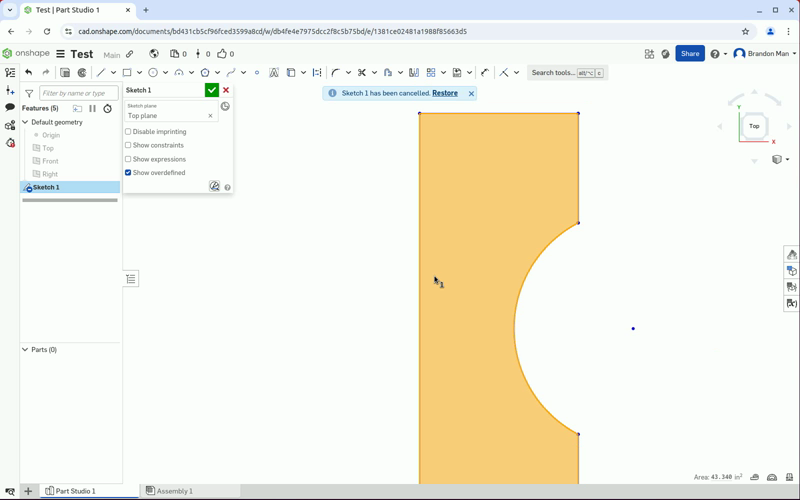
scroll(-6)
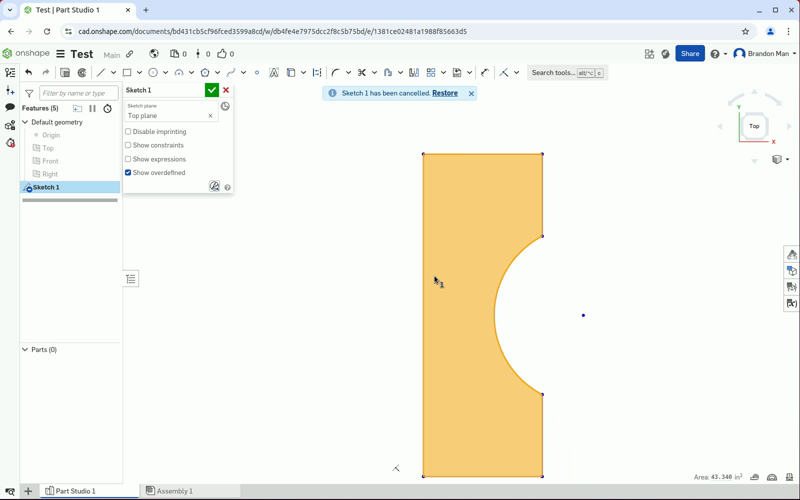
scroll(-6)
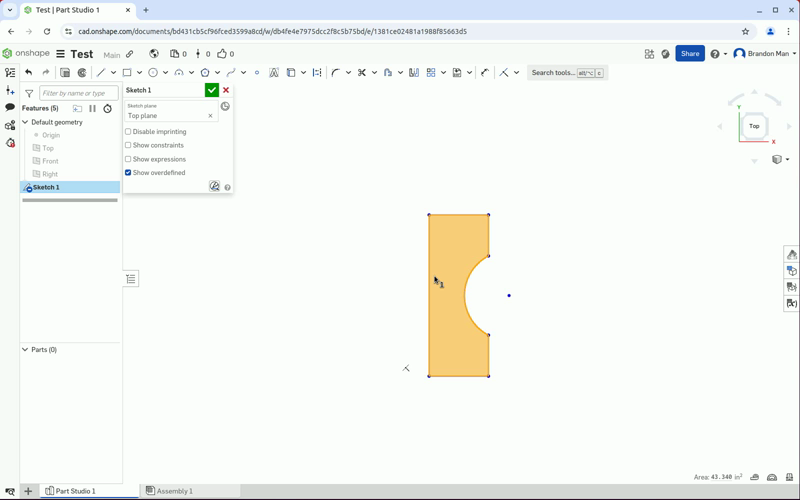
scroll(-6)
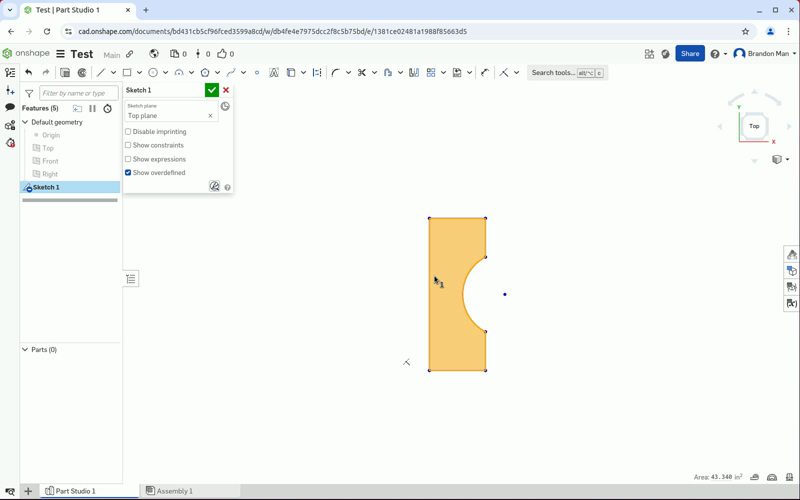
scroll(-6)
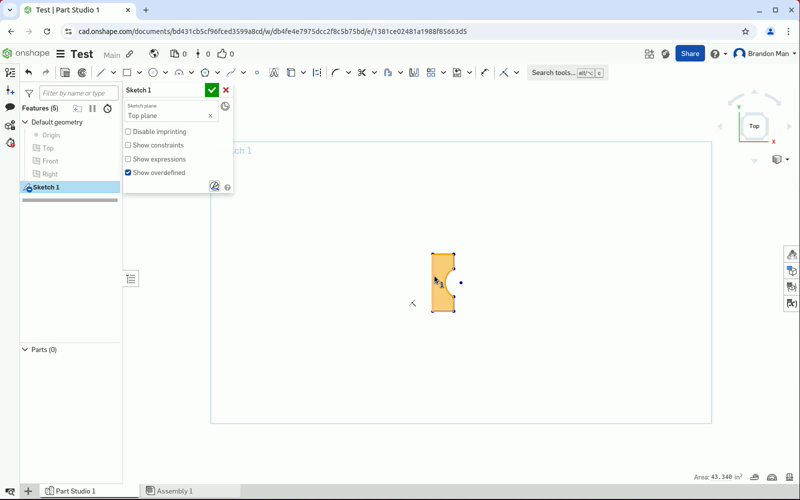
mouse_move(73, 352)
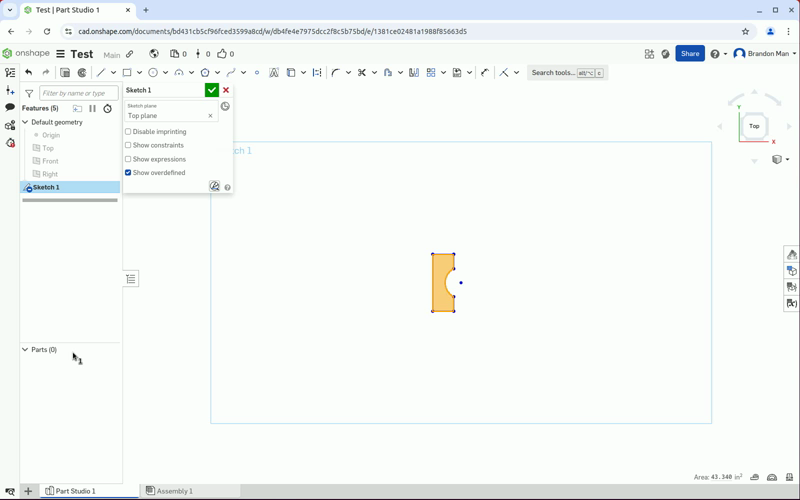
key(shift+y)
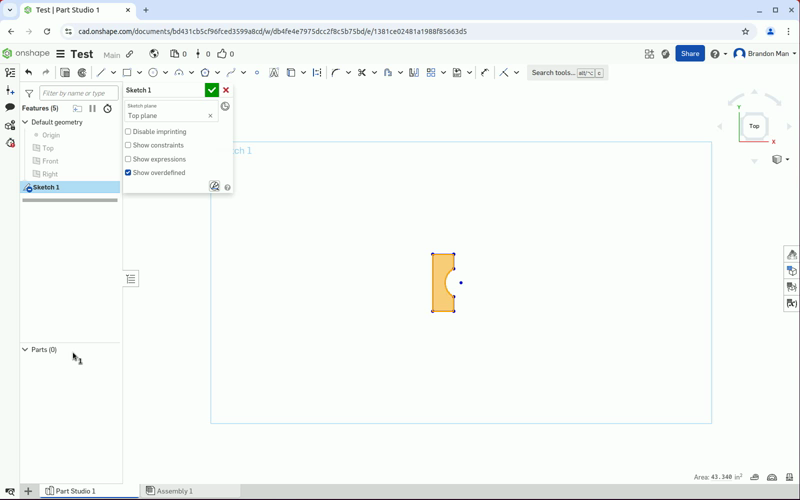
key(shift+e)
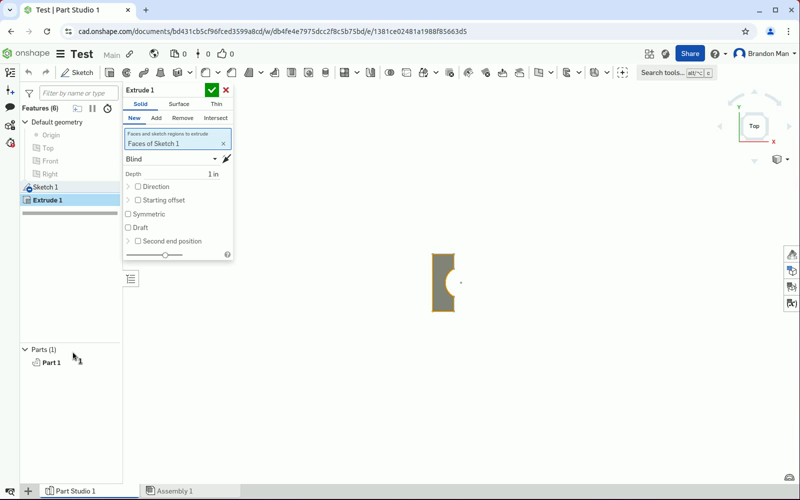
mouse_move(143, 106)
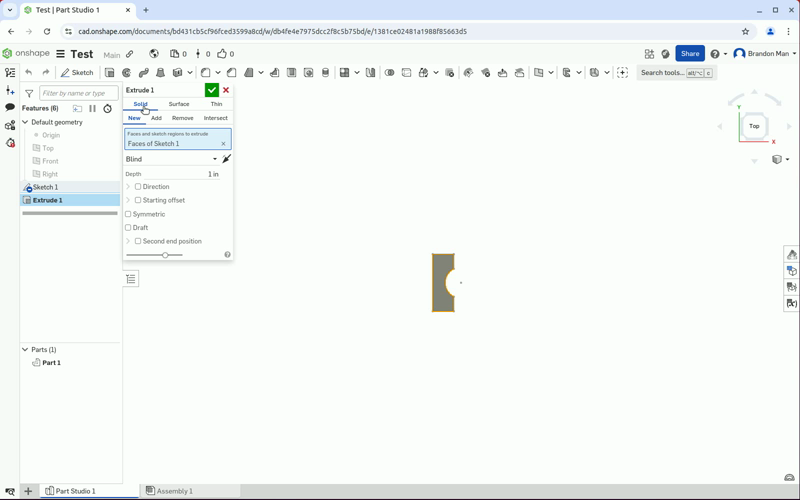
click(143, 106)
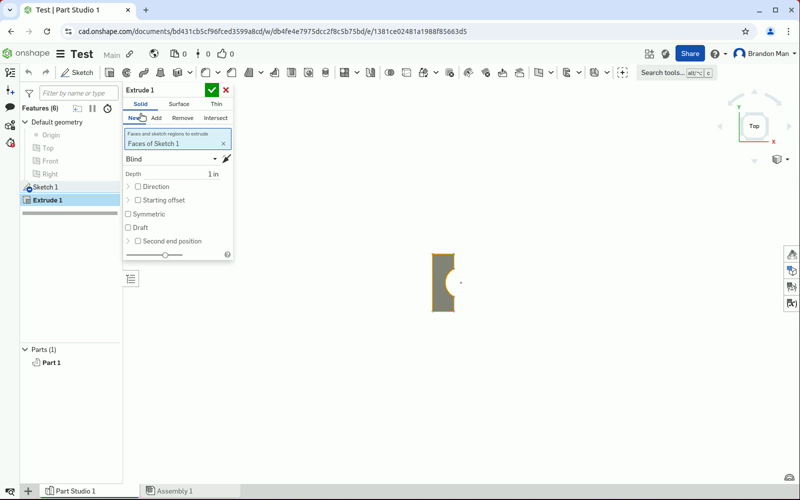
mouse_move(137, 120)
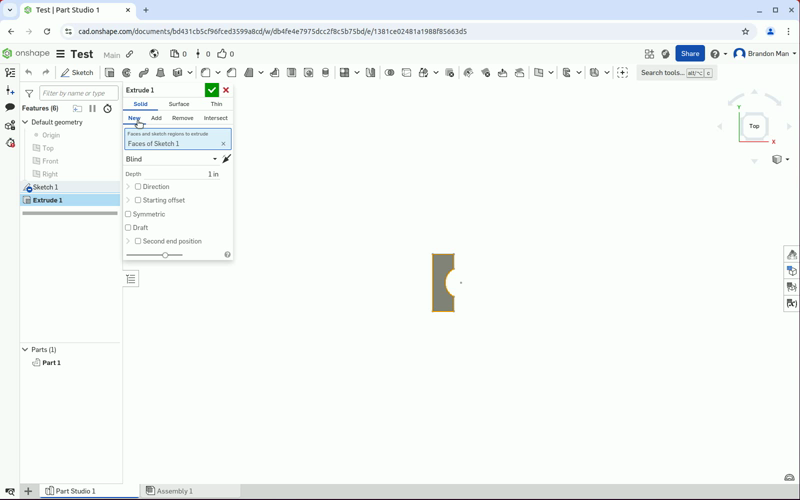
click(137, 120)
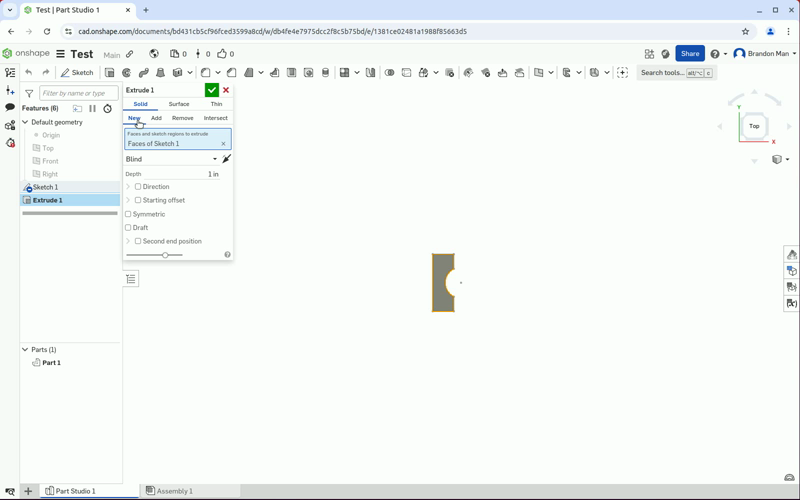
key(tab, 4)
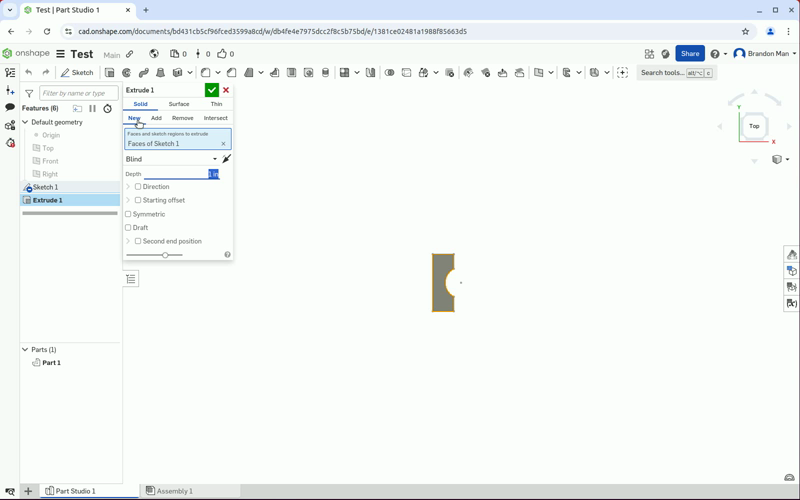
text(23.108)
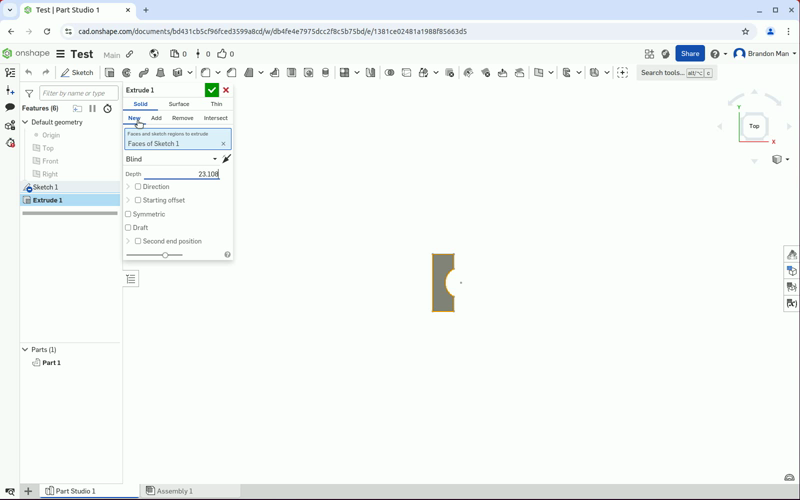
key(enter)
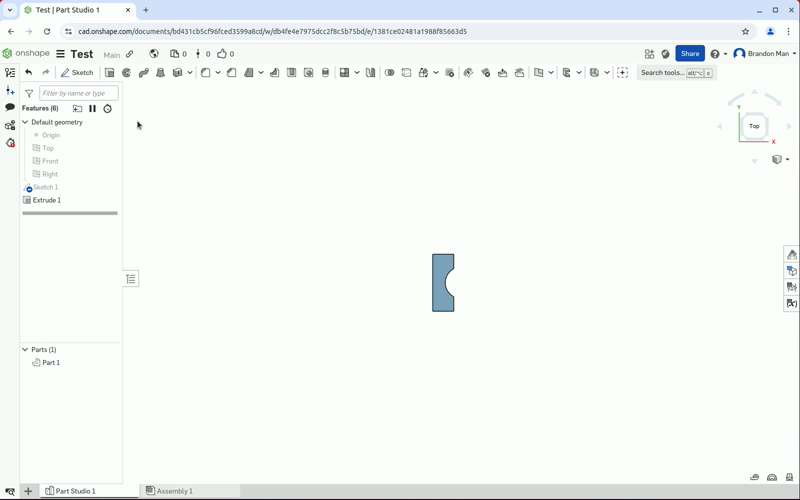
key(shift+h)
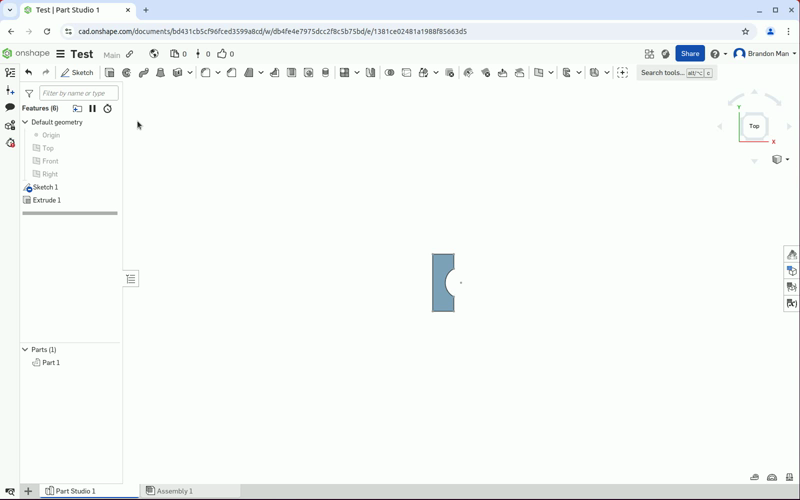
key(shift+h)
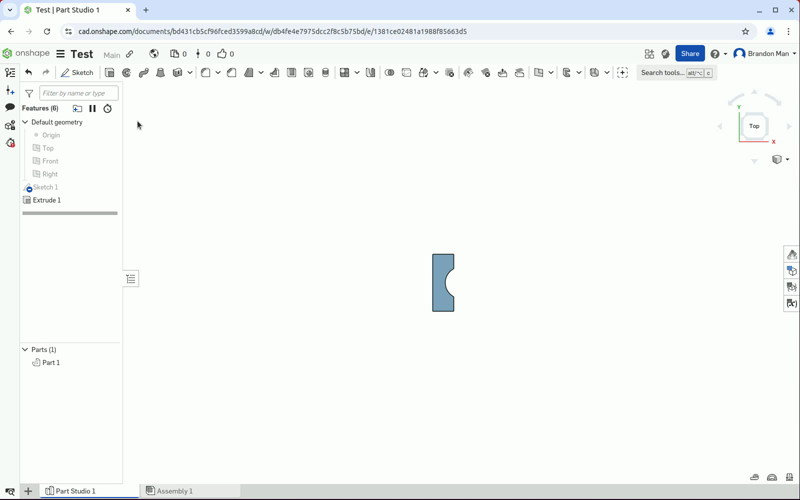
mouse_move(73, 189)
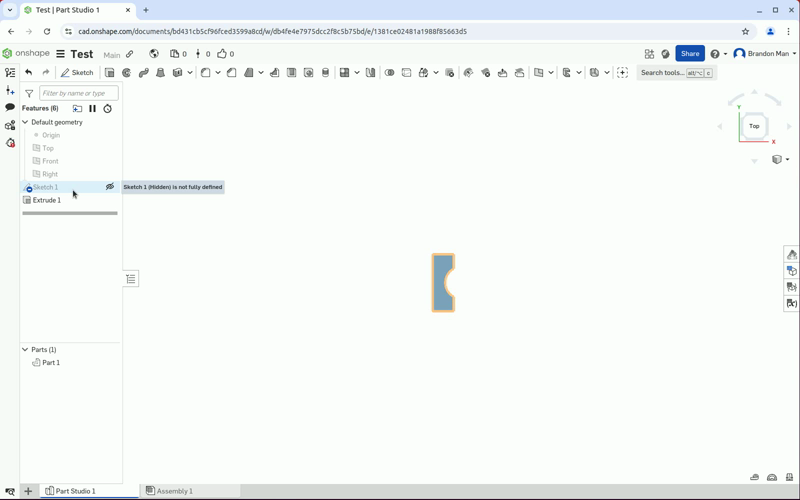
click(73, 189)
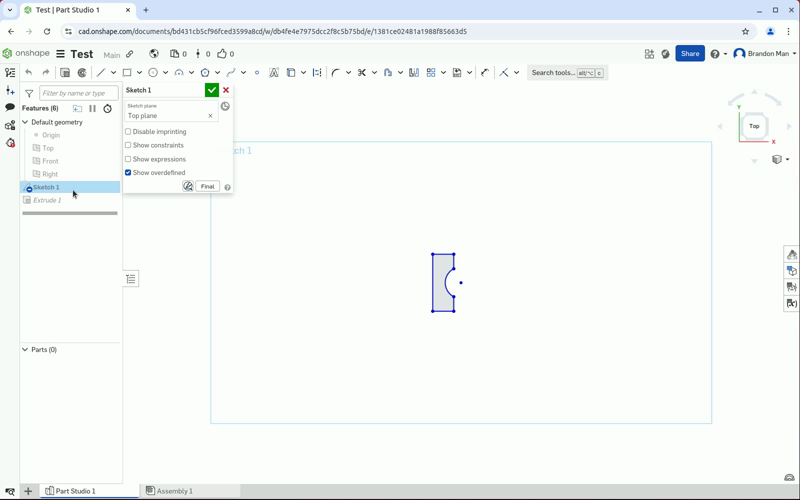
mouse_move(229, 92)
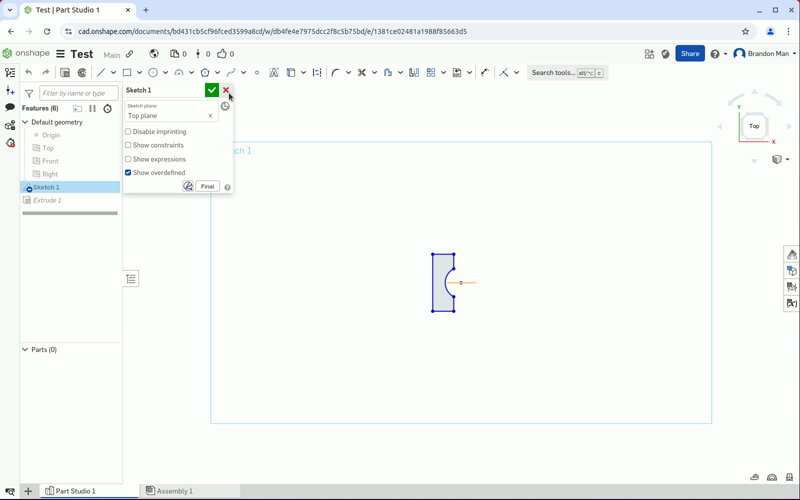
click(229, 92)
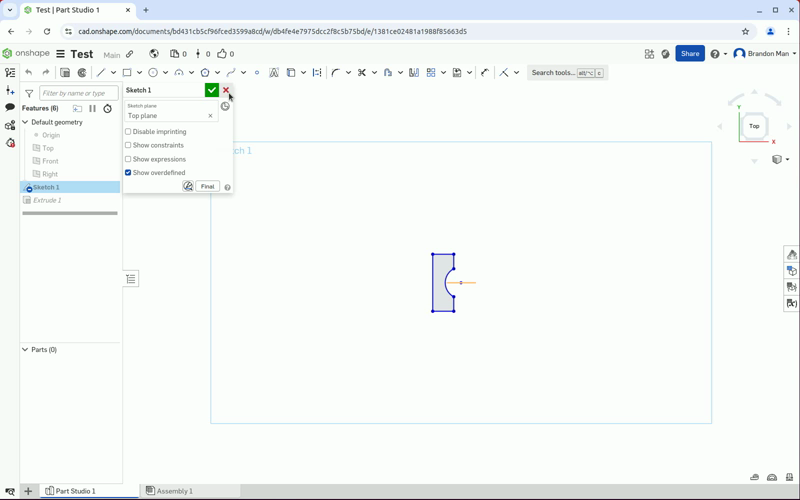
key(shift+s)
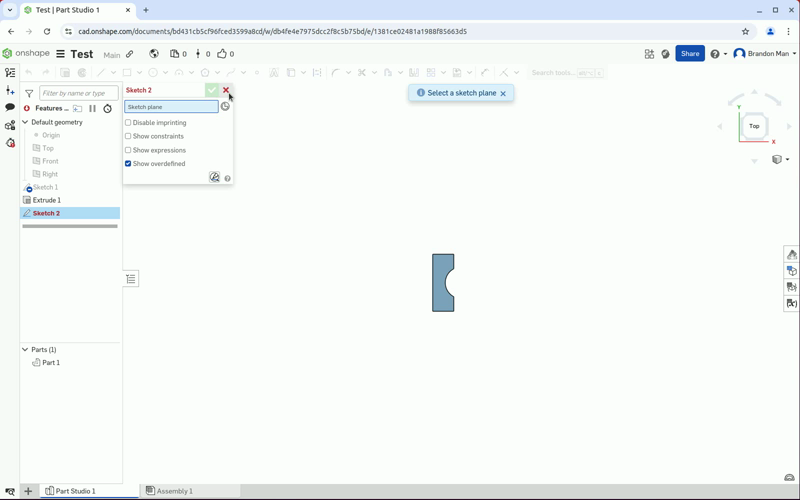
mouse_move(73, 150)
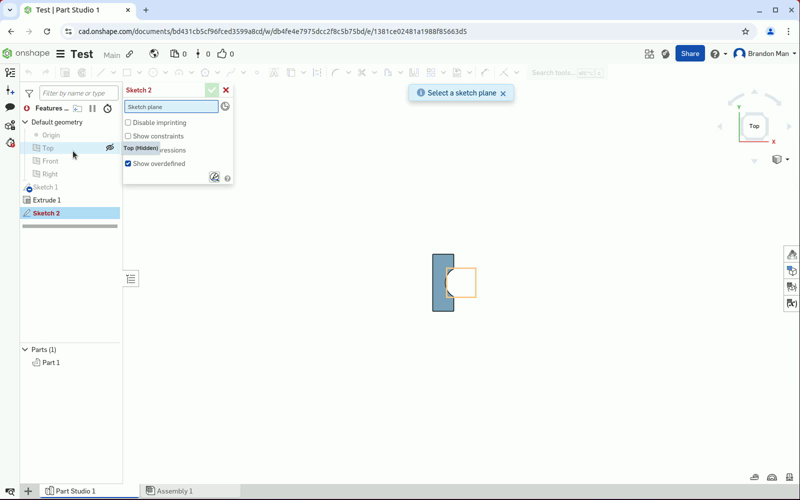
click(73, 150)
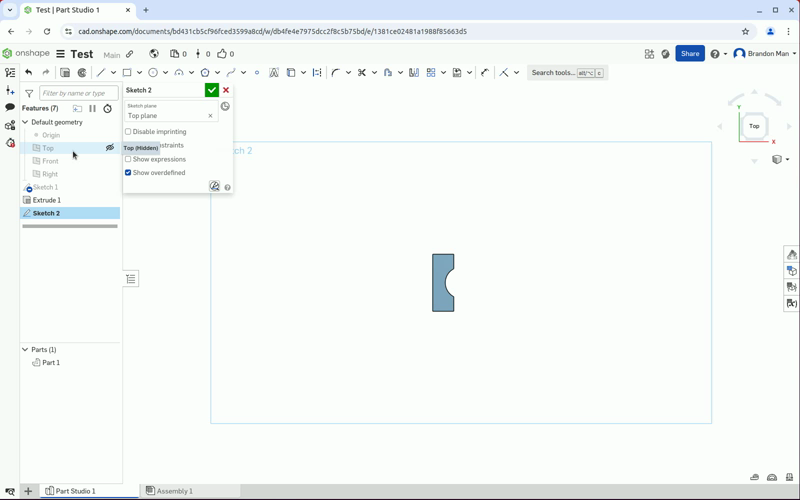
mouse_move(73, 352)
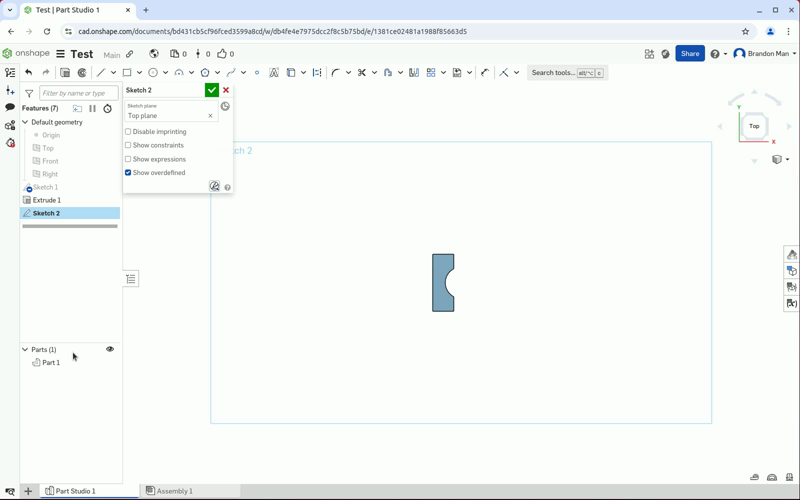
key(y)
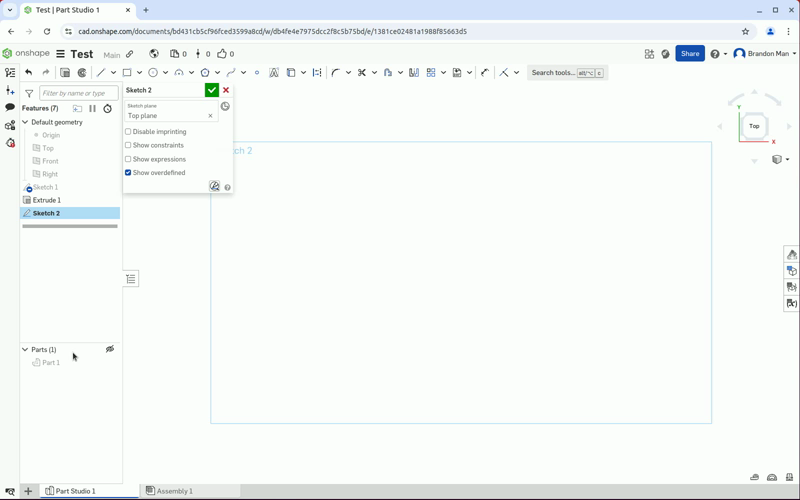
key(a)
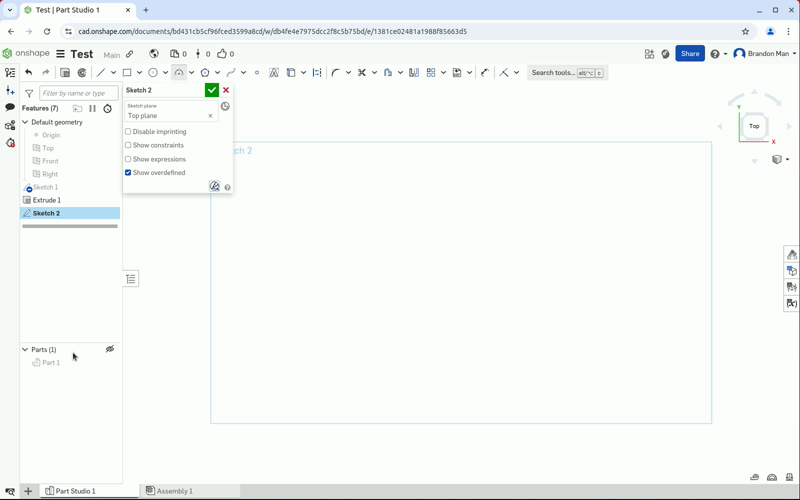
key_down(shift)
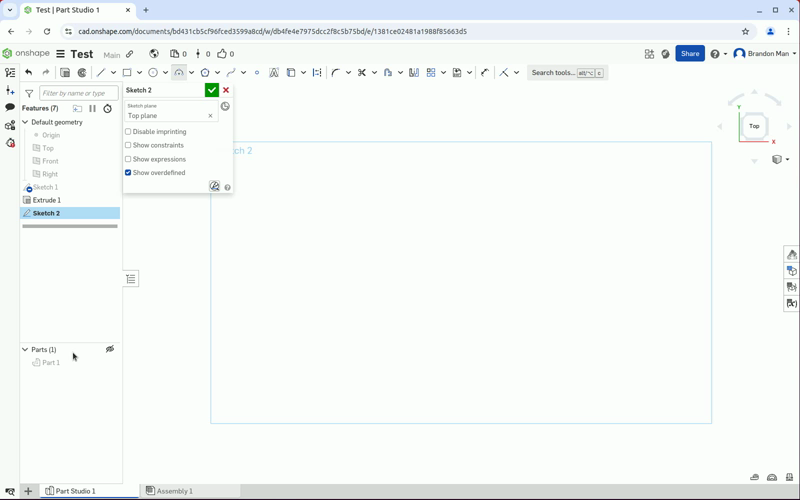
mouse_move(467, 268)
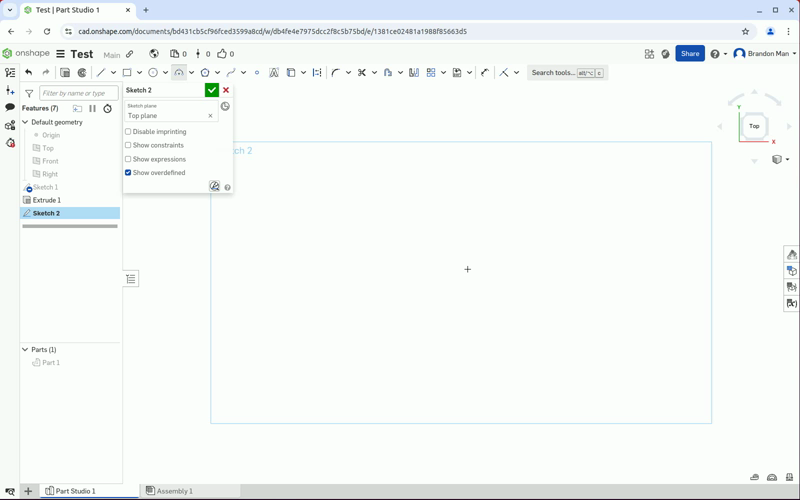
click(467, 268)
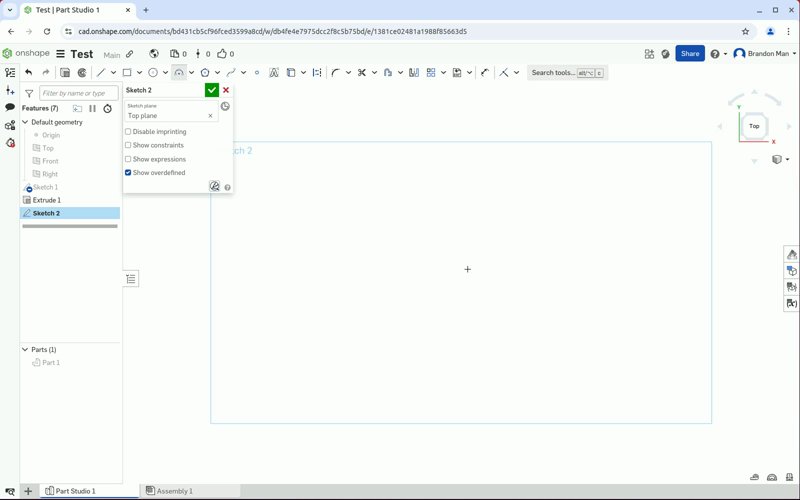
key_up(shift)
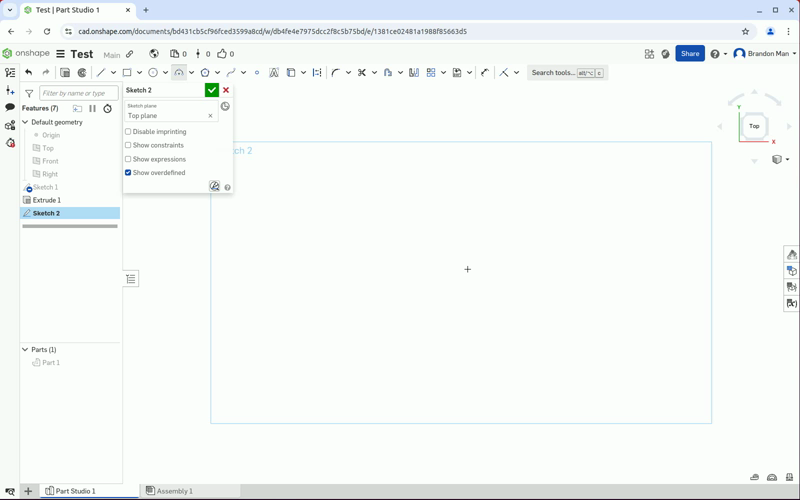
key_down(shift)
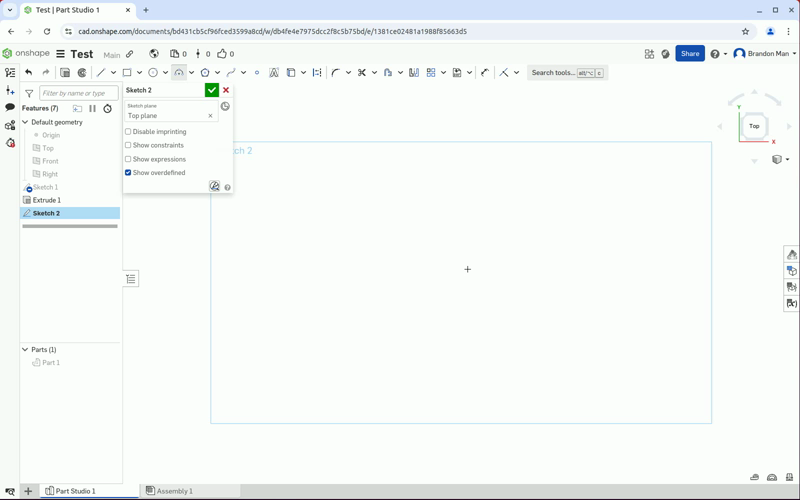
mouse_move(476, 283)
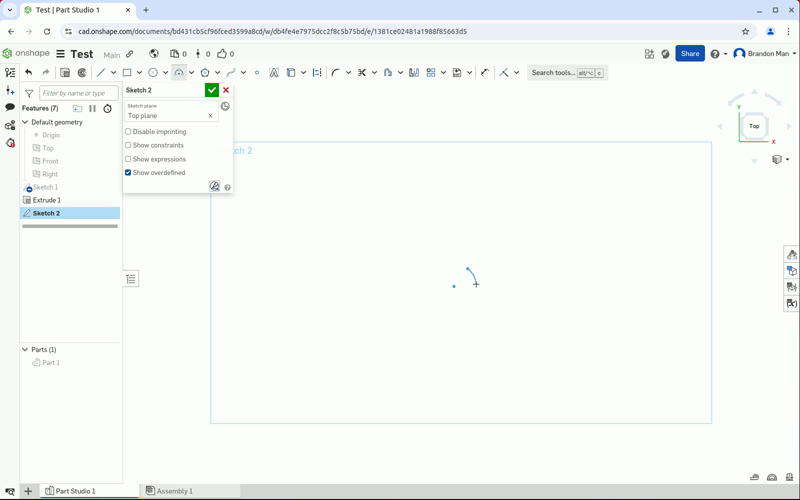
click(476, 283)
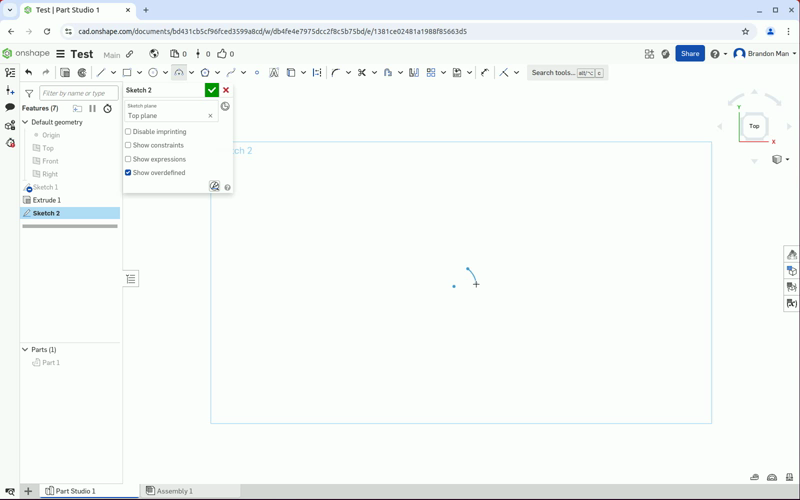
mouse_move(474, 274)
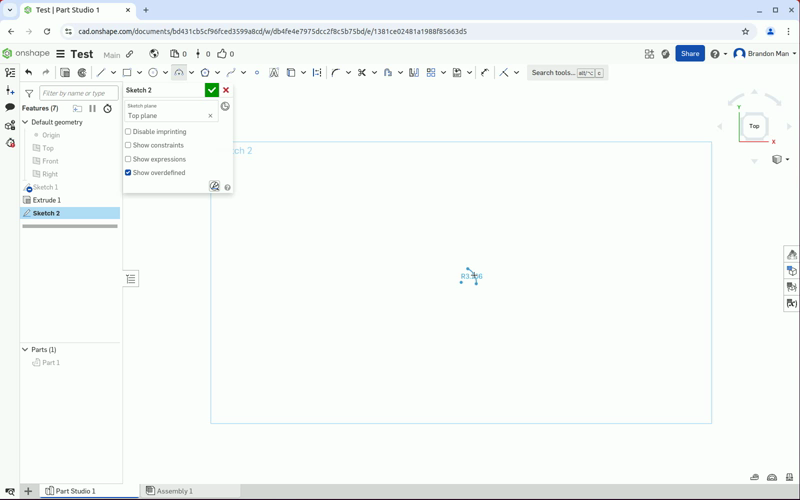
click(474, 274)
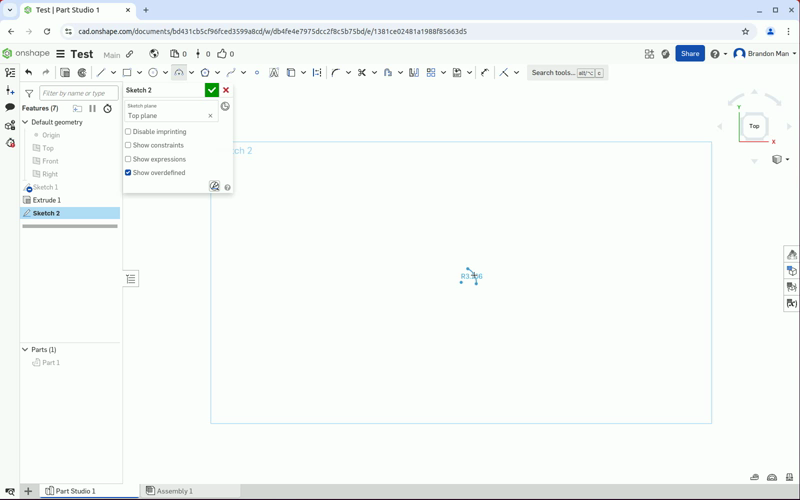
key_up(shift)
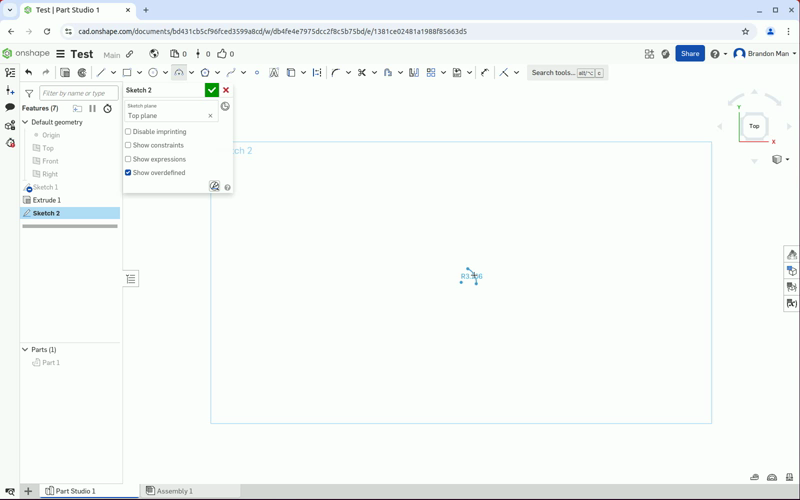
key(esc)
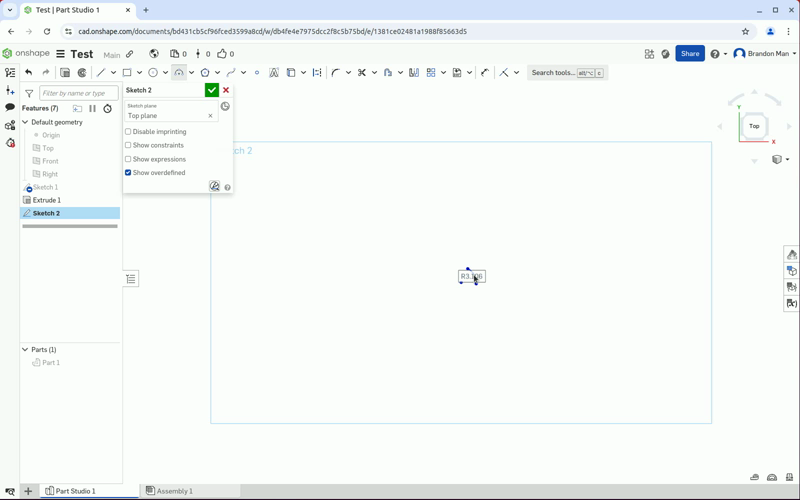
key(l)
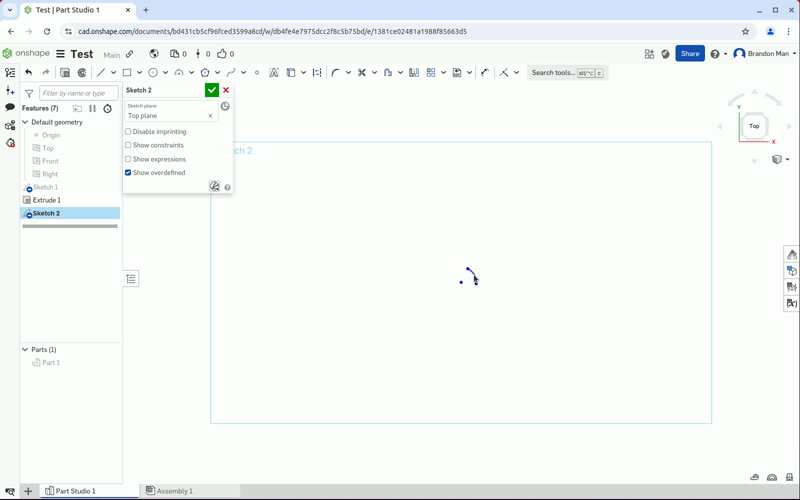
mouse_move(476, 283)
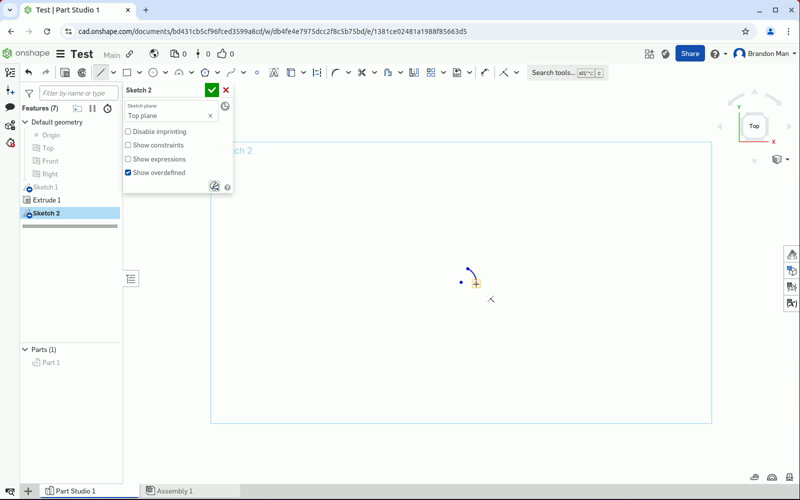
click(476, 283)
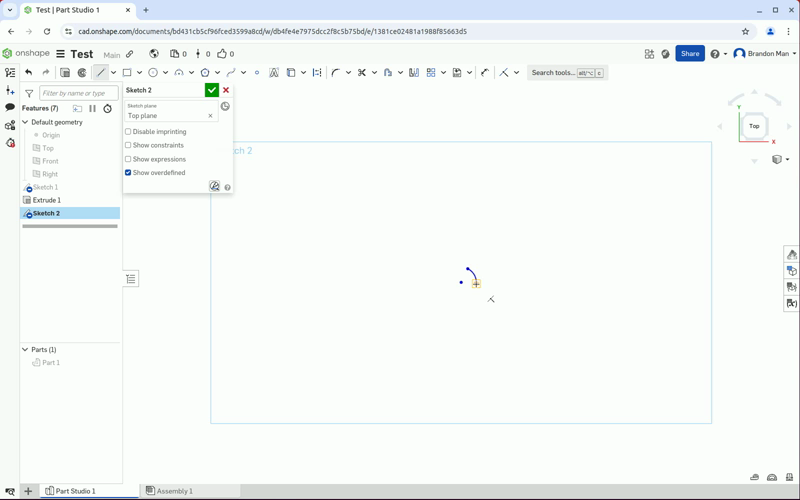
key_down(shift)
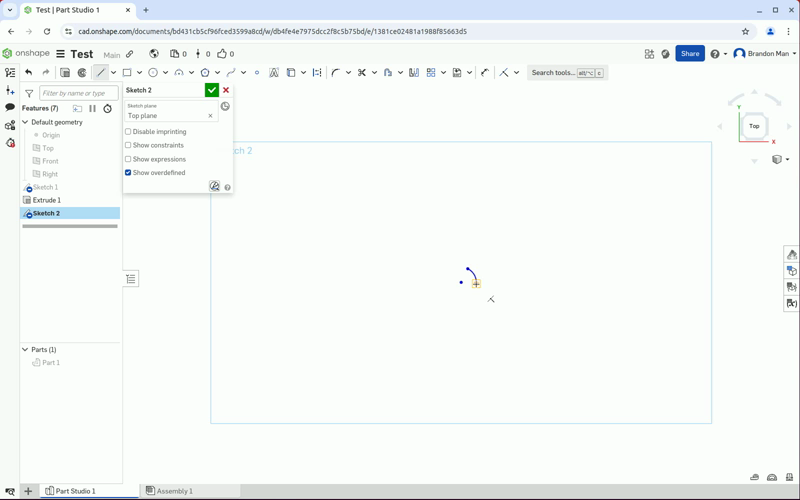
mouse_move(506, 283)
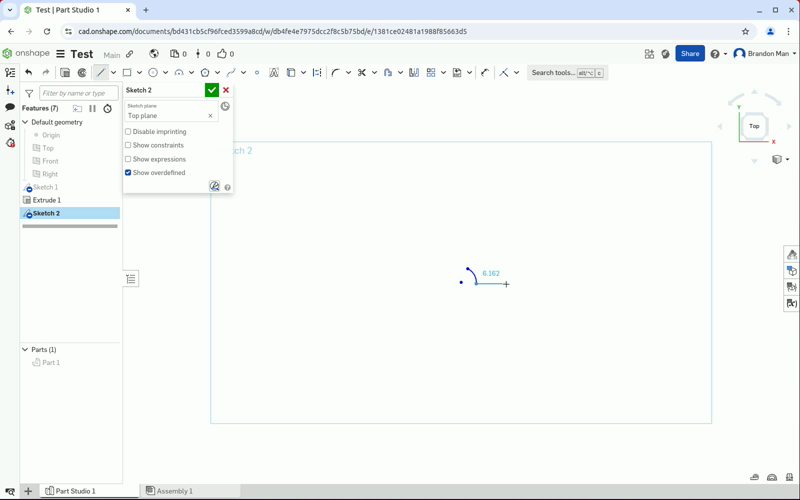
mouse_move(489, 283)
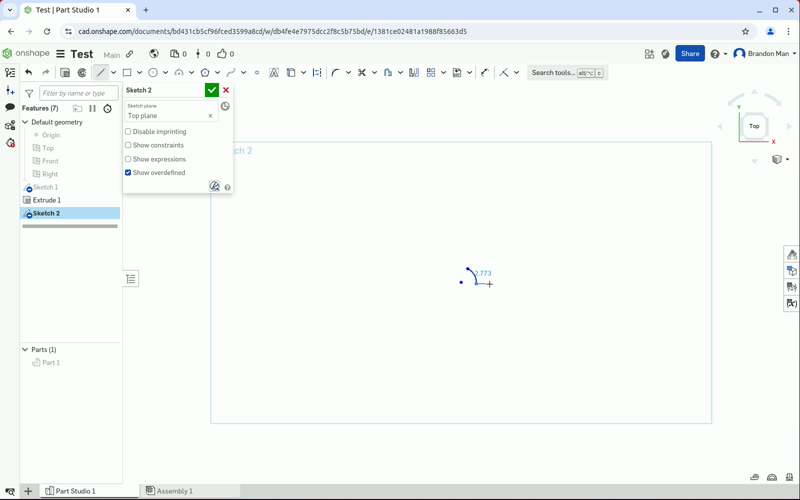
click(489, 283)
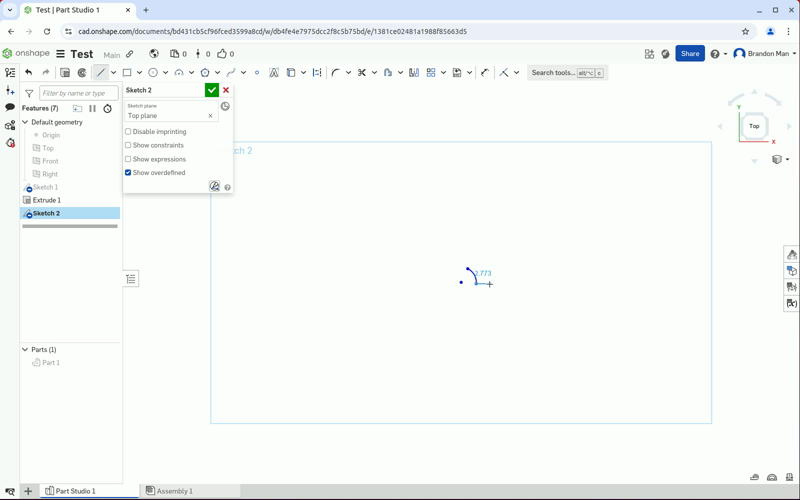
key_up(shift)
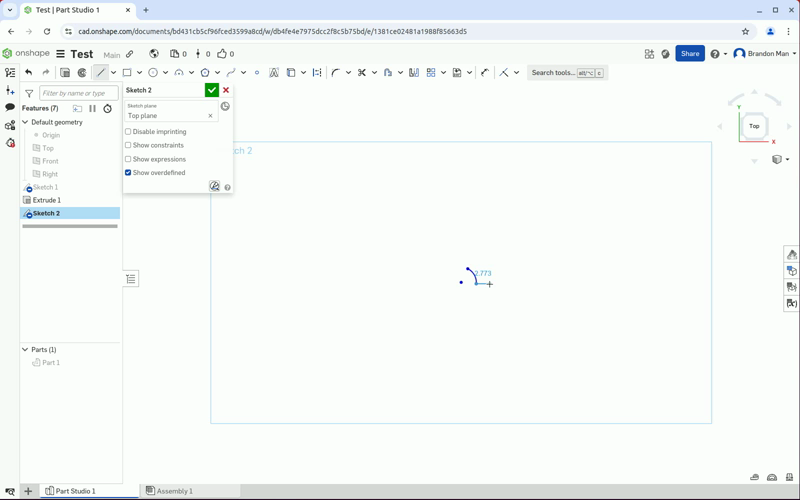
key_down(shift)
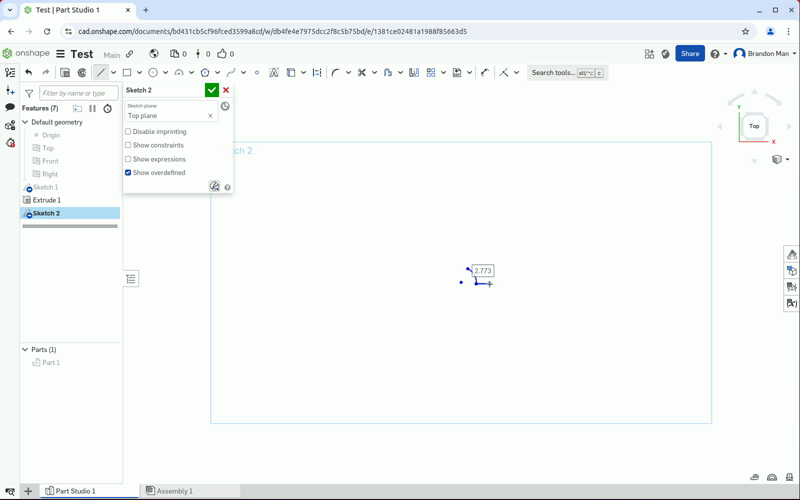
mouse_move(519, 283)
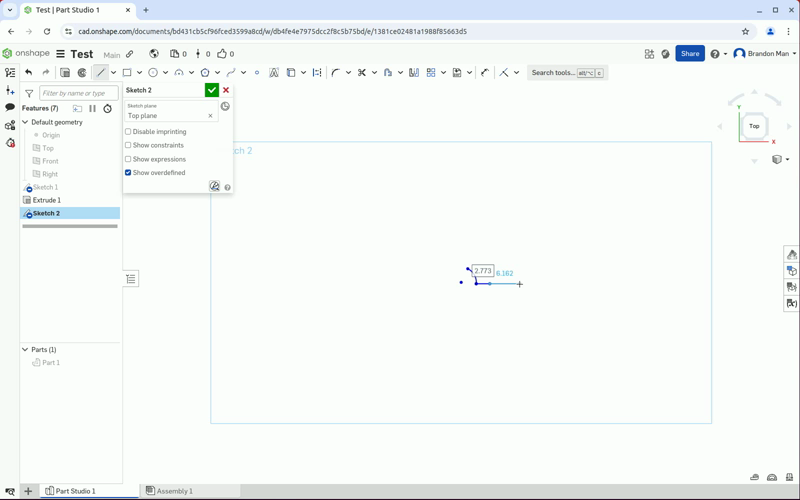
mouse_move(489, 269)
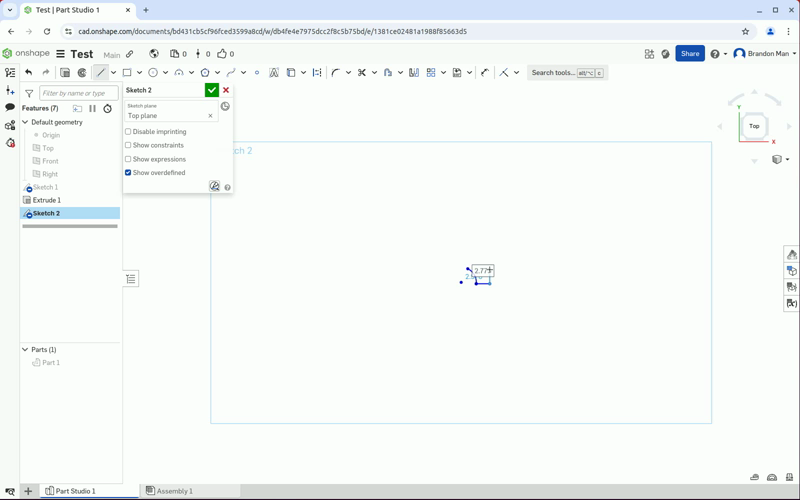
click(489, 269)
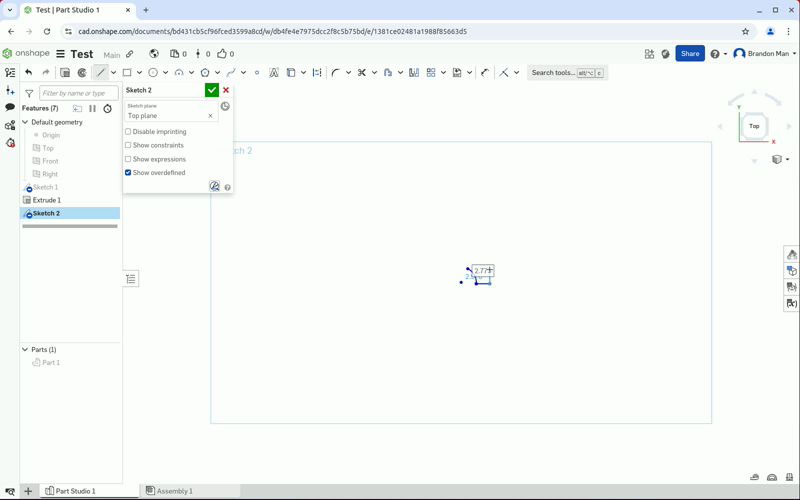
key_up(shift)
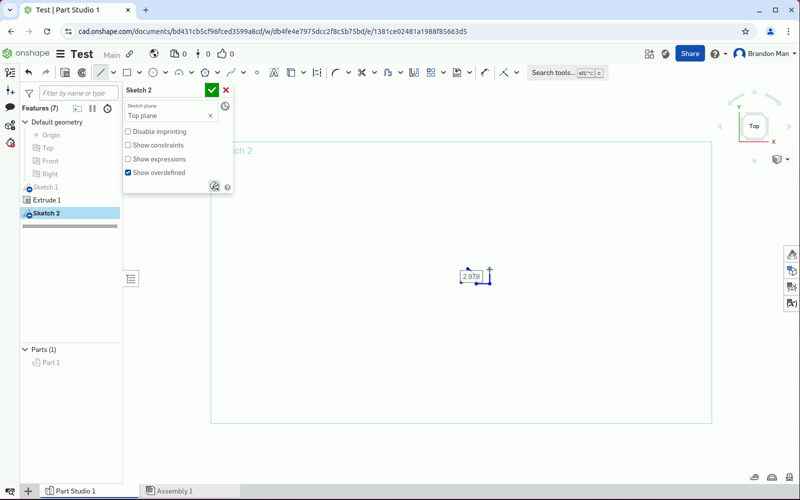
key_down(shift)
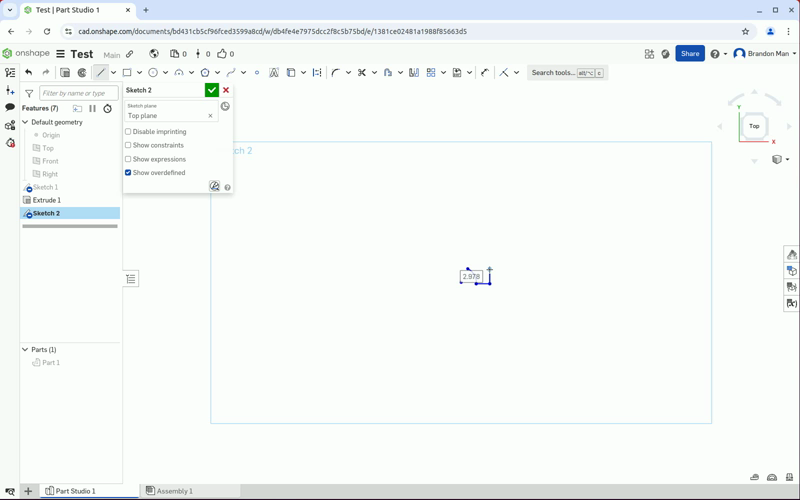
mouse_move(519, 269)
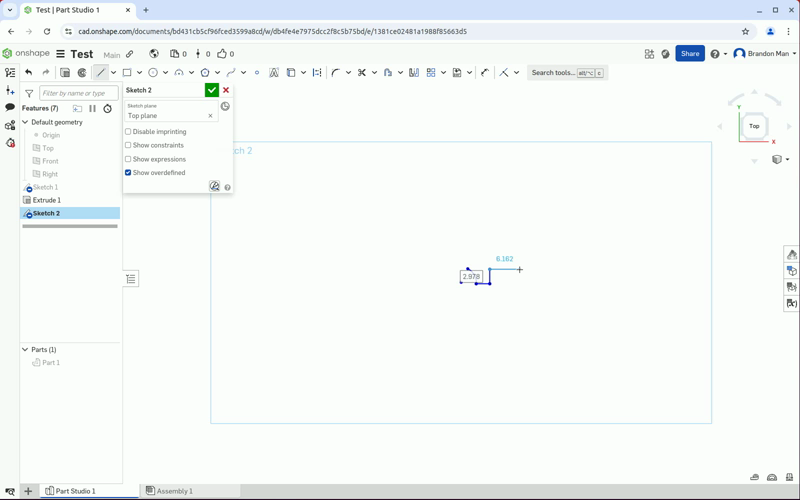
mouse_move(489, 253)
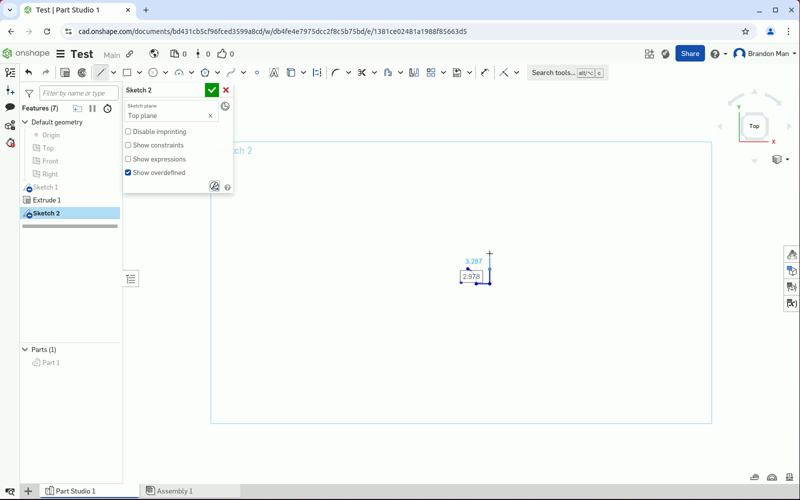
click(489, 253)
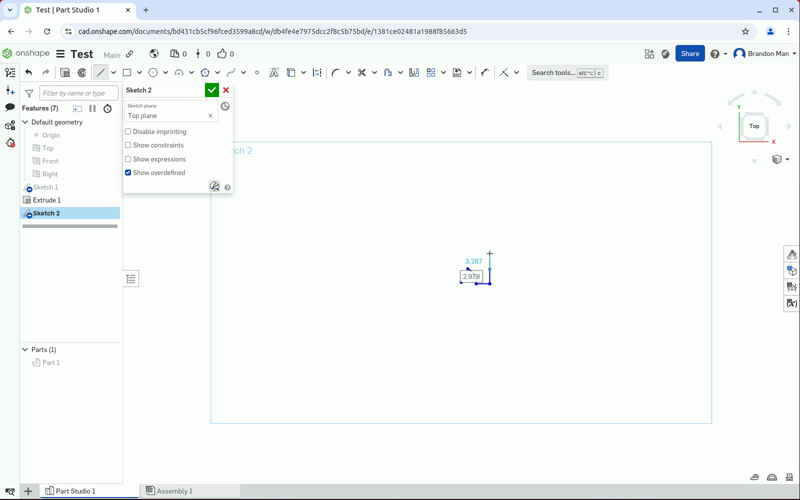
key_up(shift)
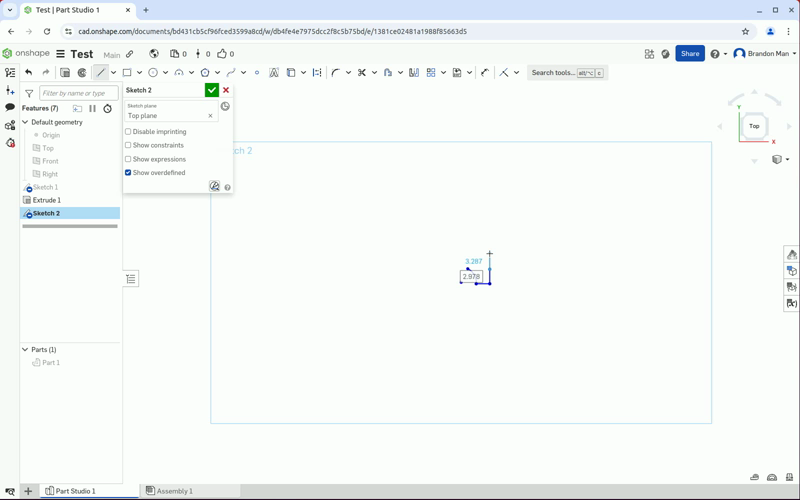
key_down(shift)
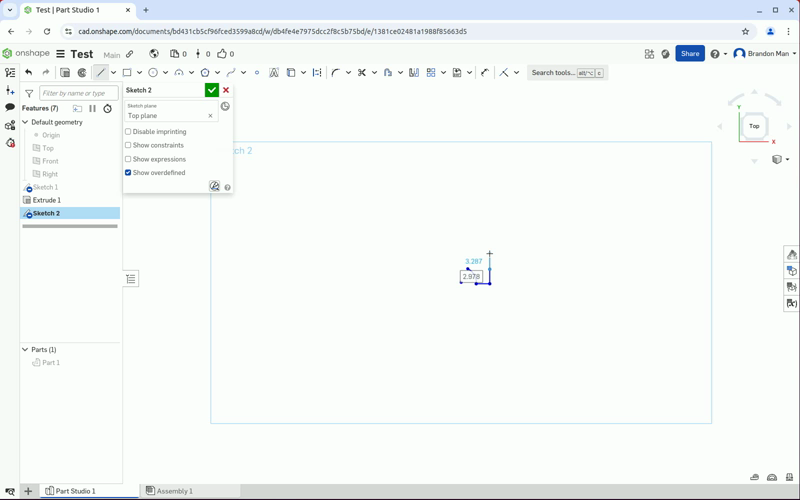
mouse_move(519, 253)
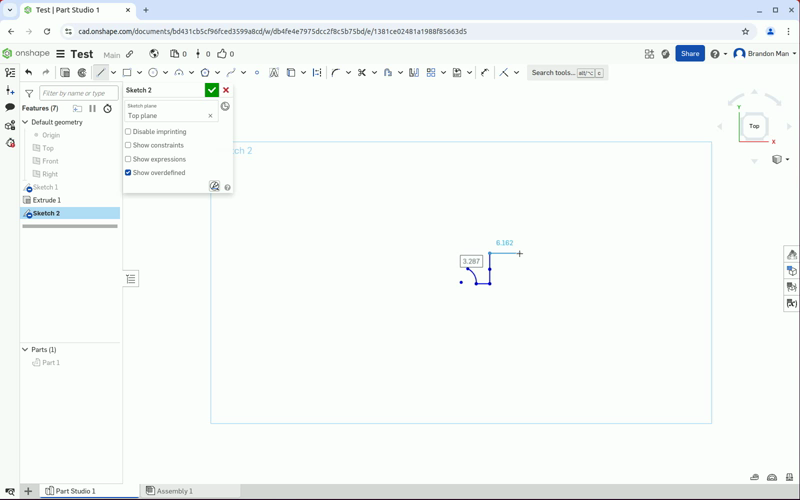
mouse_move(467, 253)
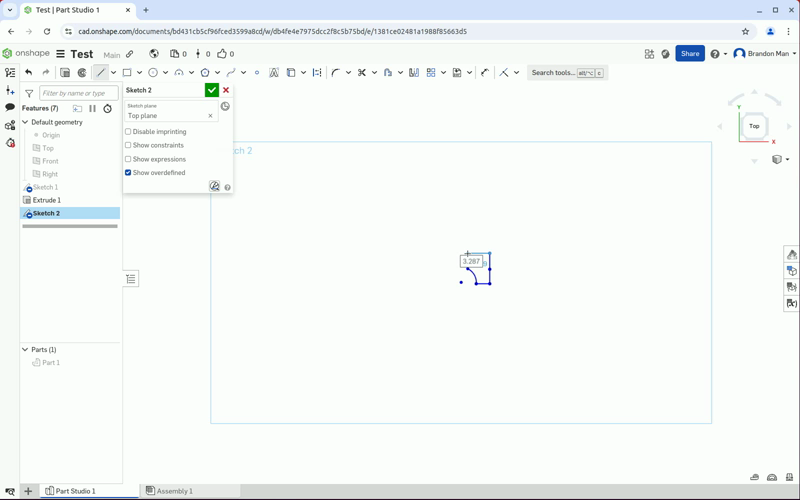
click(467, 253)
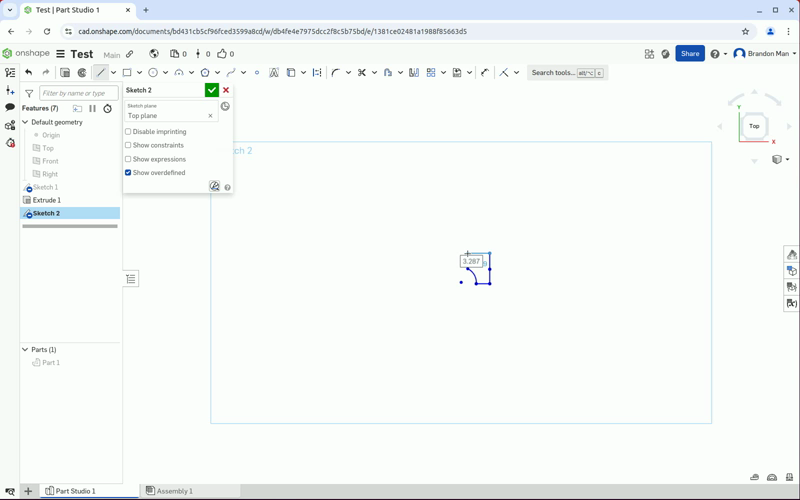
key_up(shift)
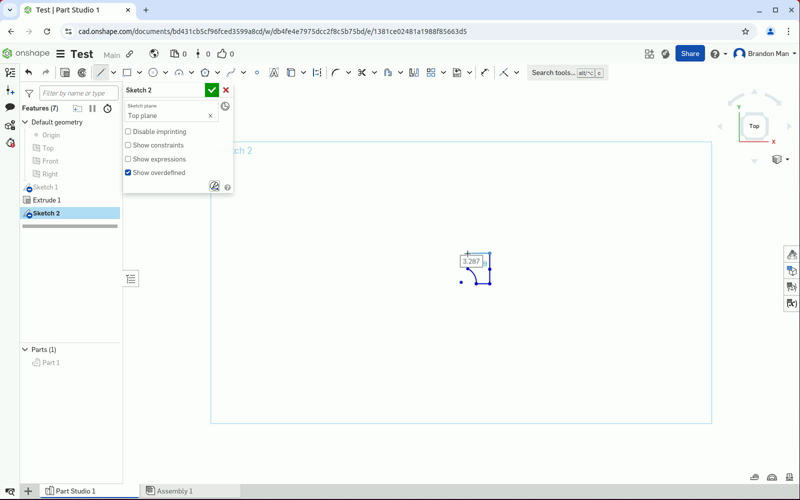
mouse_move(497, 253)
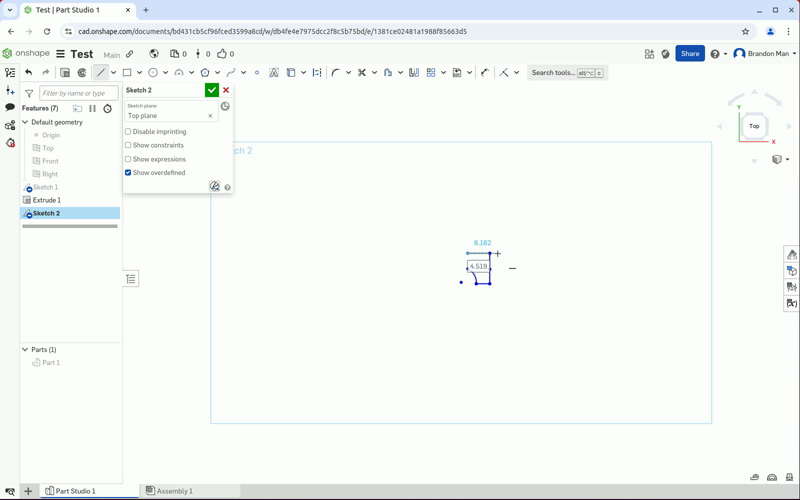
key_down(shift)
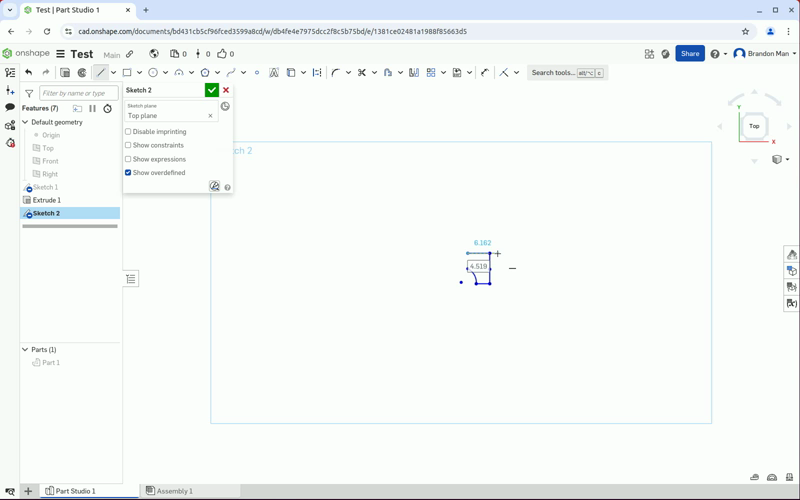
mouse_move(467, 268)
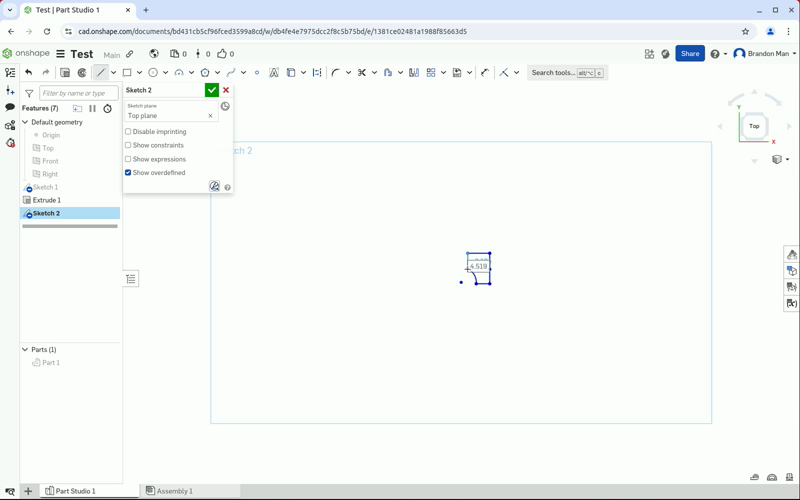
key_up(shift)
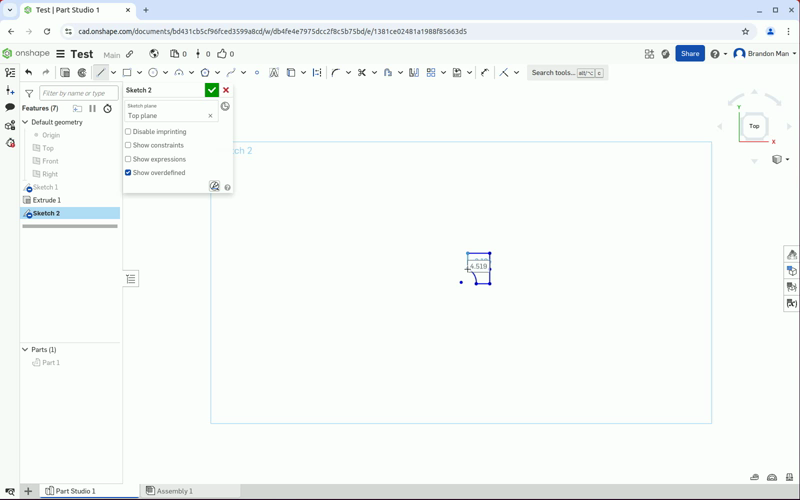
click(467, 268)
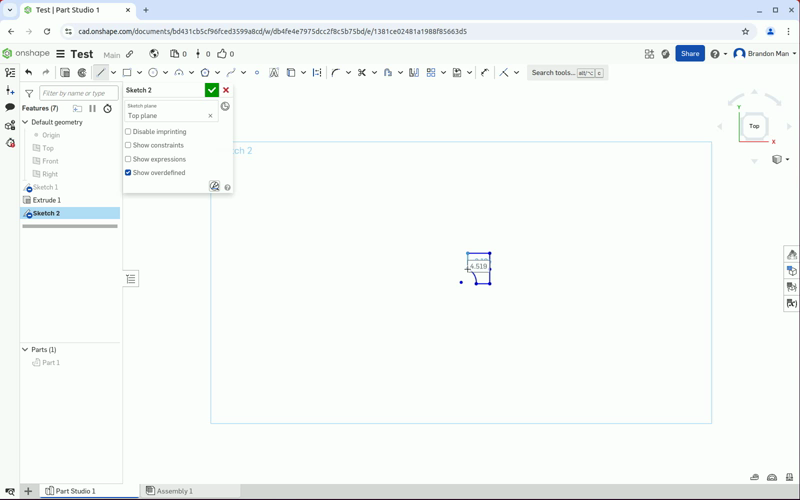
key(esc)
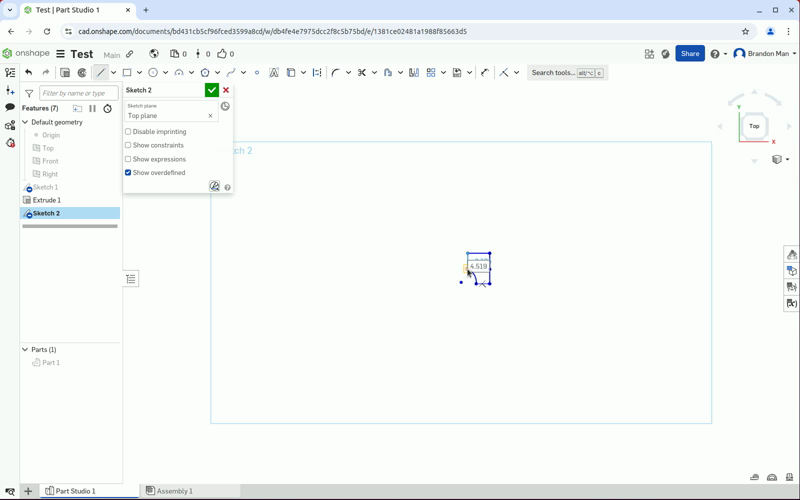
mouse_move(478, 262)
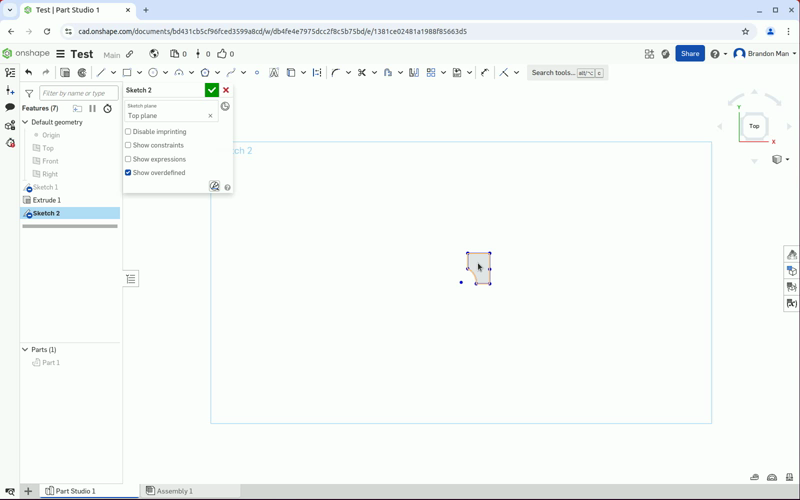
scroll(6)
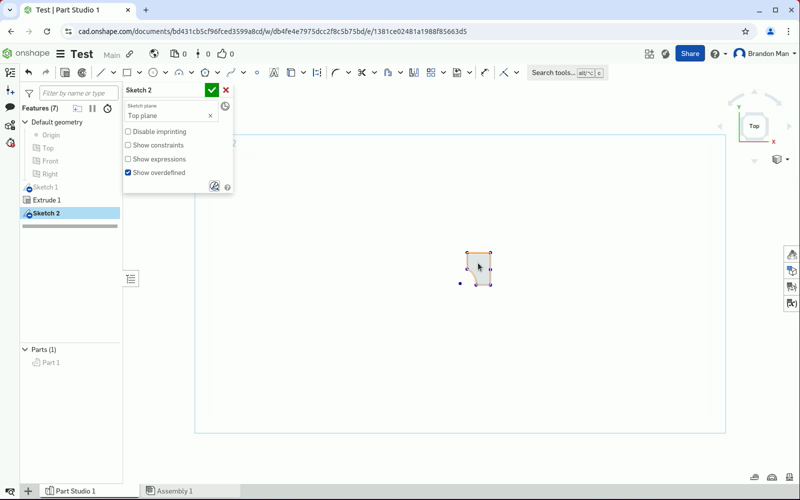
scroll(6)
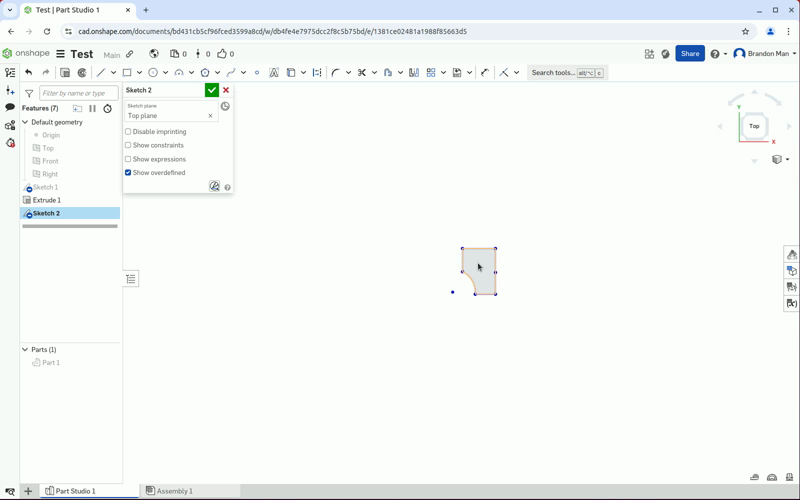
scroll(6)
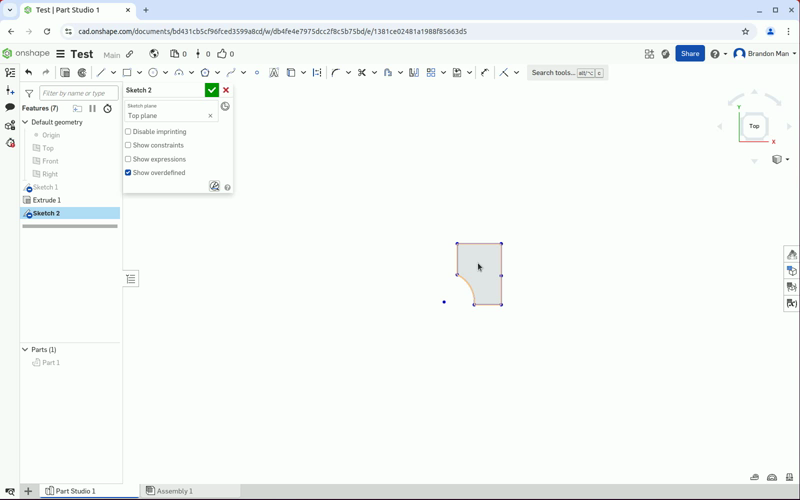
scroll(6)
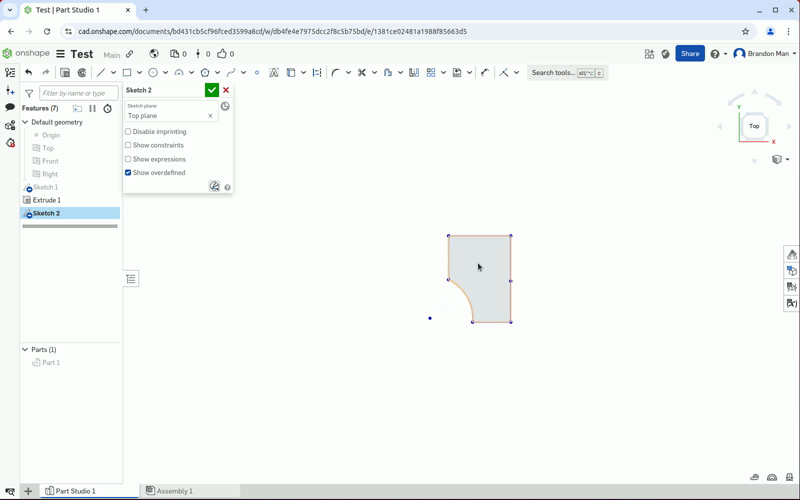
scroll(6)
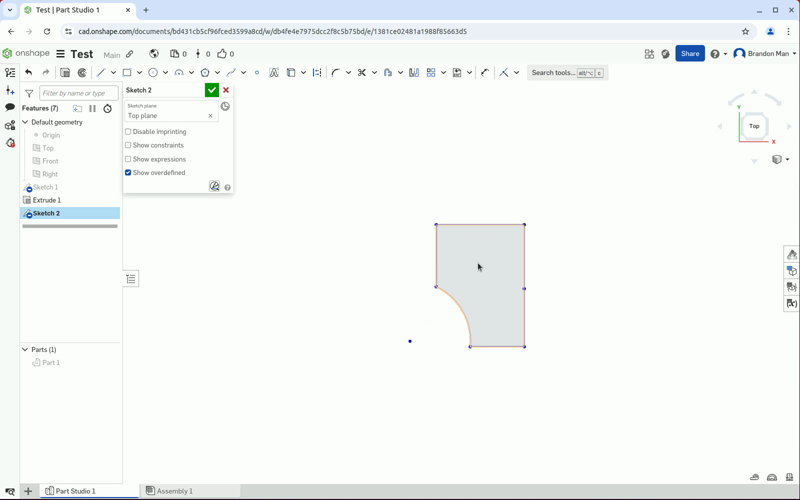
scroll(6)
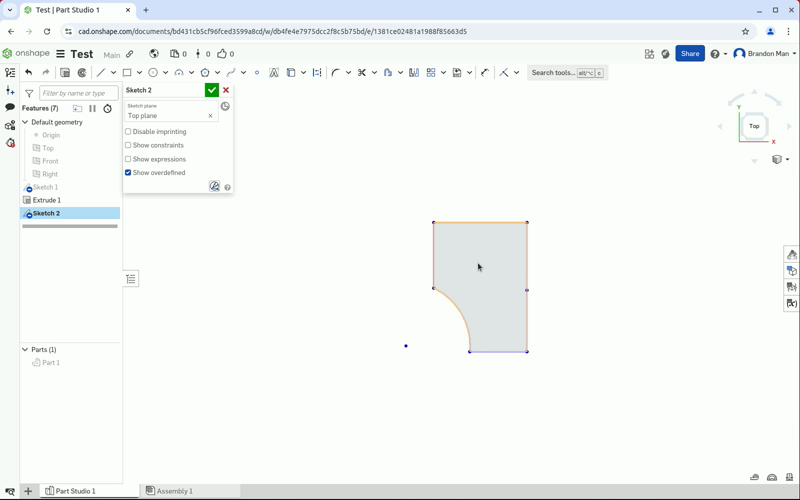
scroll(6)
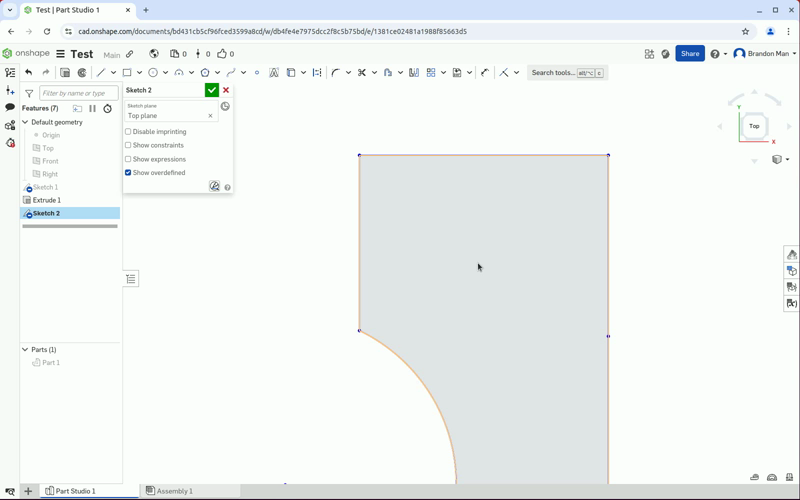
click(478, 262)
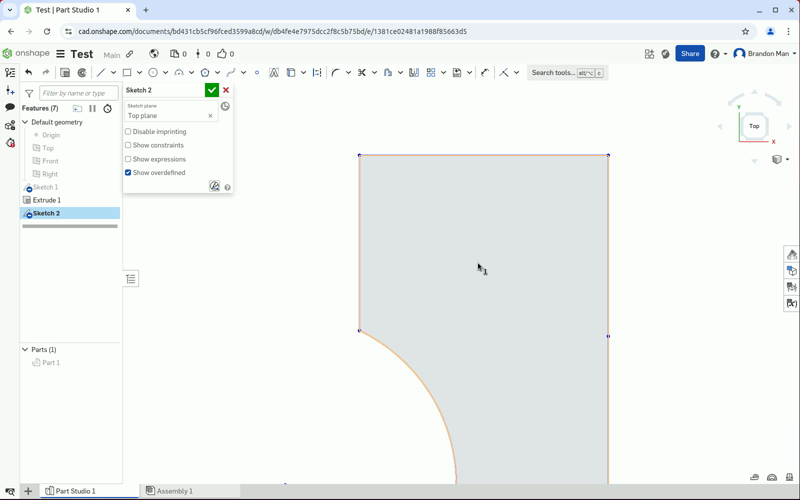
scroll(-6)
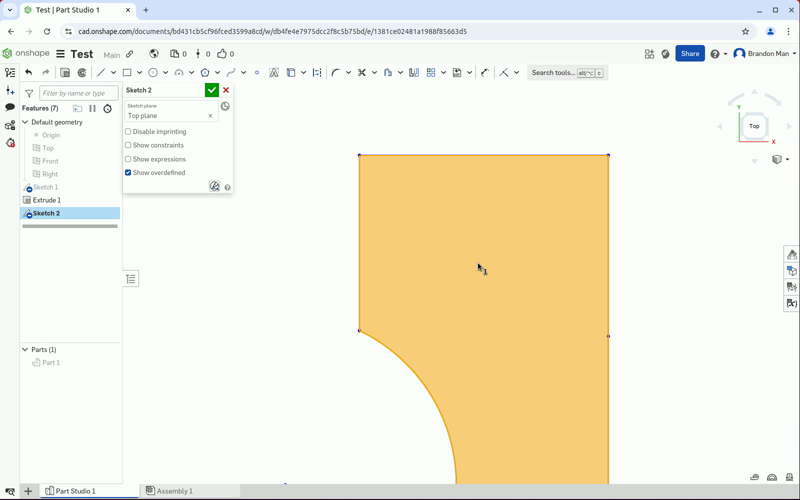
scroll(-6)
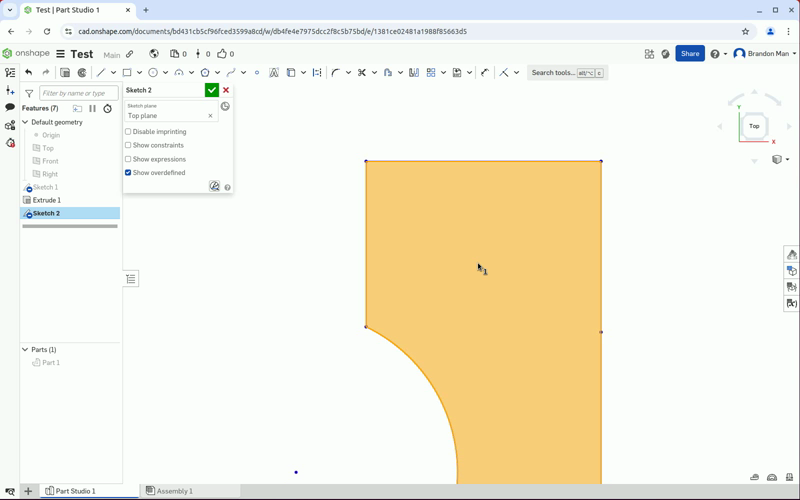
scroll(-6)
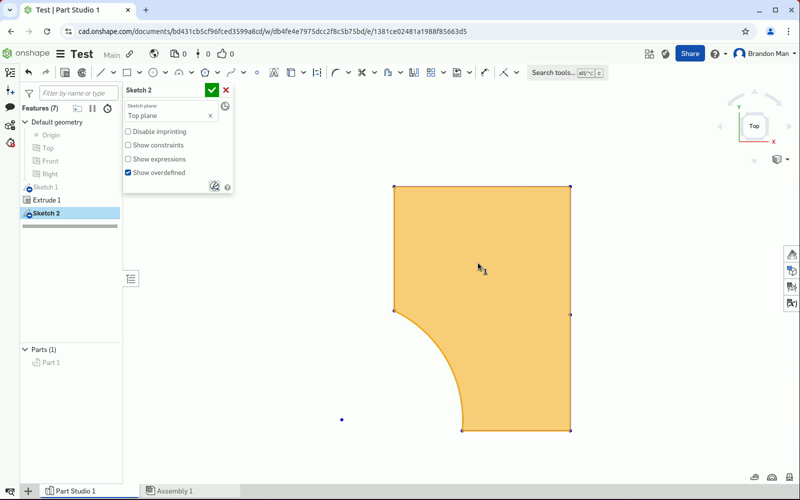
scroll(-6)
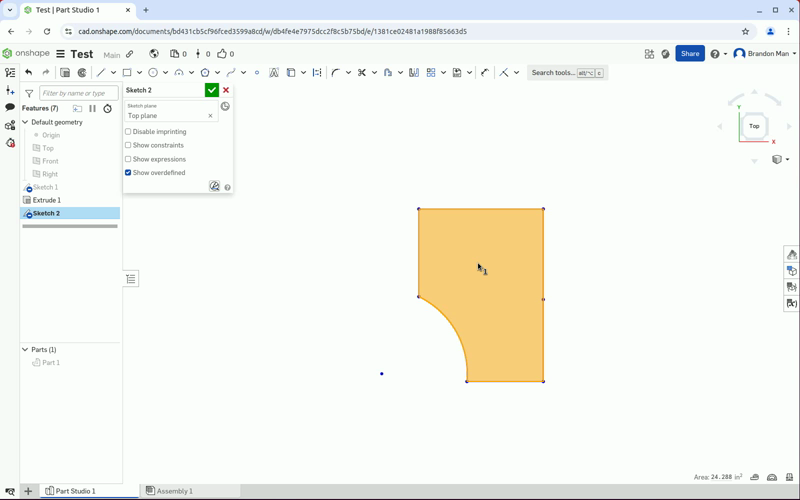
scroll(-6)
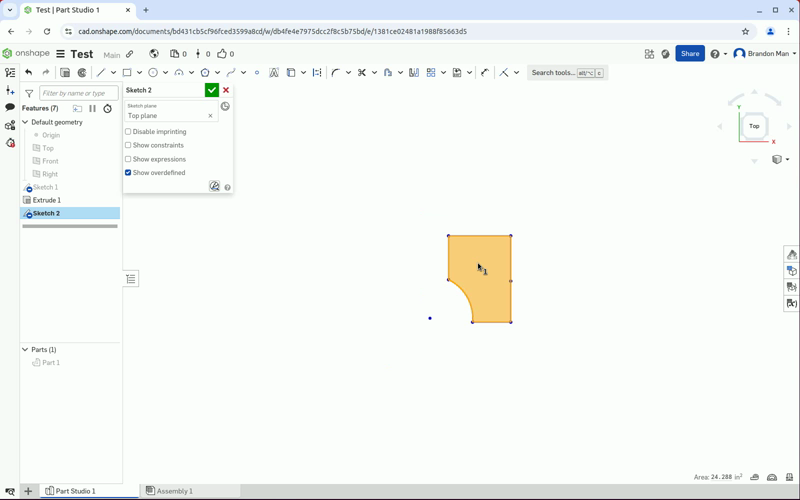
scroll(-6)
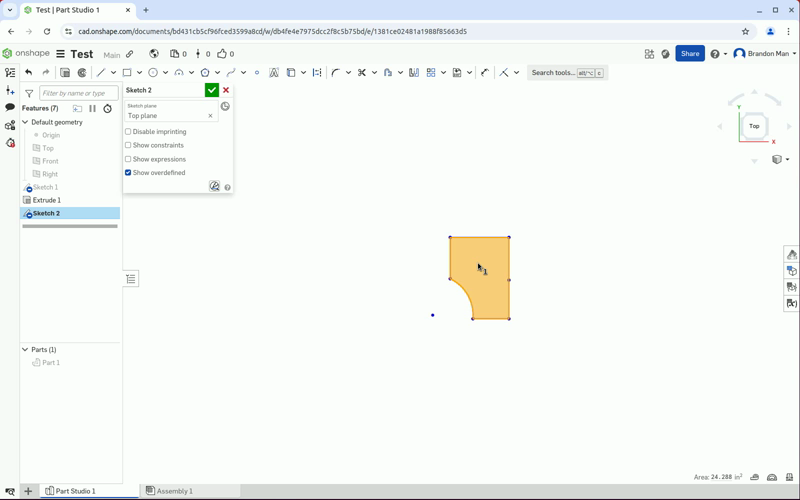
scroll(-6)
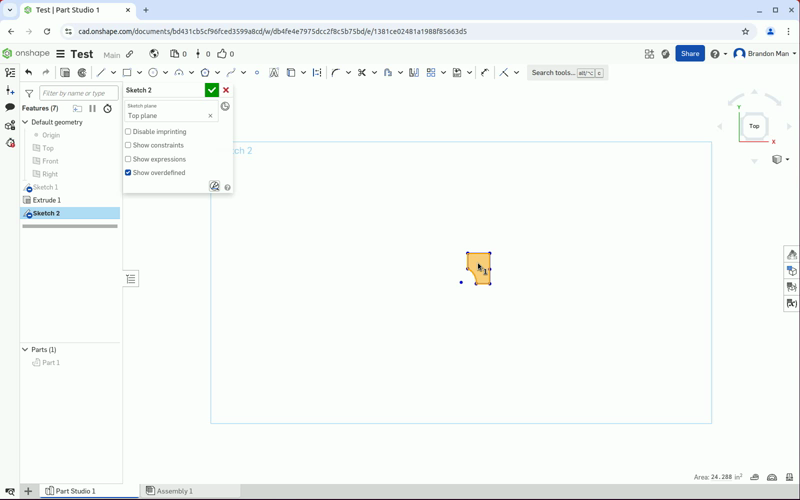
mouse_move(73, 352)
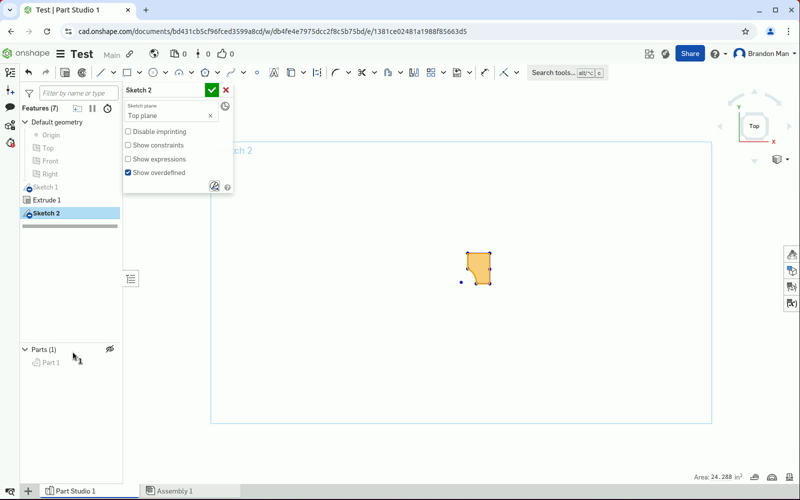
key(shift+y)
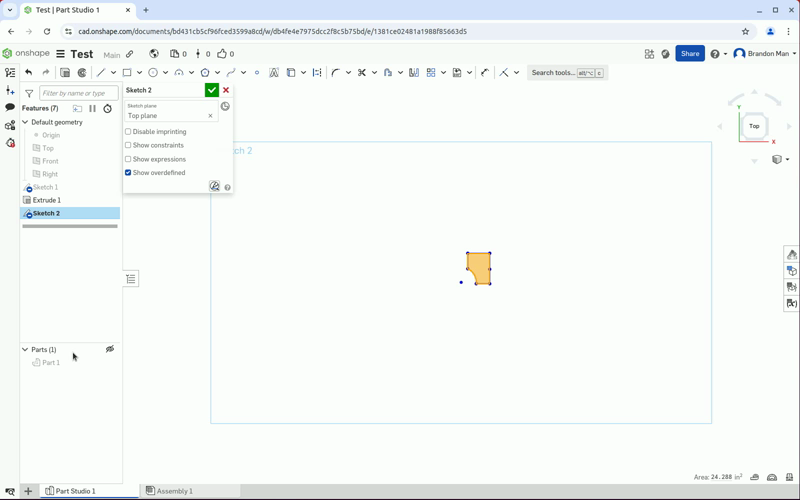
key(shift+e)
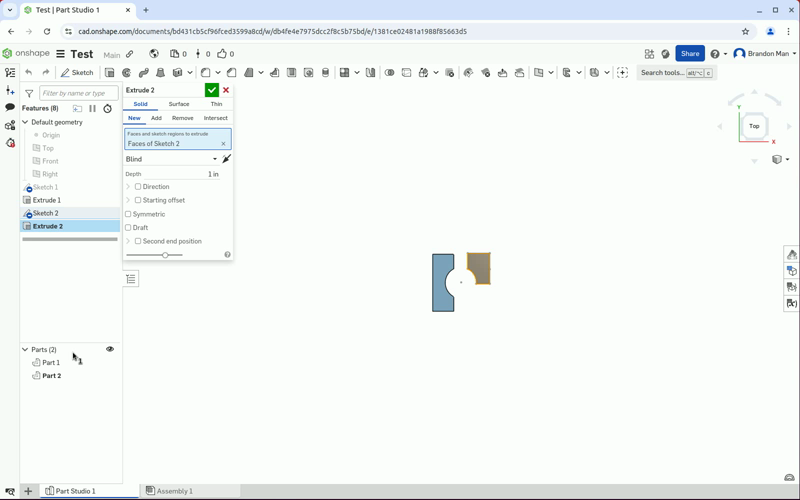
mouse_move(143, 106)
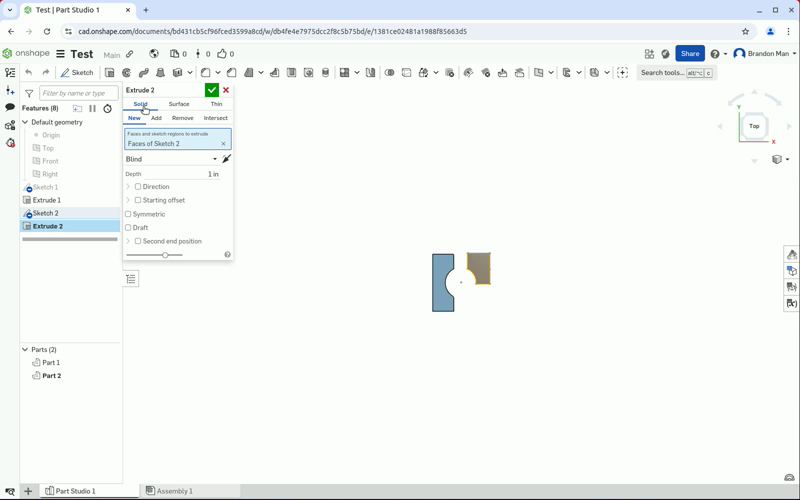
click(143, 106)
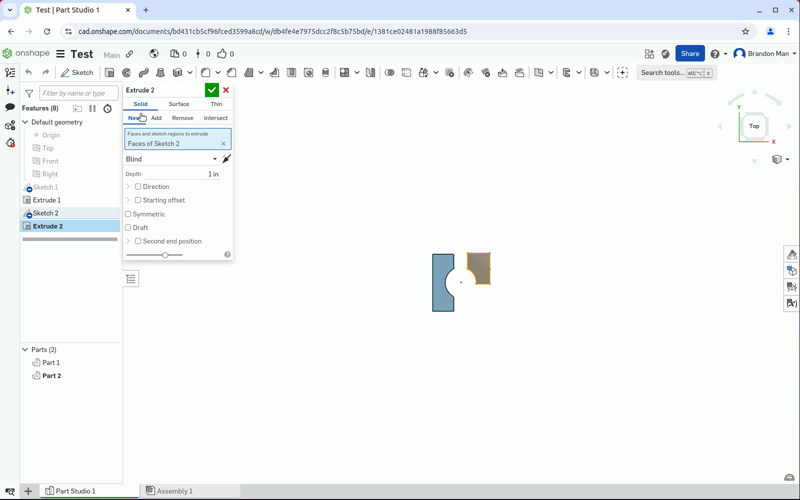
mouse_move(137, 120)
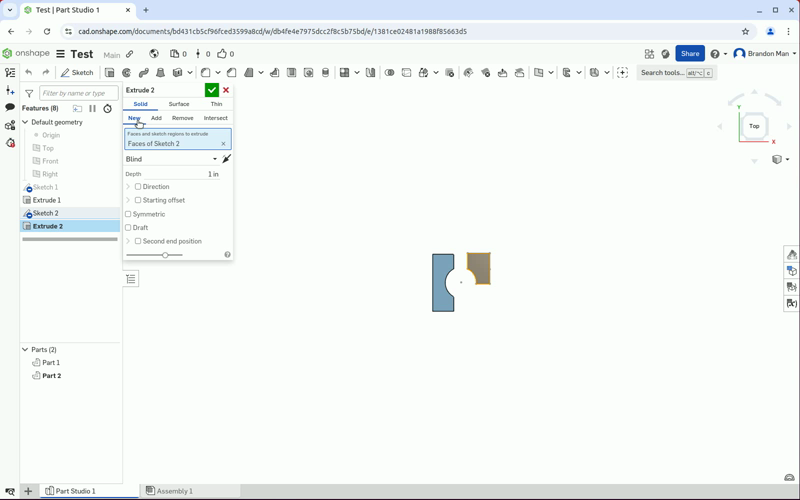
click(137, 120)
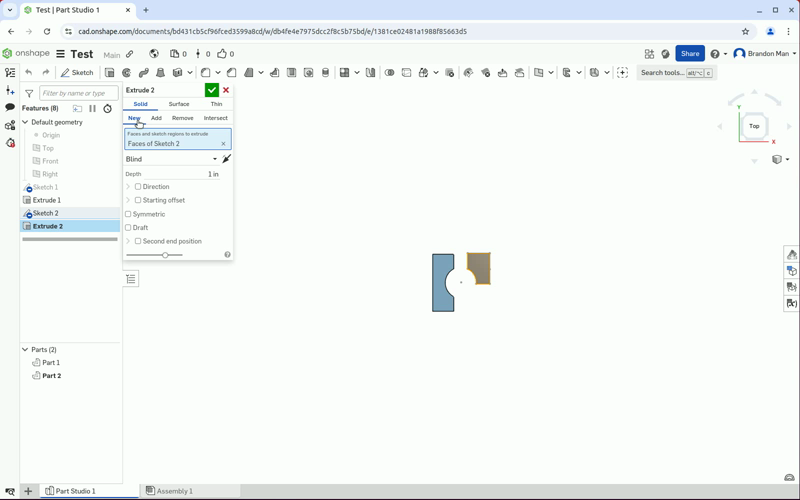
key(tab, 4)
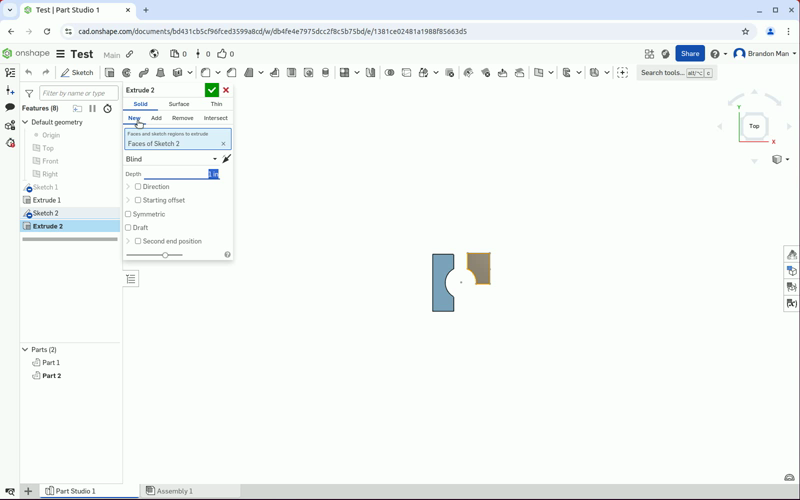
text(23.108)
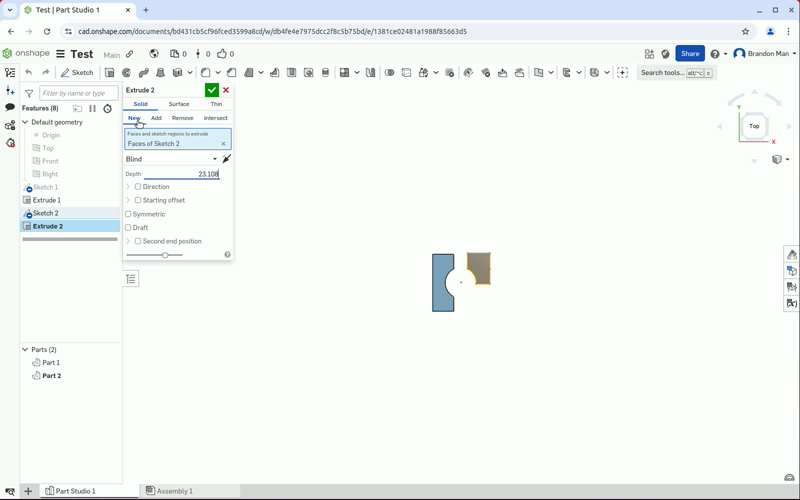
key(enter)
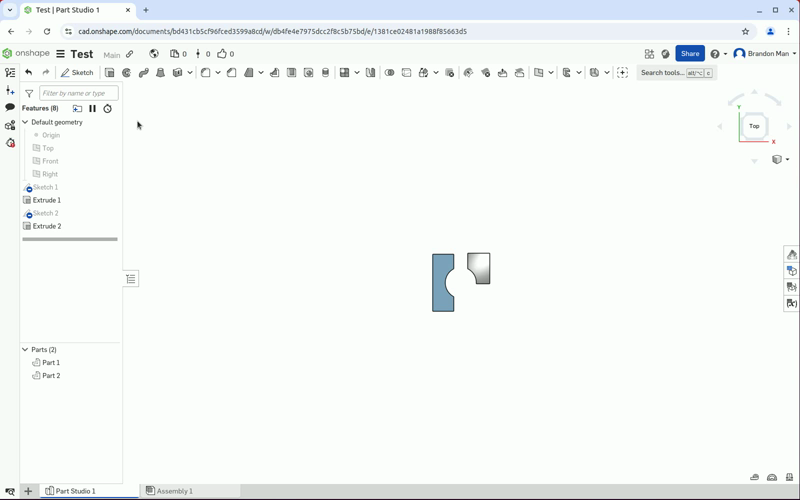
key(shift+h)
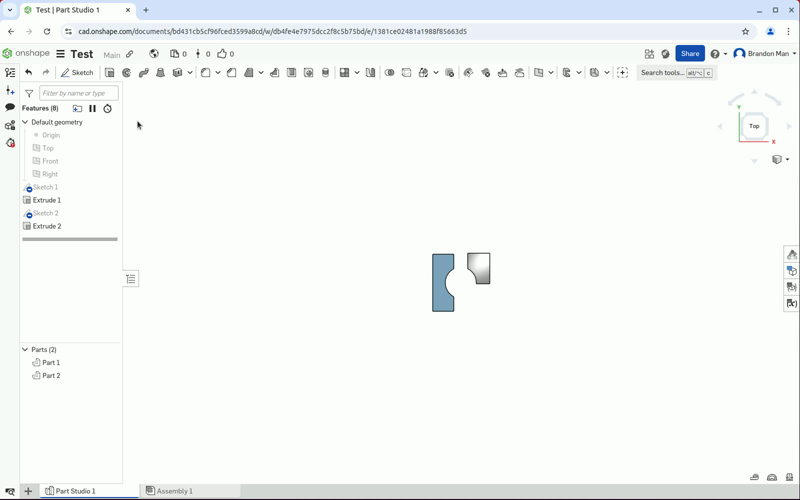
key(shift+h)
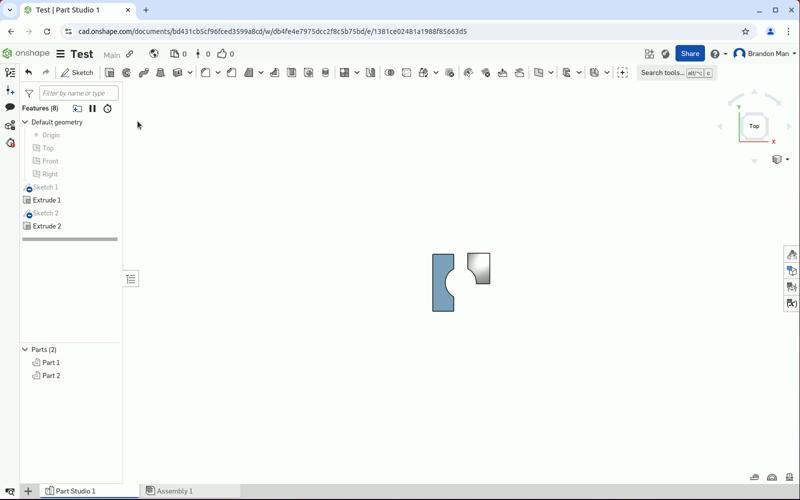
mouse_move(73, 189)
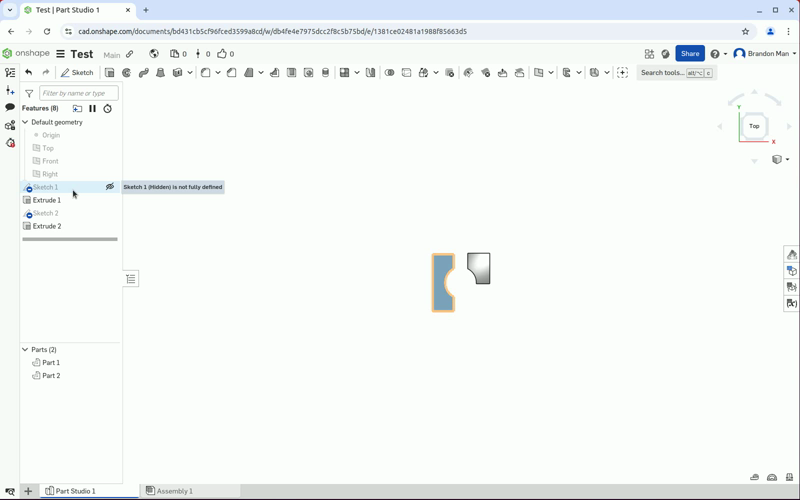
click(73, 189)
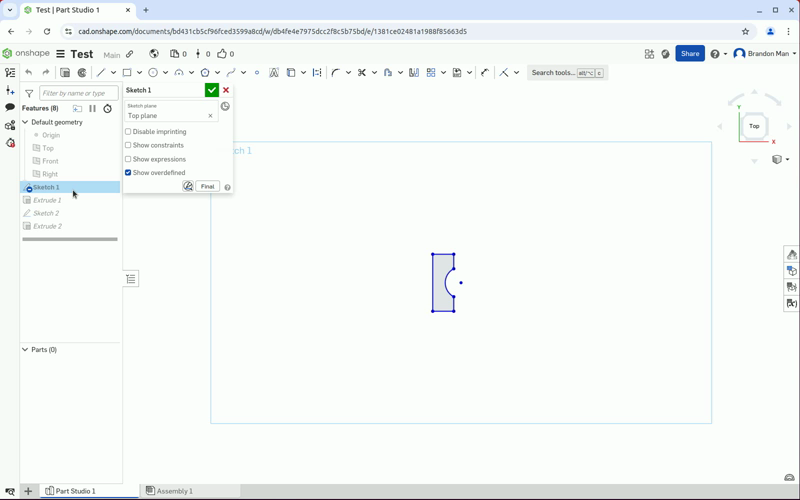
mouse_move(229, 92)
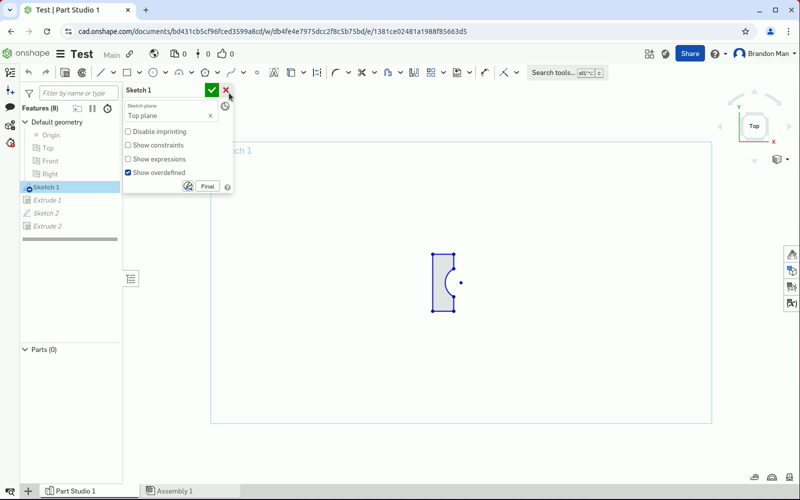
click(229, 92)
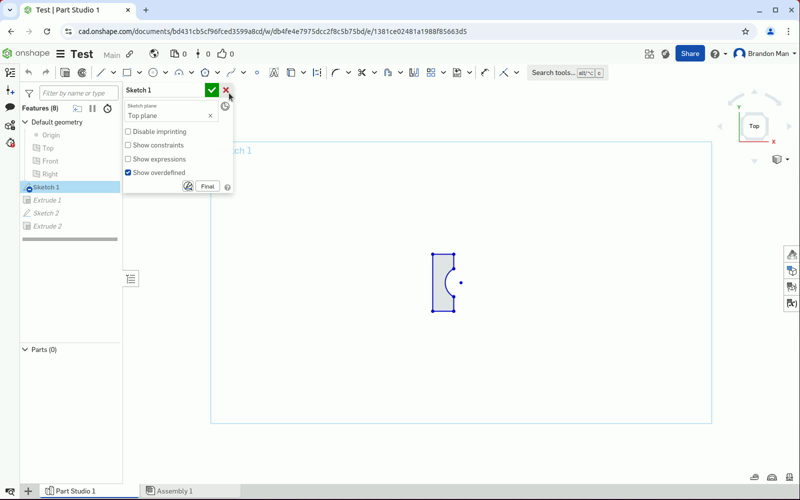
key(shift+s)
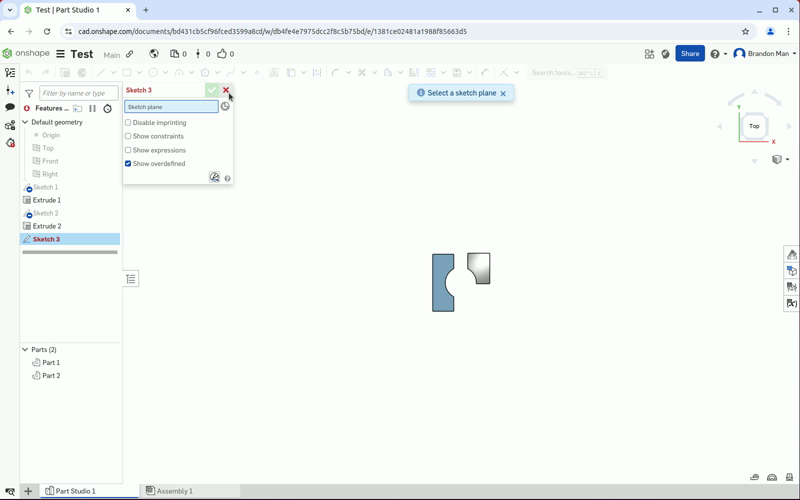
mouse_move(73, 150)
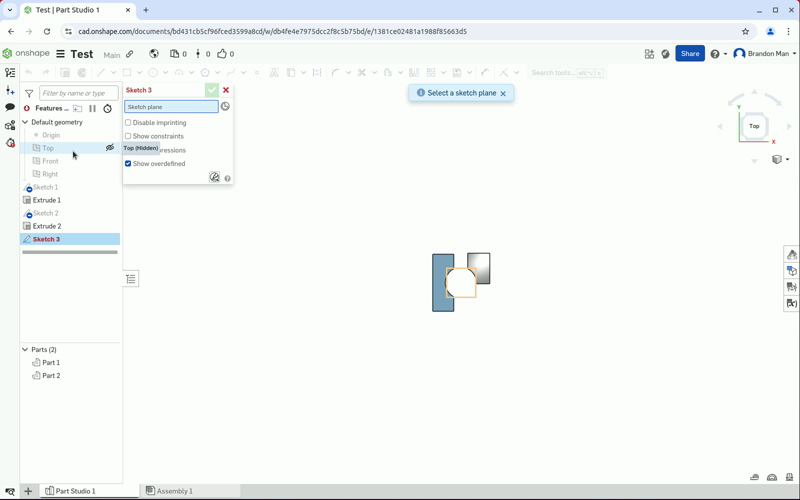
click(73, 150)
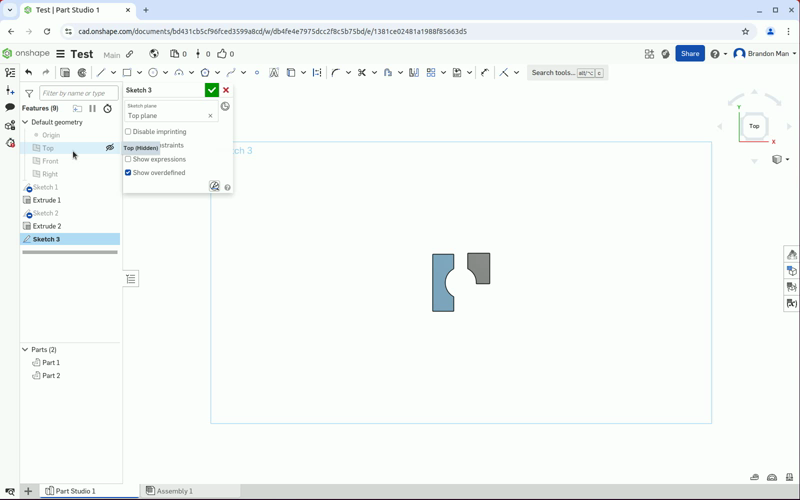
mouse_move(73, 352)
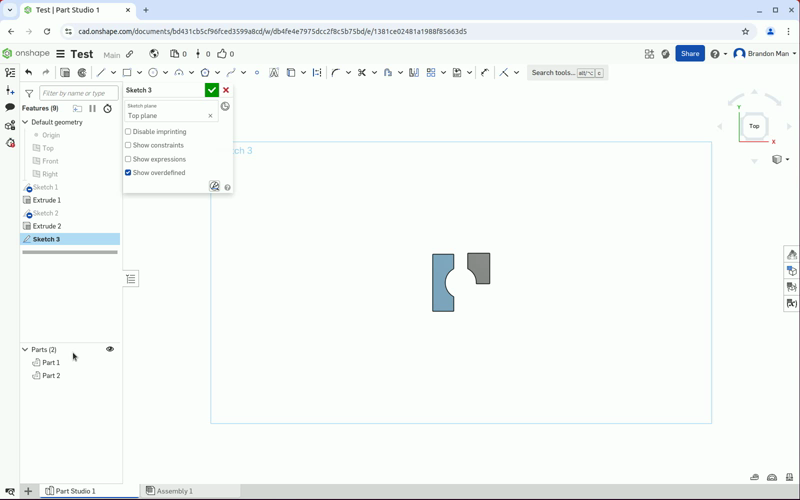
key(y)
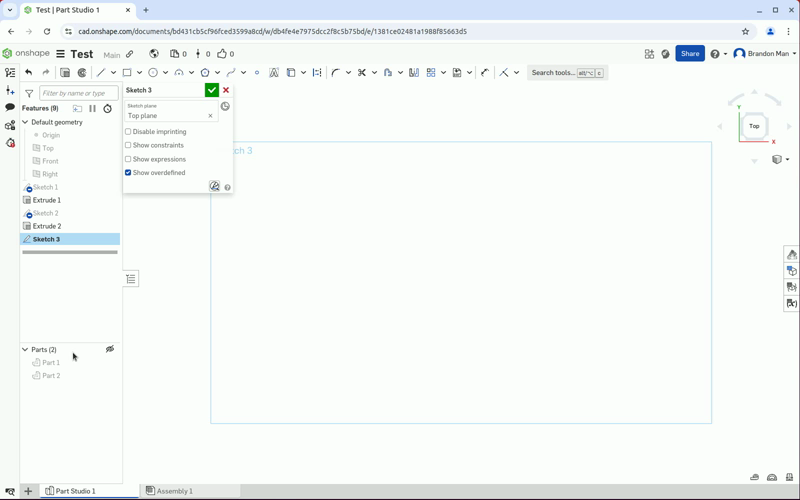
key(l)
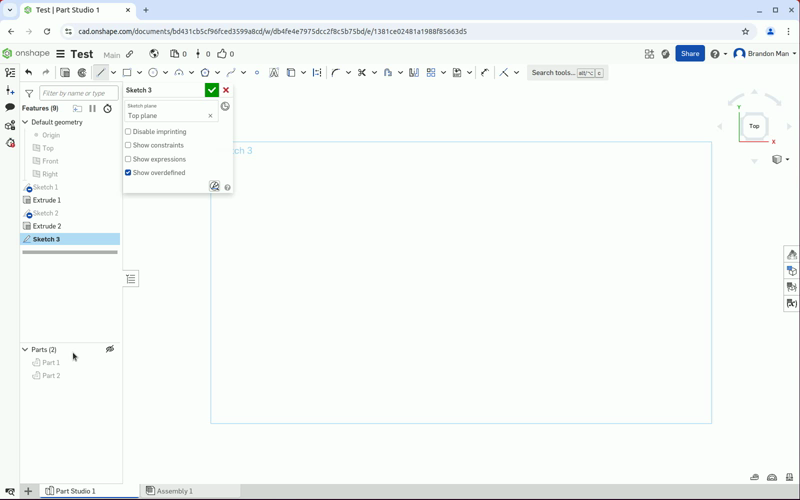
key_down(shift)
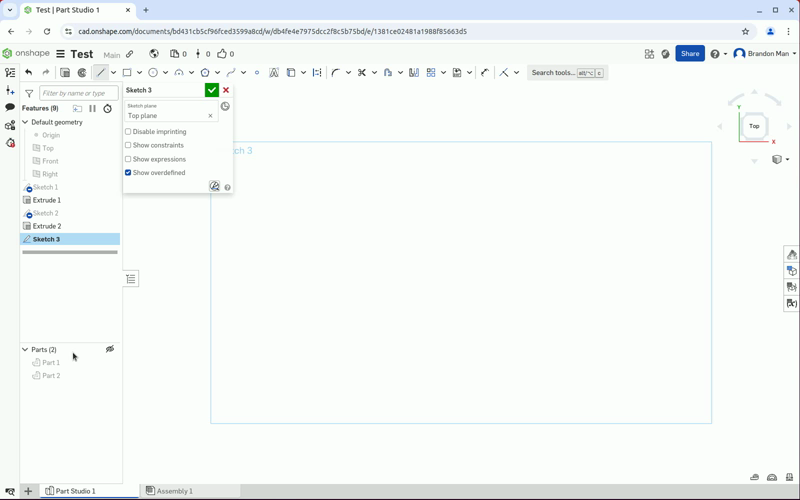
mouse_move(467, 311)
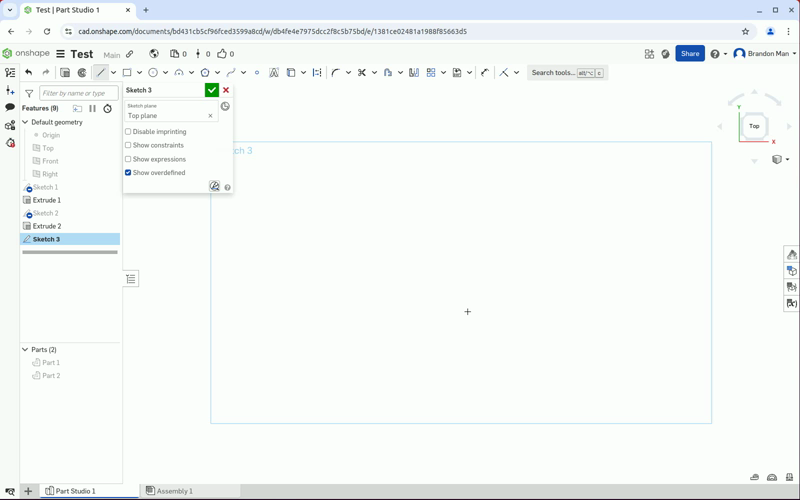
click(467, 311)
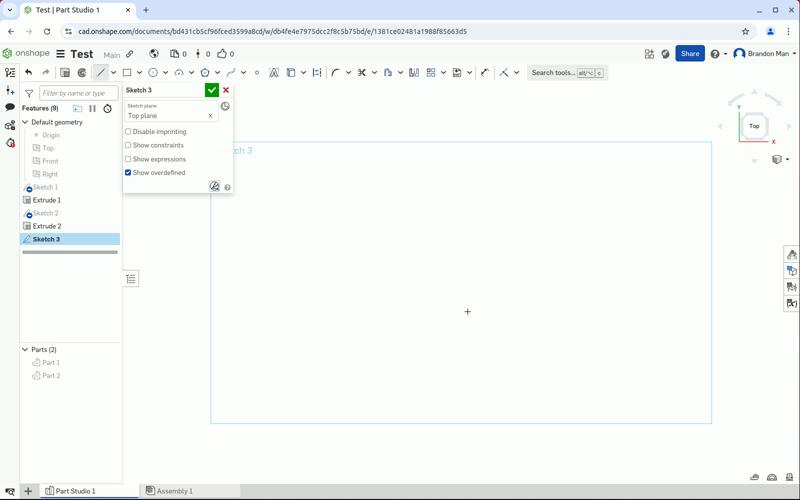
key_up(shift)
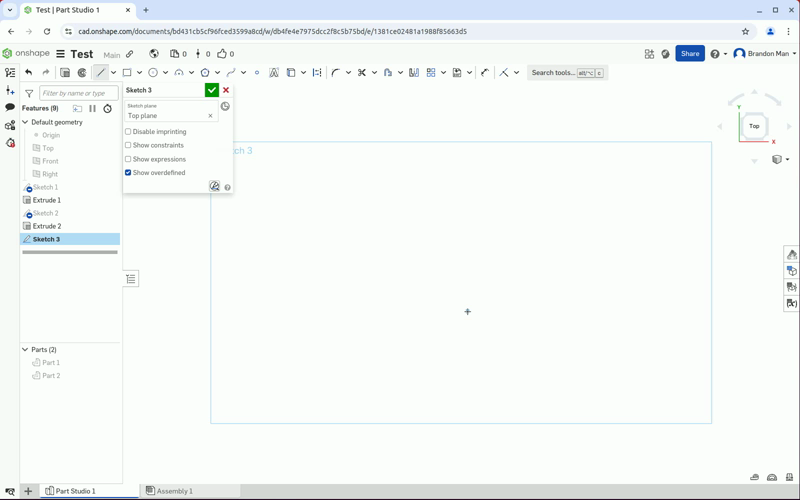
key_down(shift)
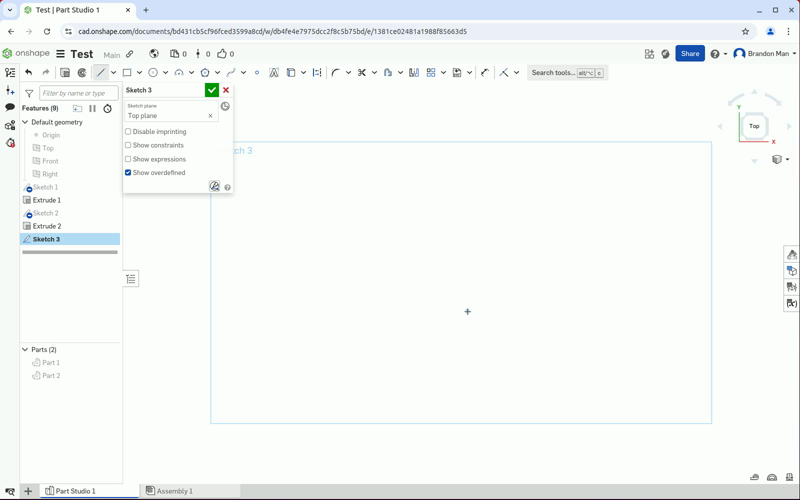
mouse_move(497, 311)
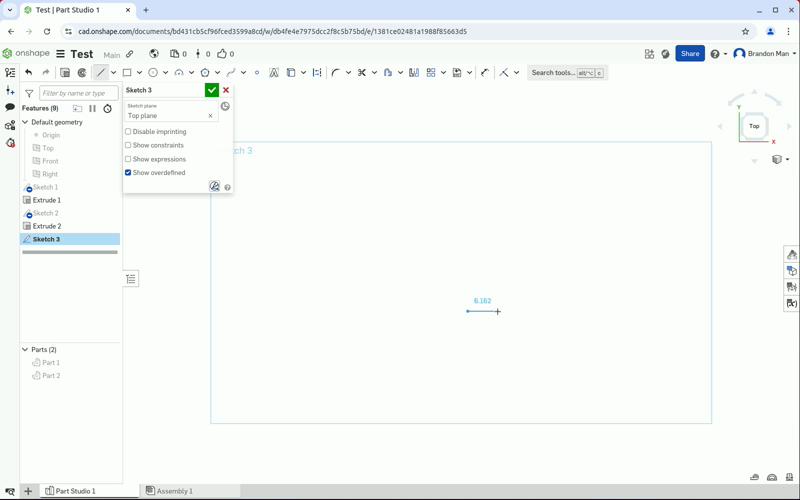
mouse_move(489, 311)
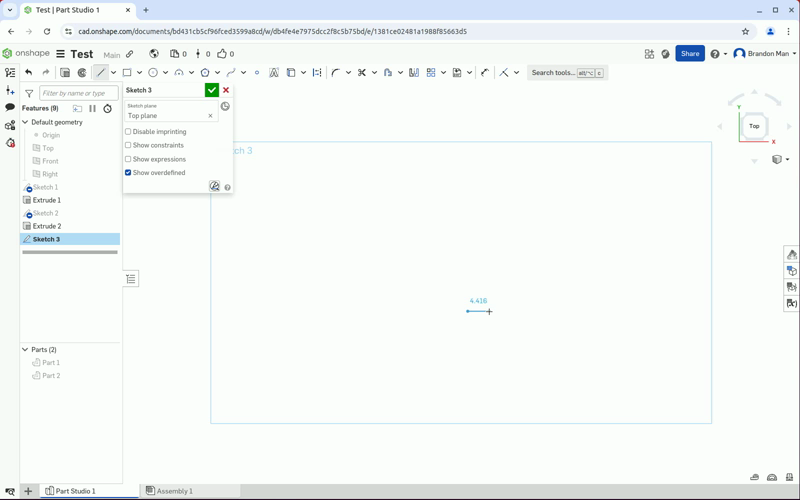
click(489, 311)
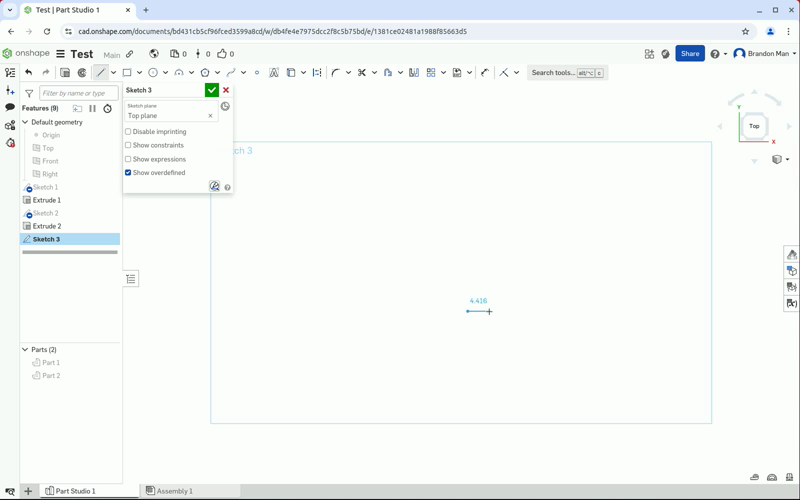
key_up(shift)
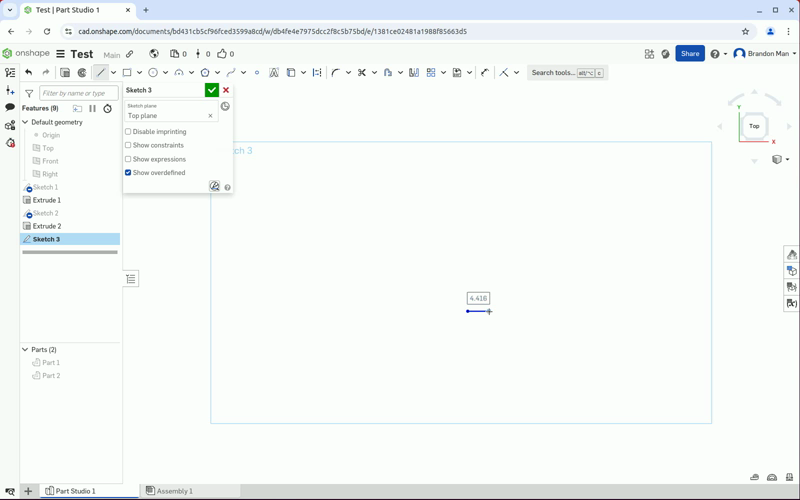
key_down(shift)
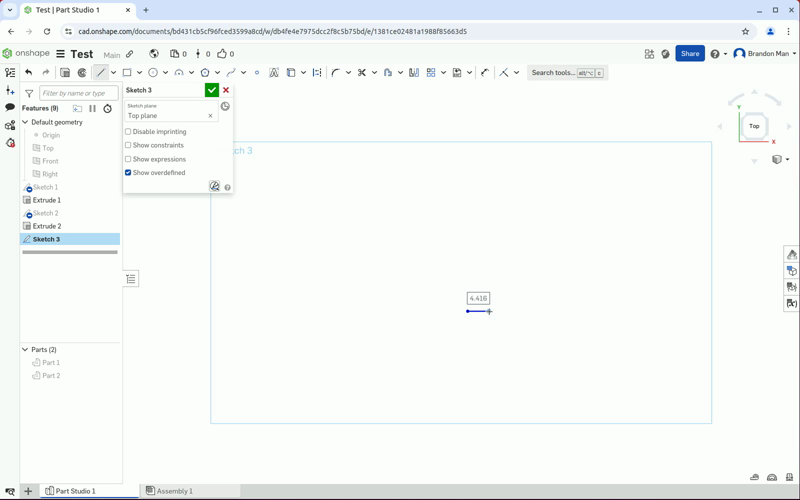
mouse_move(519, 311)
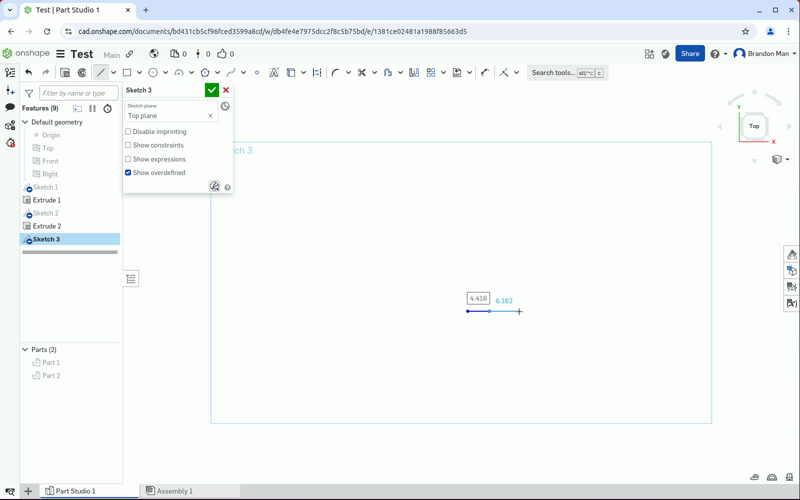
mouse_move(489, 295)
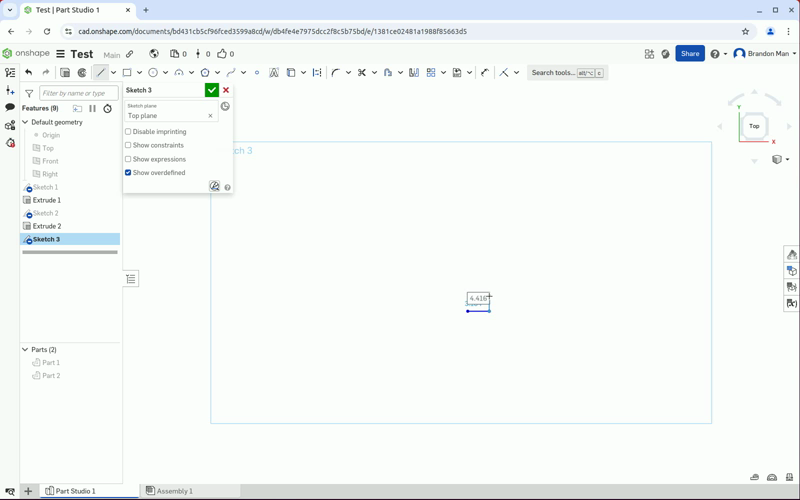
click(489, 295)
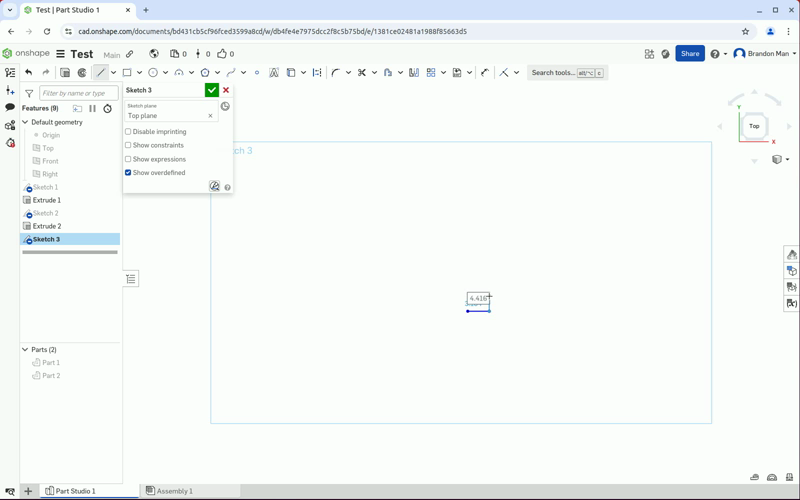
key_up(shift)
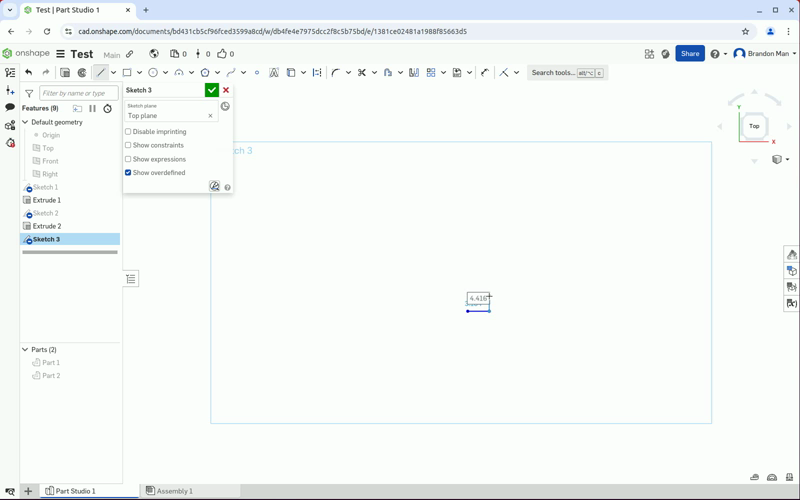
key_down(shift)
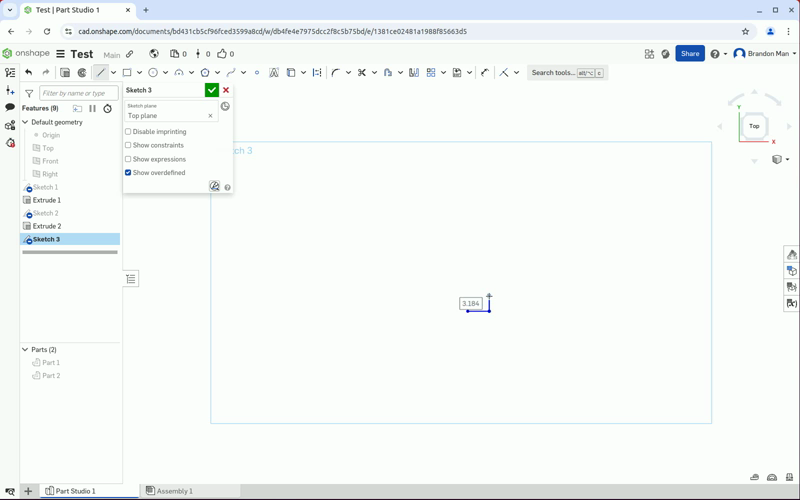
mouse_move(519, 295)
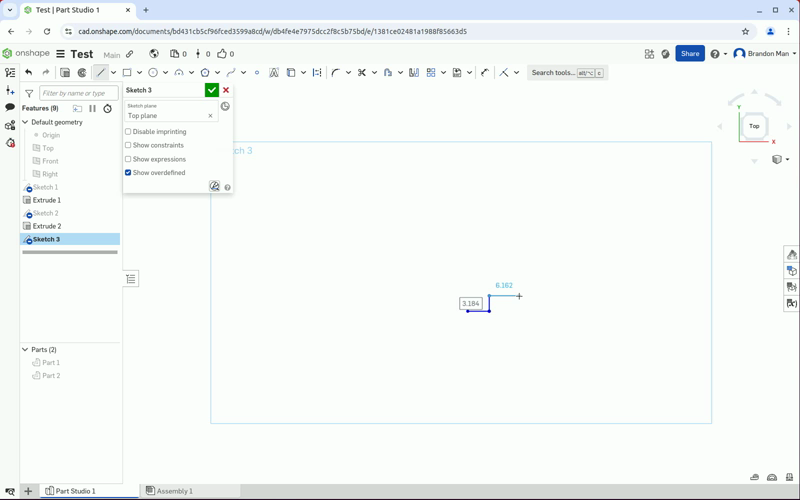
mouse_move(489, 282)
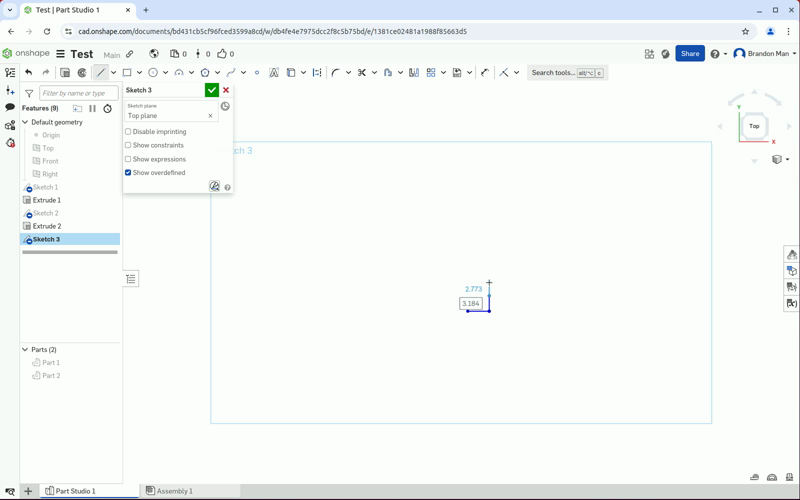
click(489, 282)
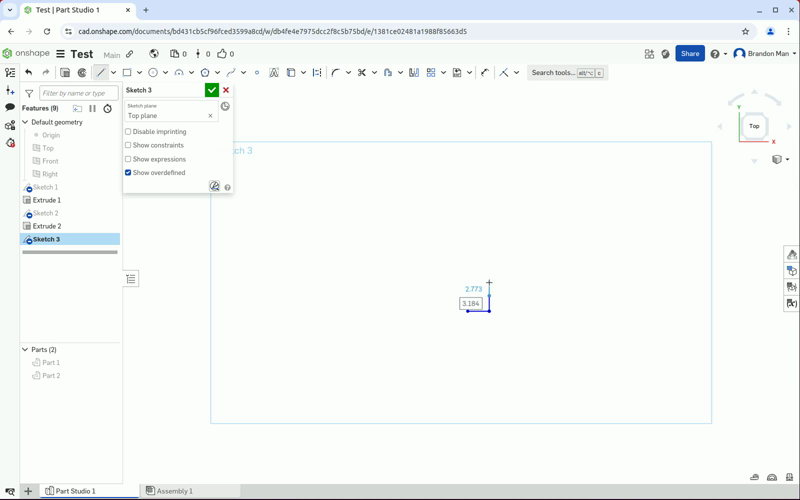
key_up(shift)
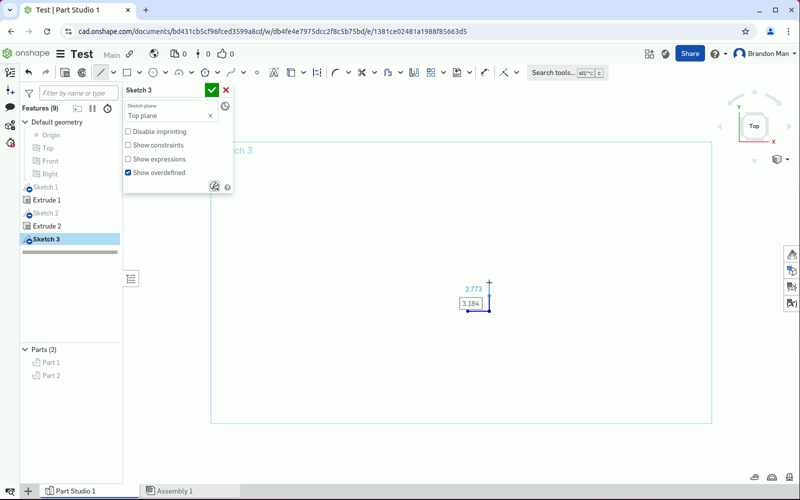
key_down(shift)
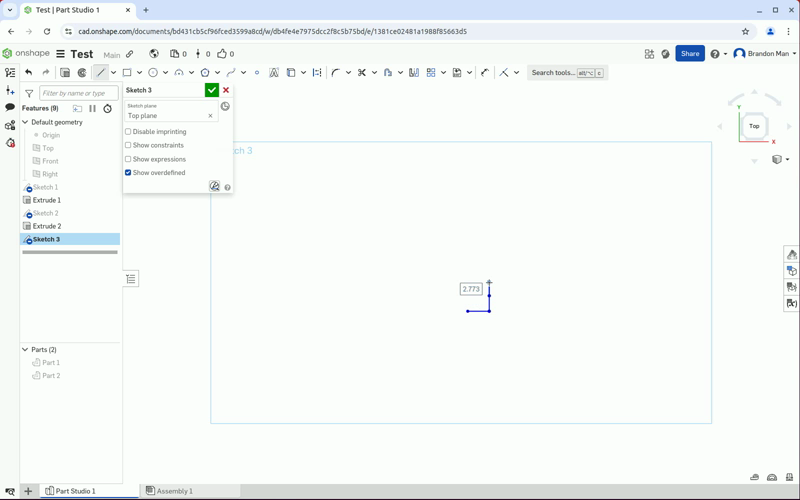
mouse_move(519, 282)
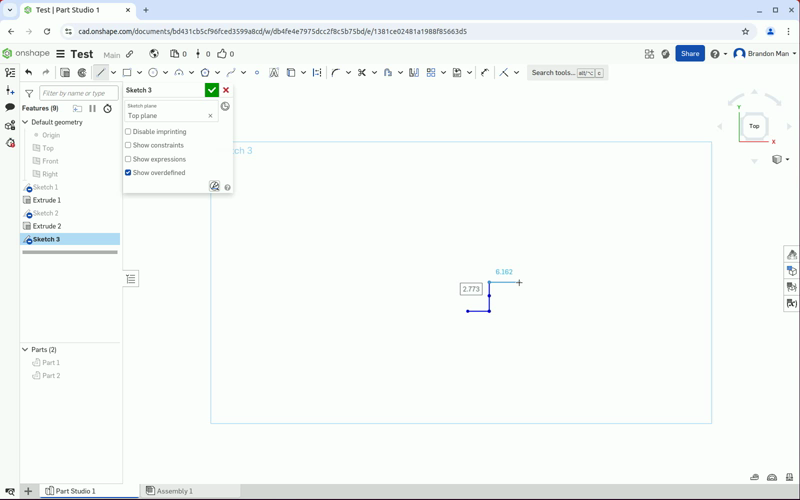
mouse_move(476, 282)
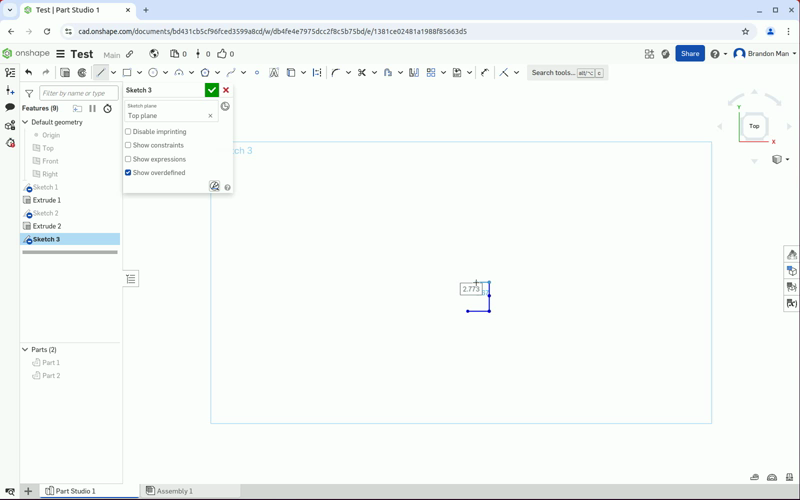
click(476, 282)
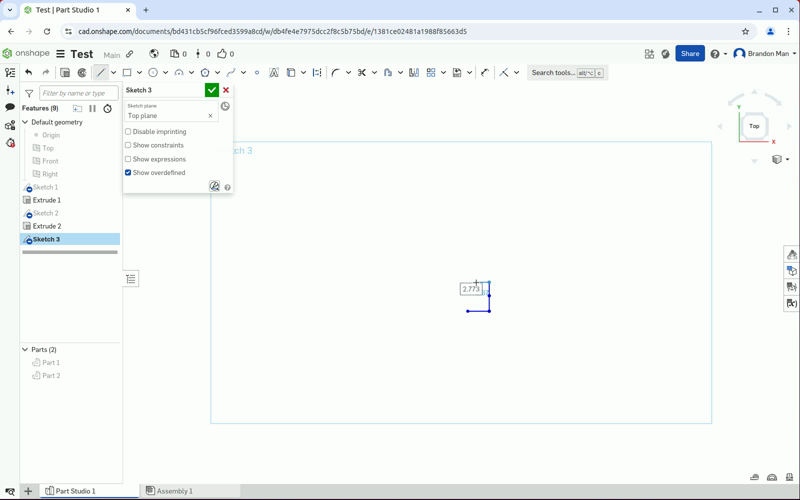
key_up(shift)
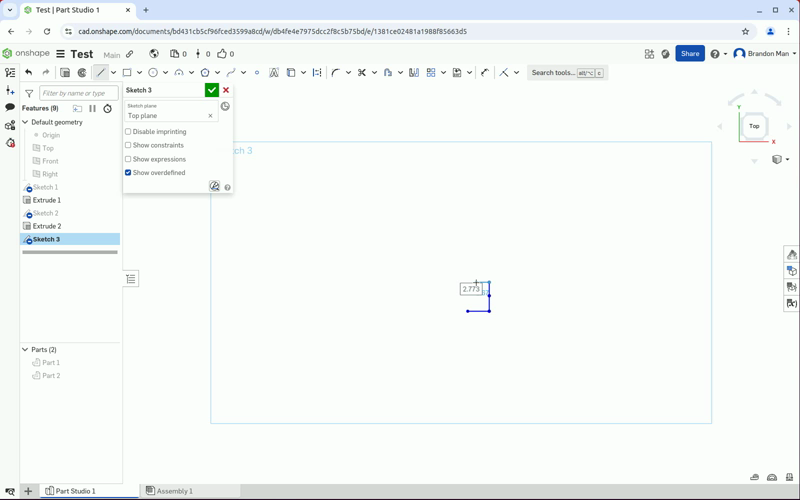
key(esc)
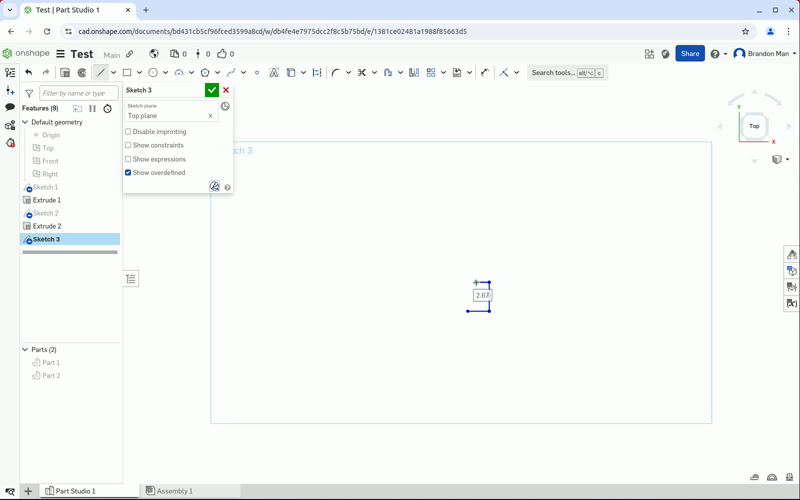
key(a)
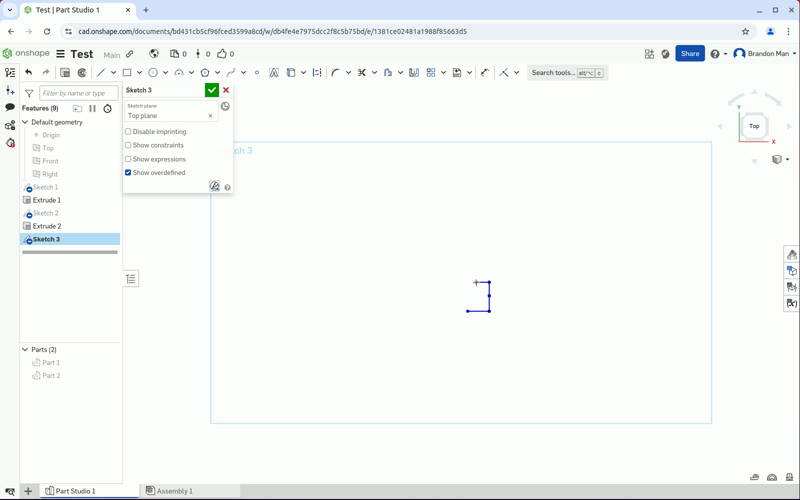
mouse_move(476, 282)
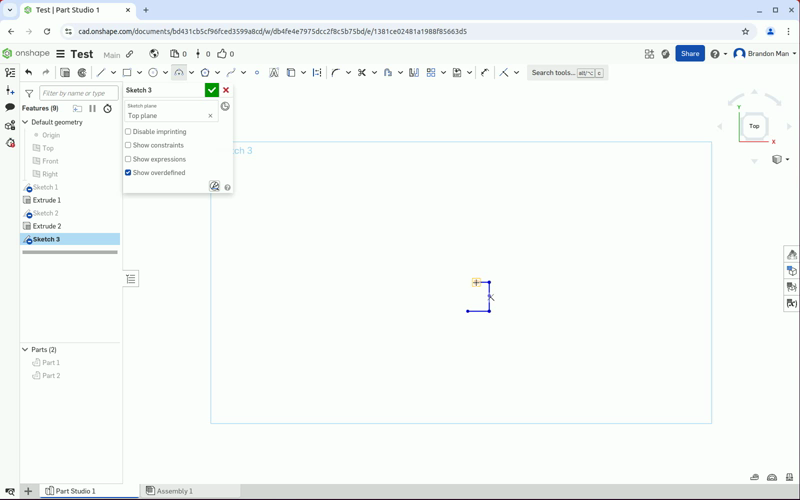
click(476, 282)
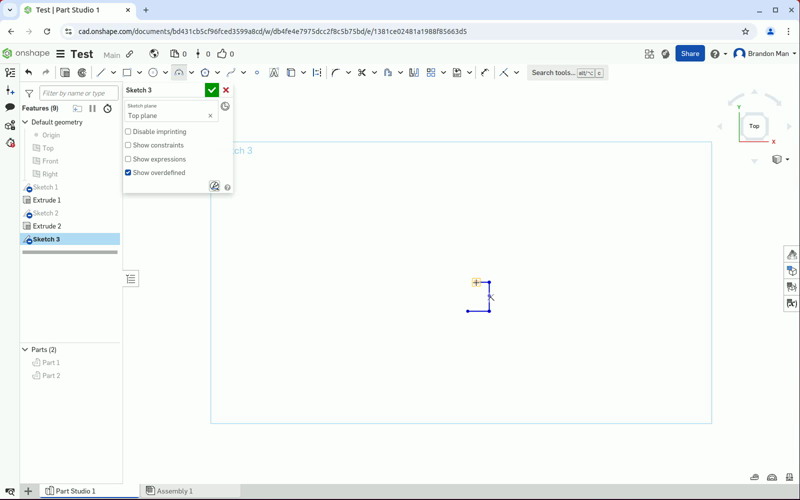
key_down(shift)
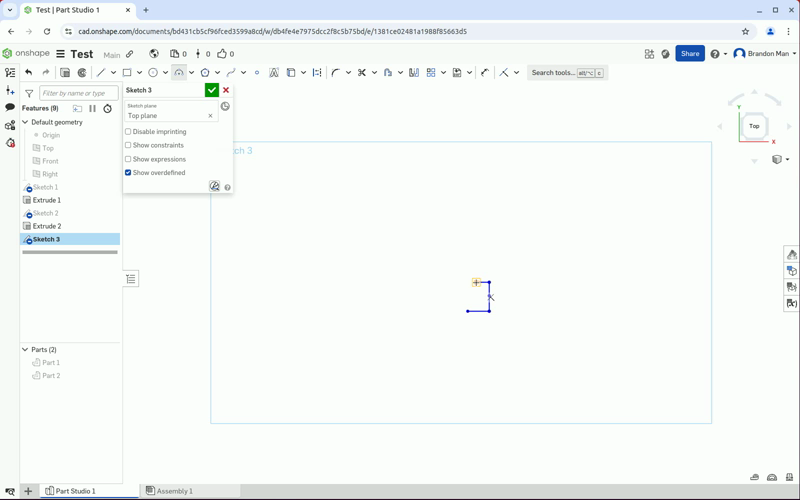
mouse_move(467, 296)
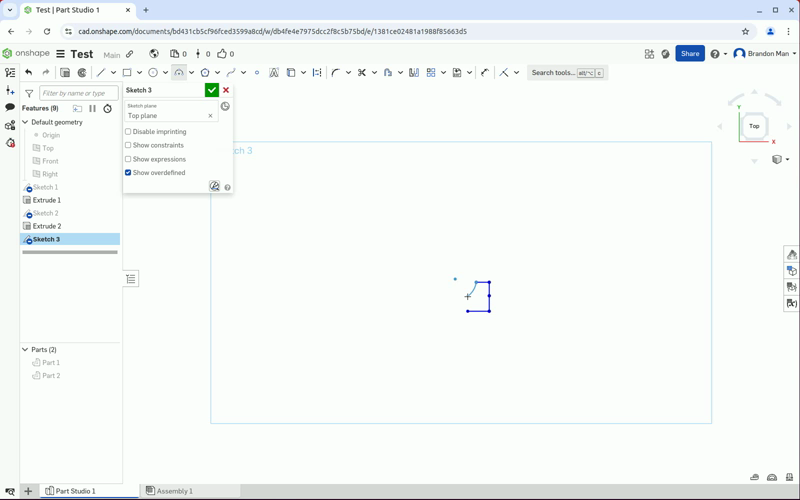
click(467, 296)
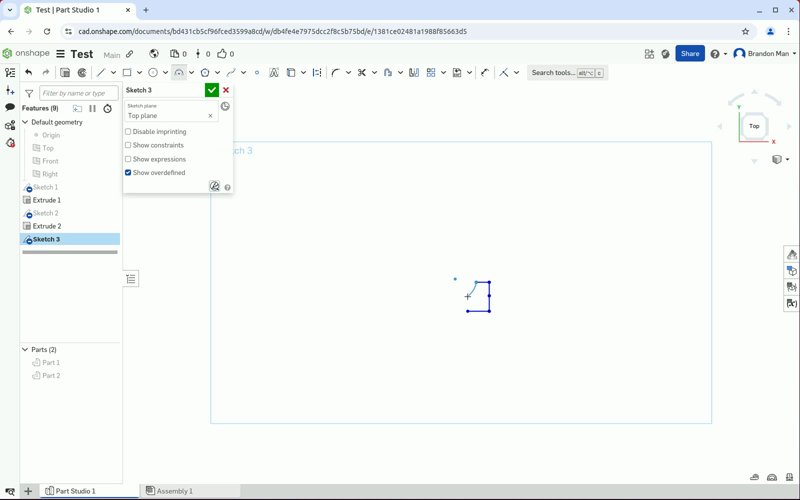
mouse_move(474, 290)
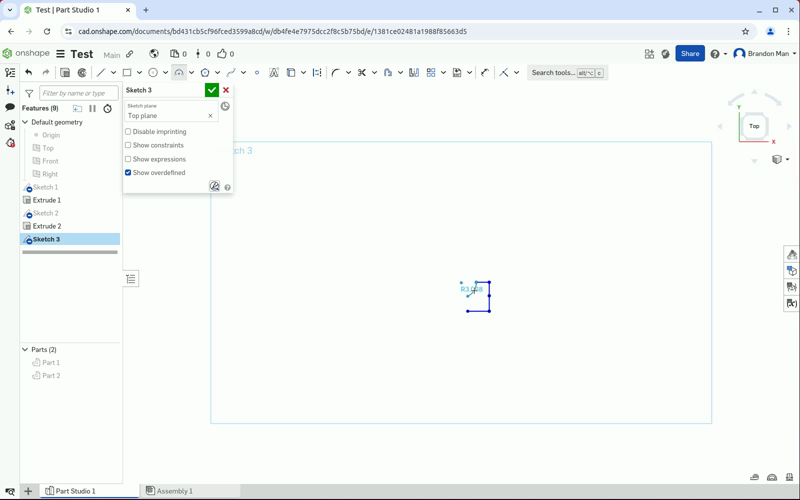
click(474, 290)
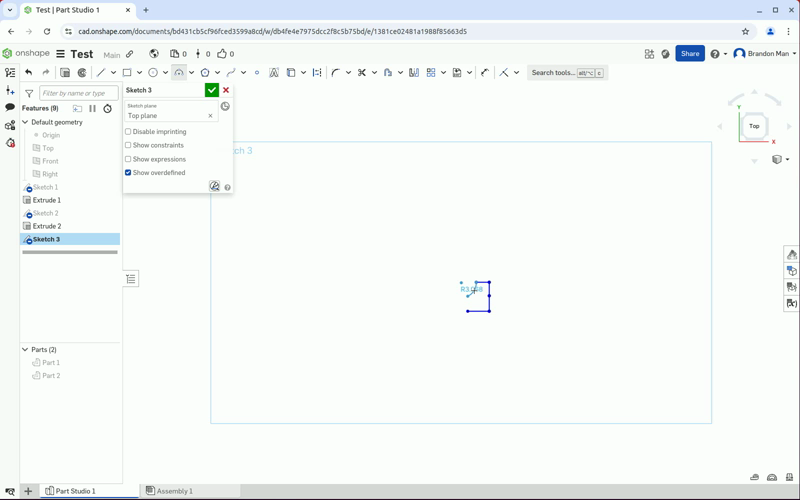
key_up(shift)
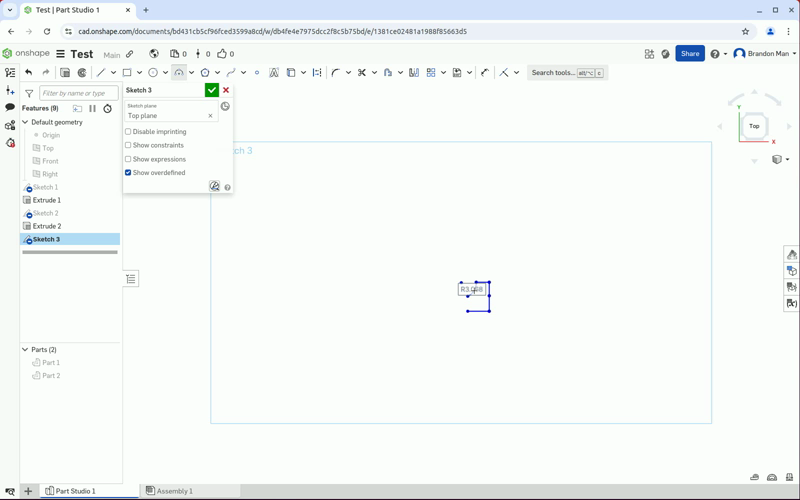
key(esc)
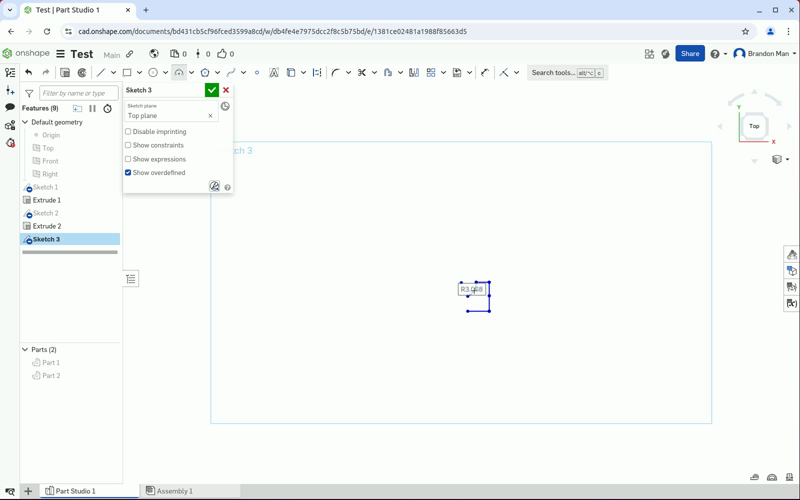
key(l)
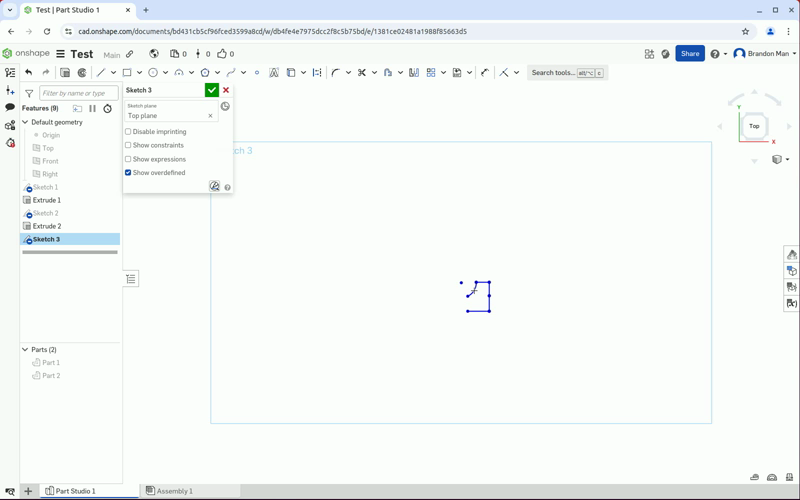
mouse_move(467, 296)
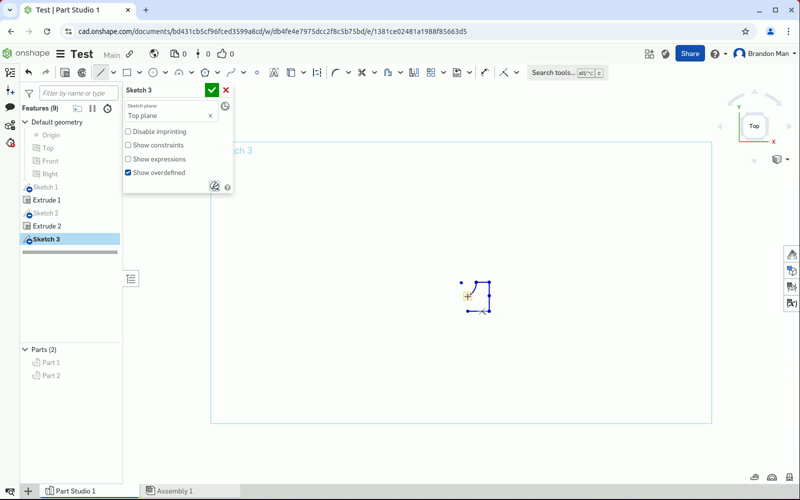
click(467, 296)
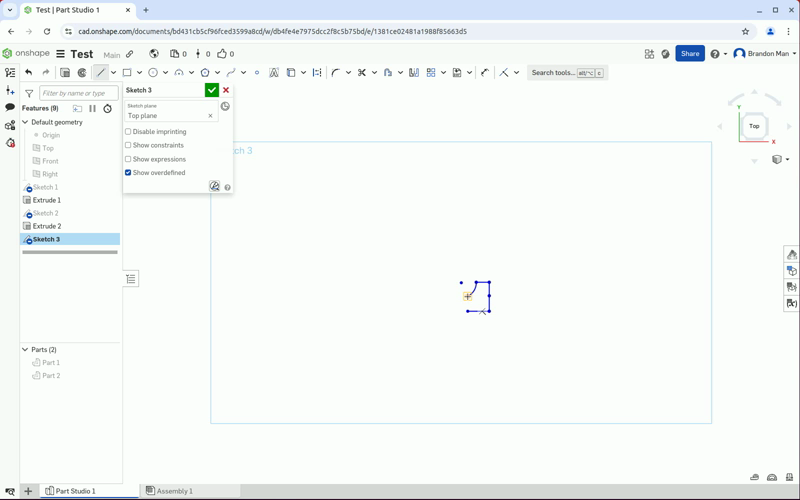
mouse_move(497, 296)
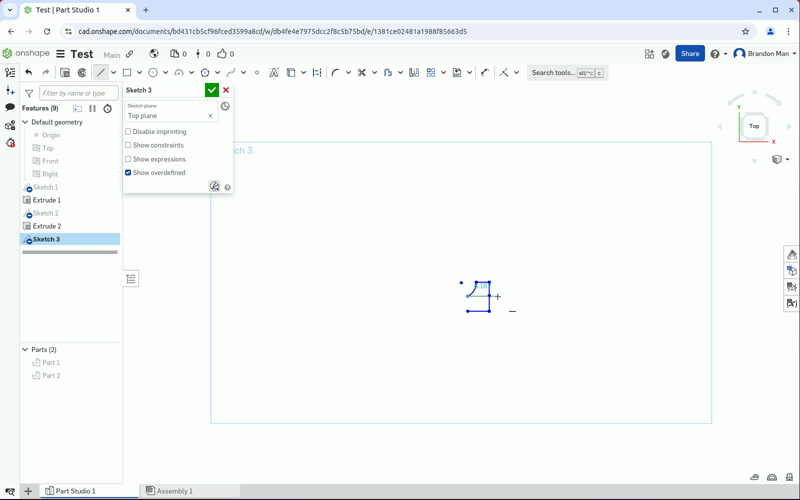
key_down(shift)
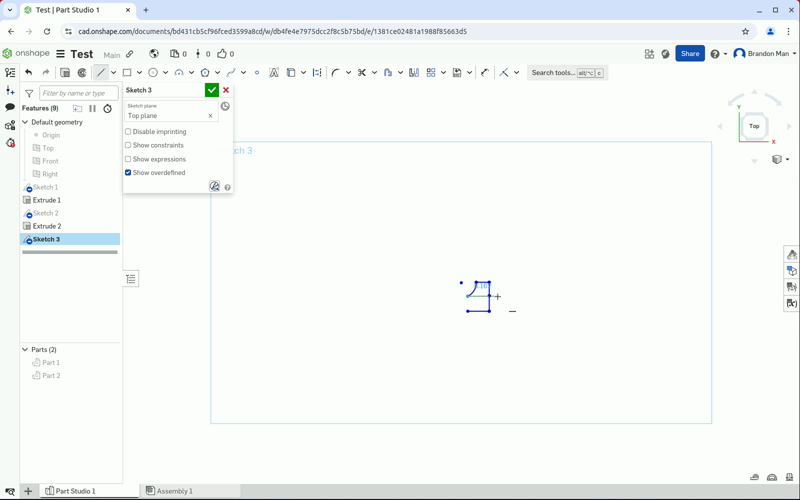
mouse_move(467, 311)
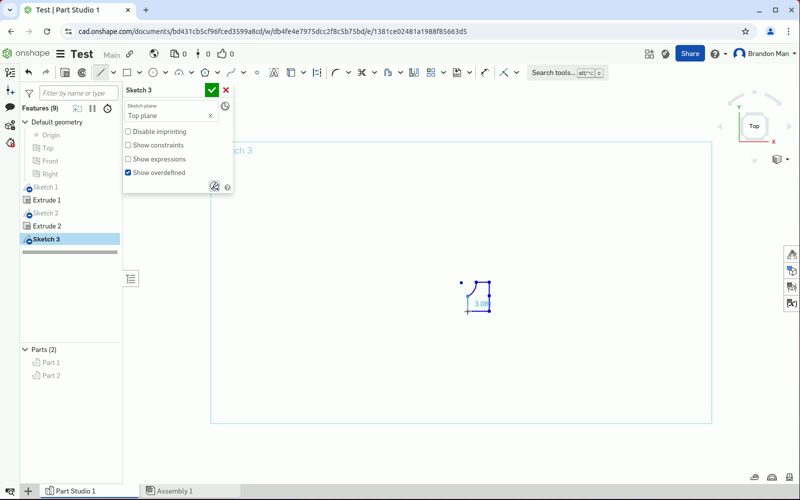
key_up(shift)
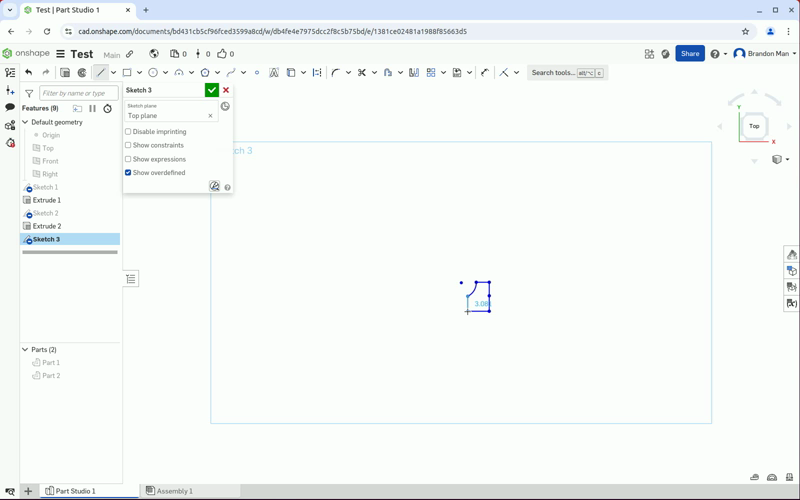
click(467, 311)
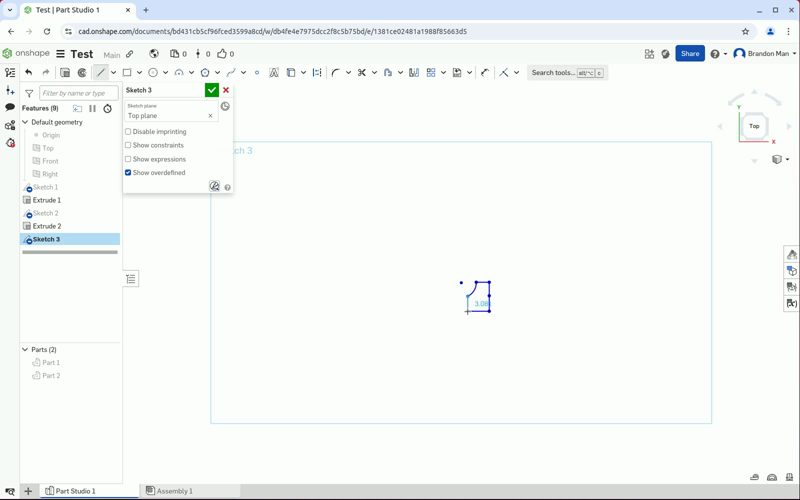
key(esc)
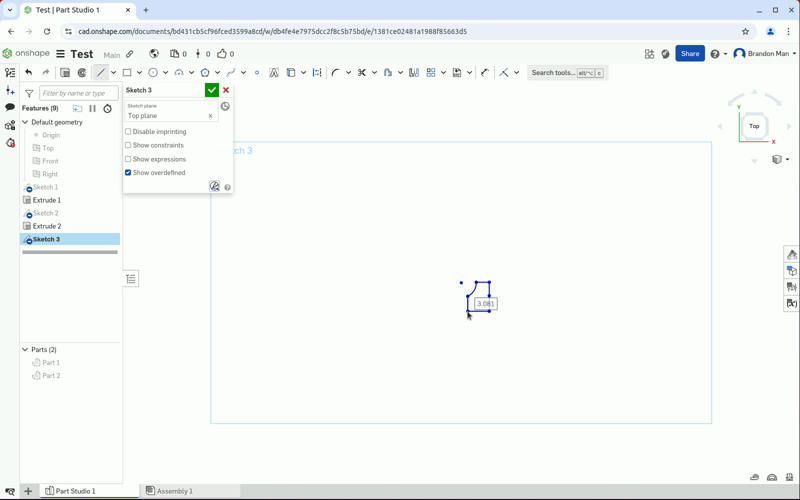
mouse_move(480, 296)
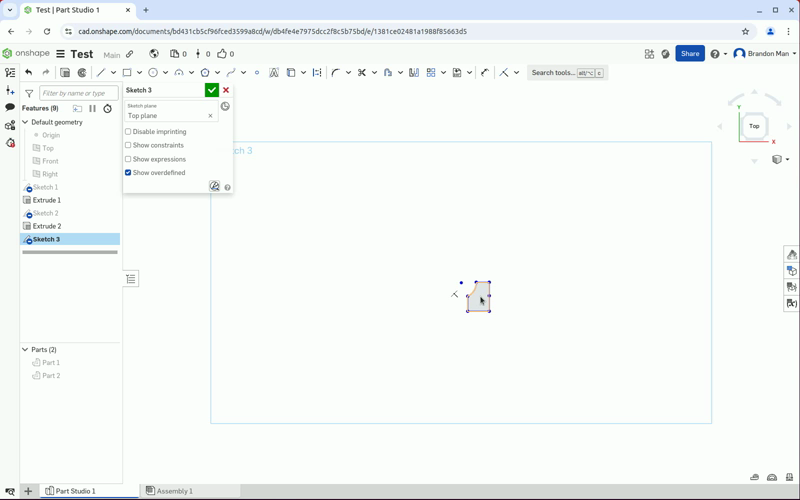
scroll(6)
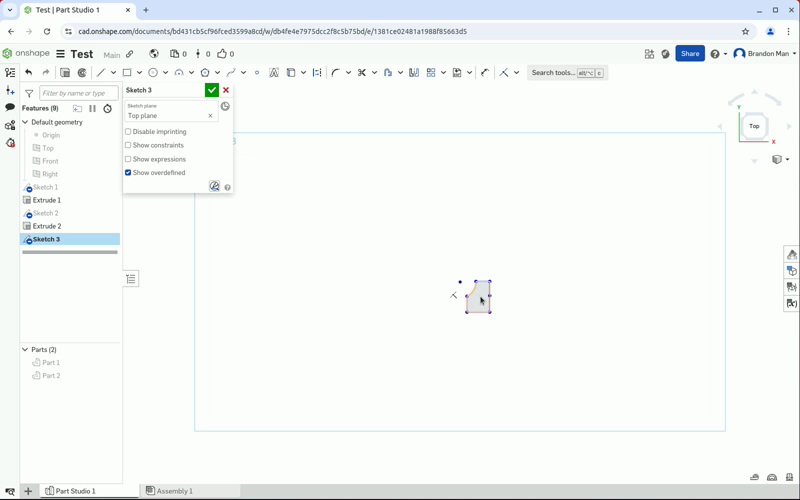
scroll(6)
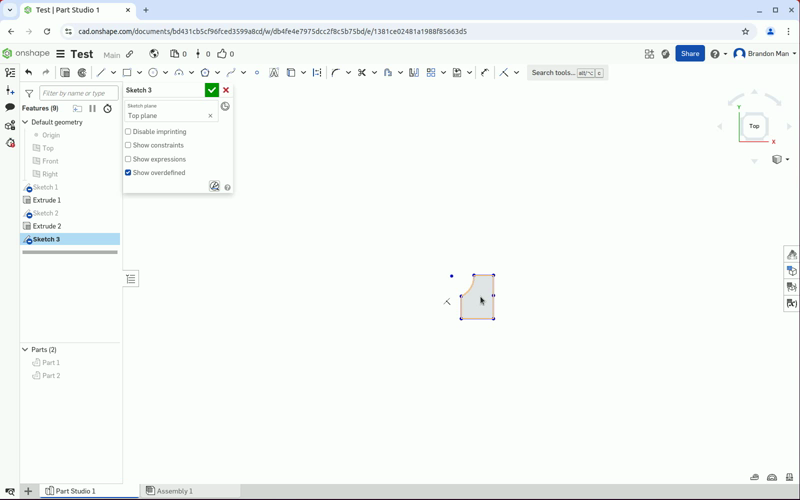
scroll(6)
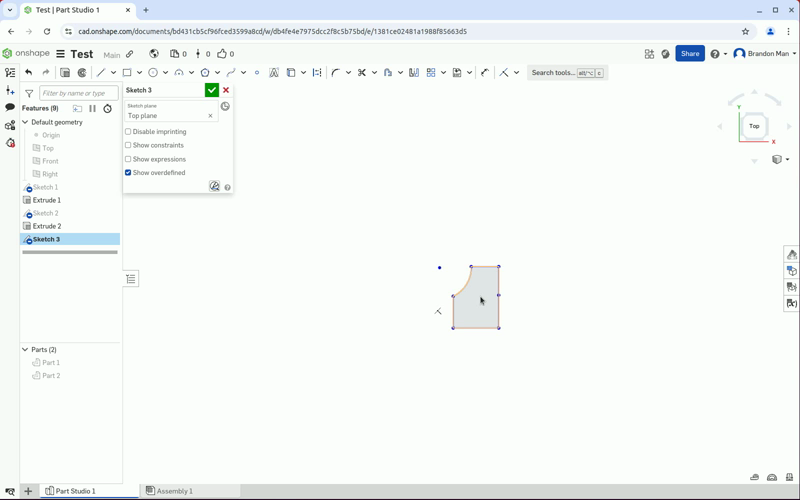
scroll(6)
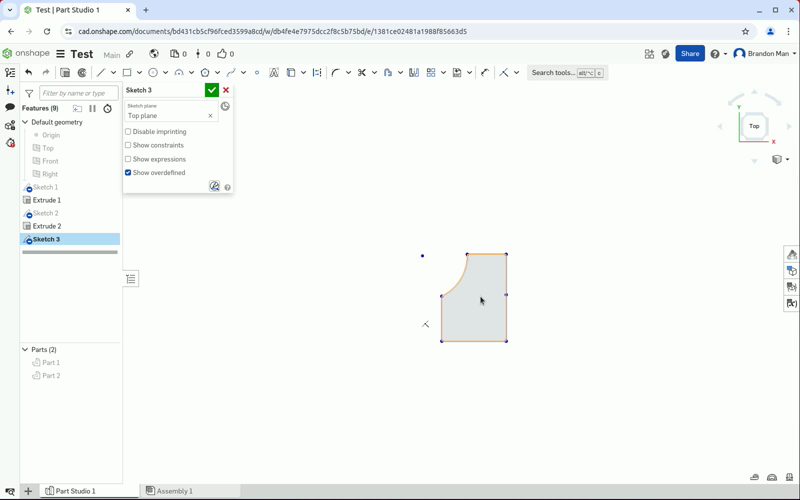
scroll(6)
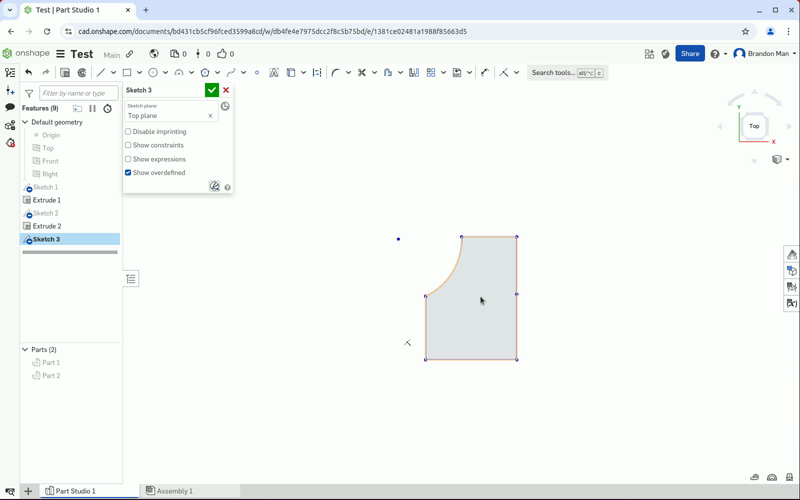
scroll(6)
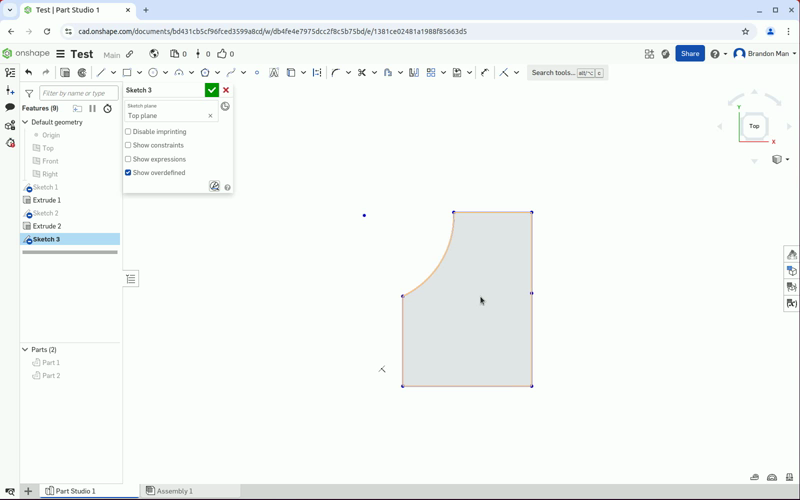
scroll(6)
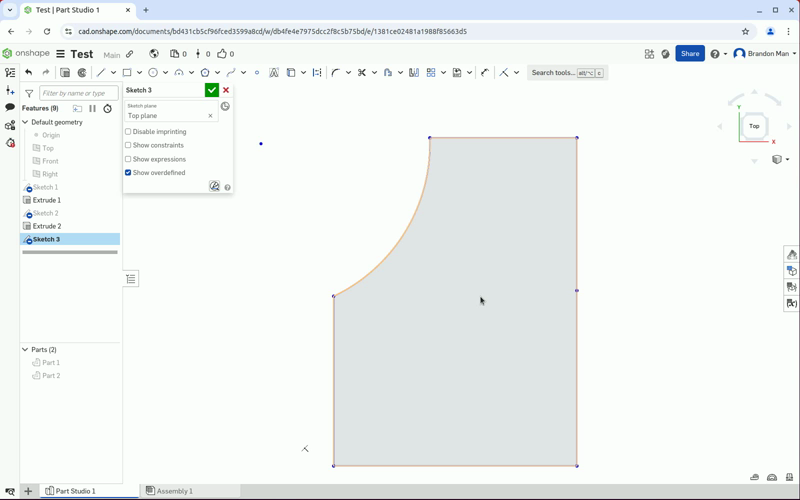
click(480, 296)
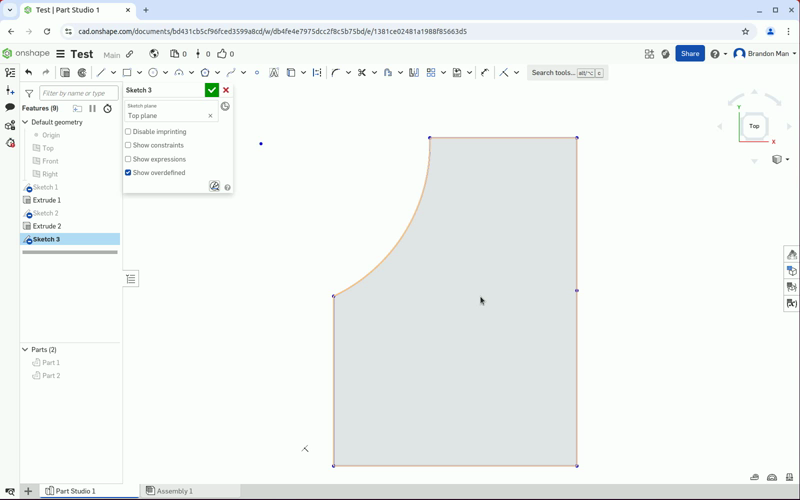
scroll(-6)
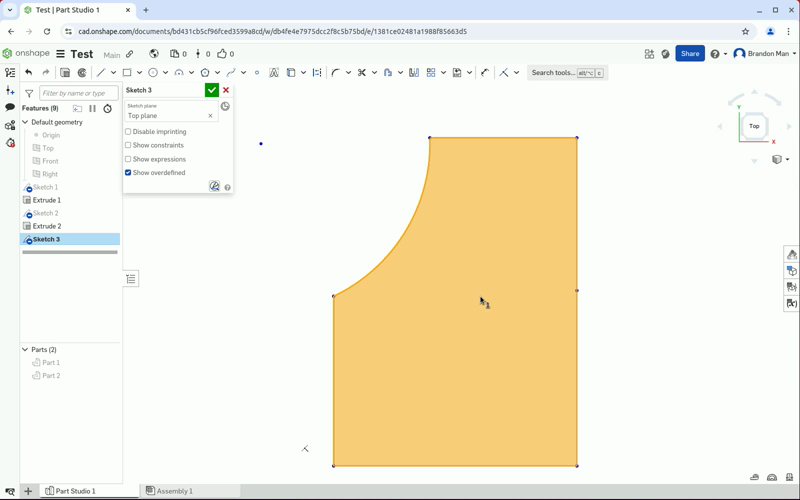
scroll(-6)
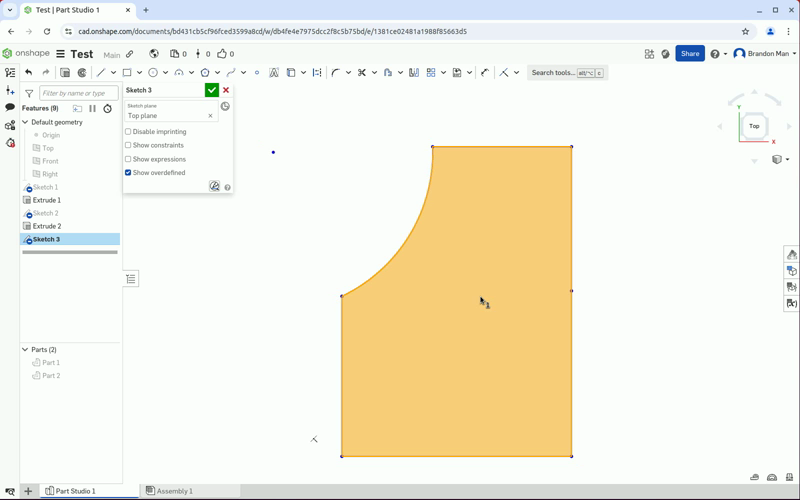
scroll(-6)
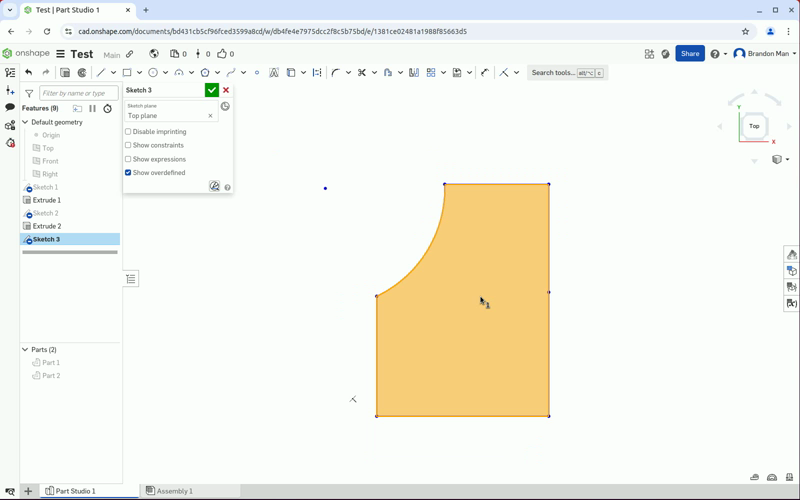
scroll(-6)
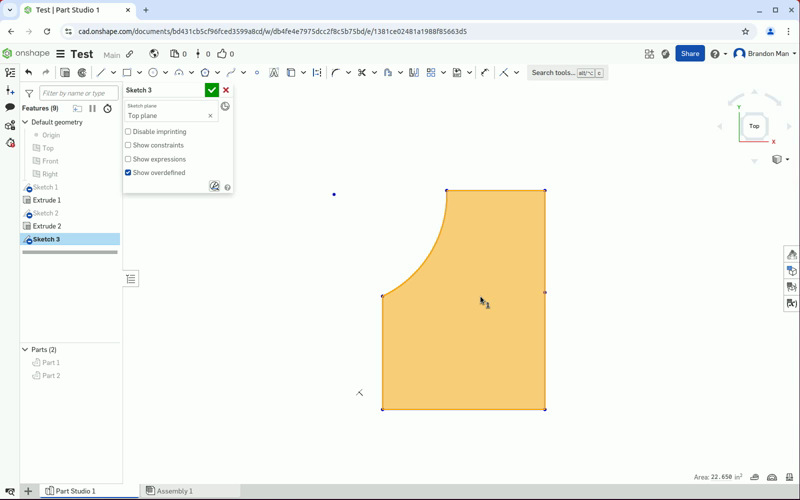
scroll(-6)
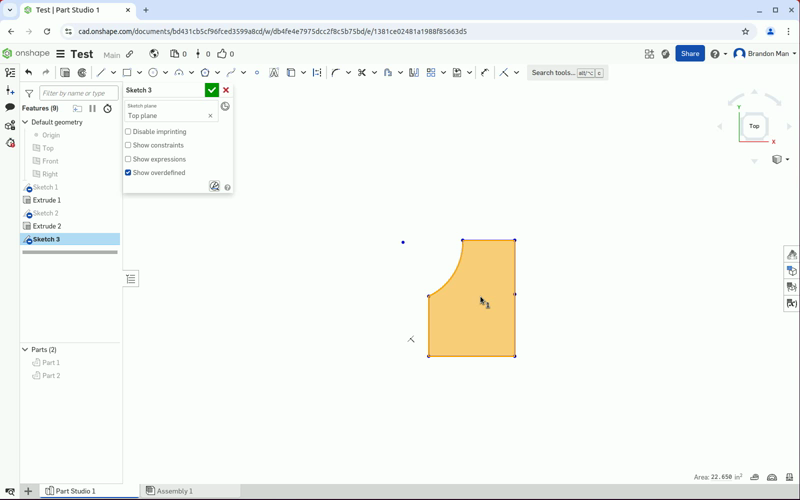
scroll(-6)
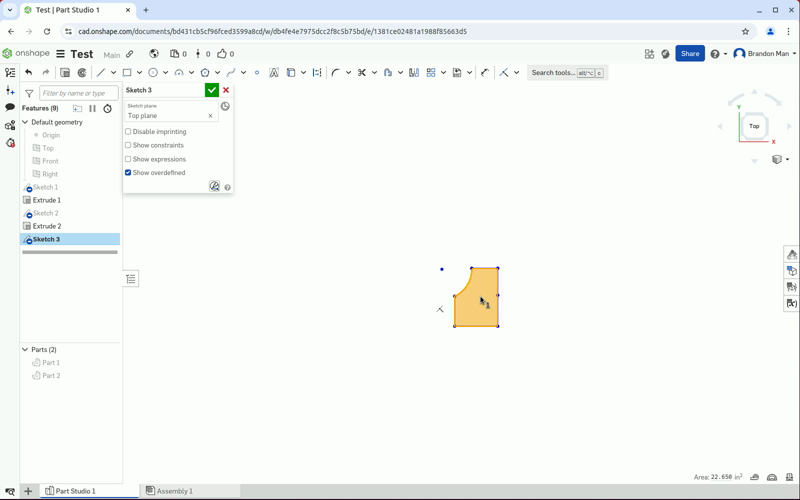
scroll(-6)
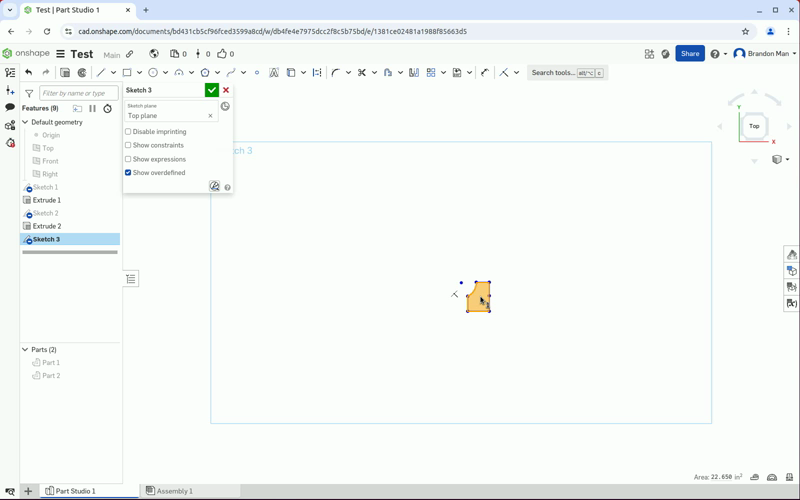
mouse_move(73, 352)
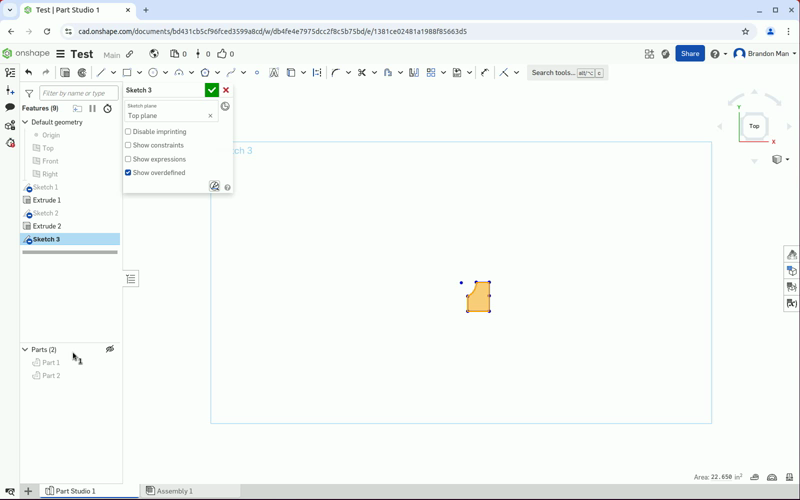
key(shift+y)
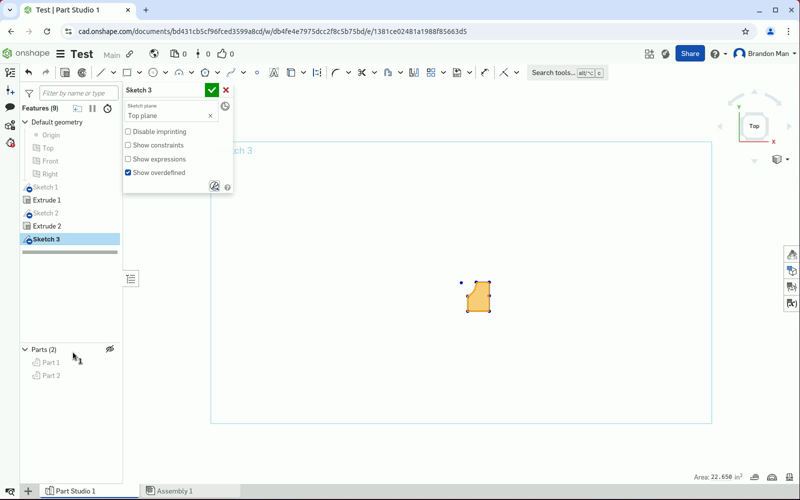
key(shift+e)
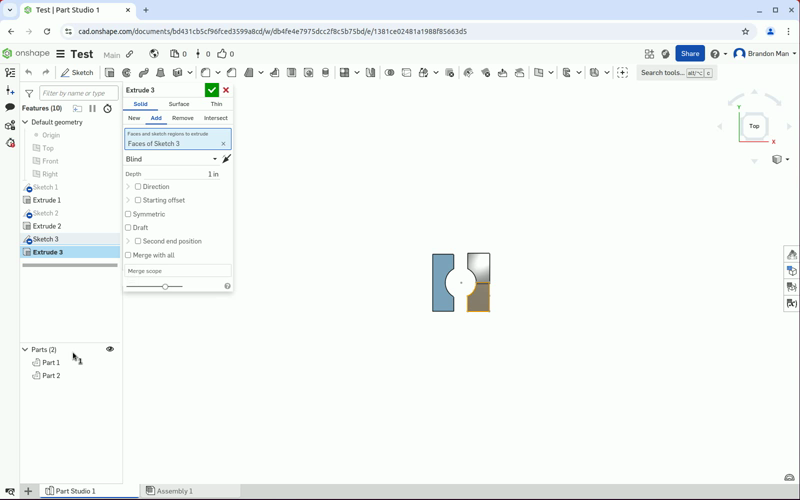
mouse_move(143, 106)
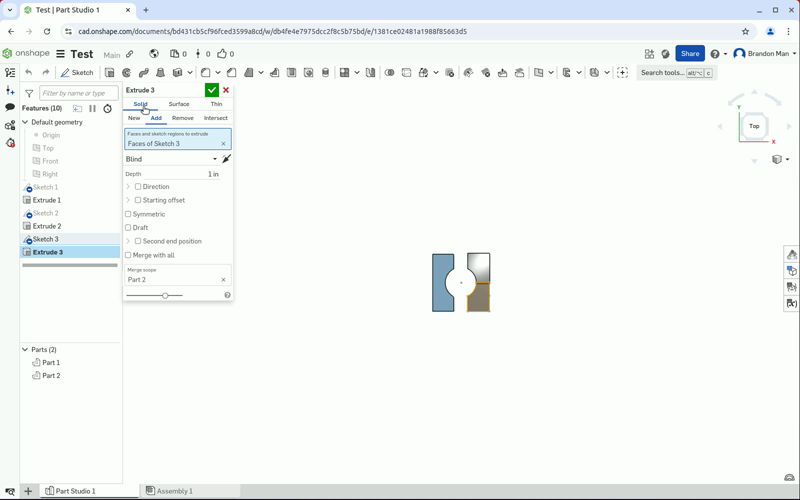
click(143, 106)
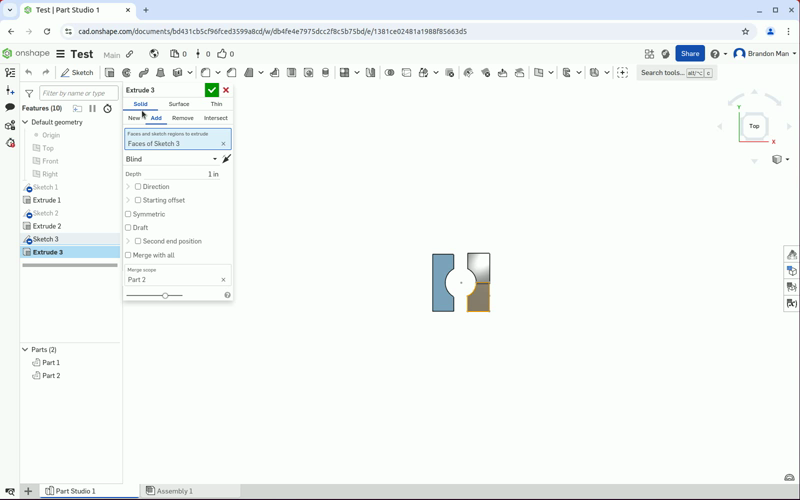
mouse_move(137, 120)
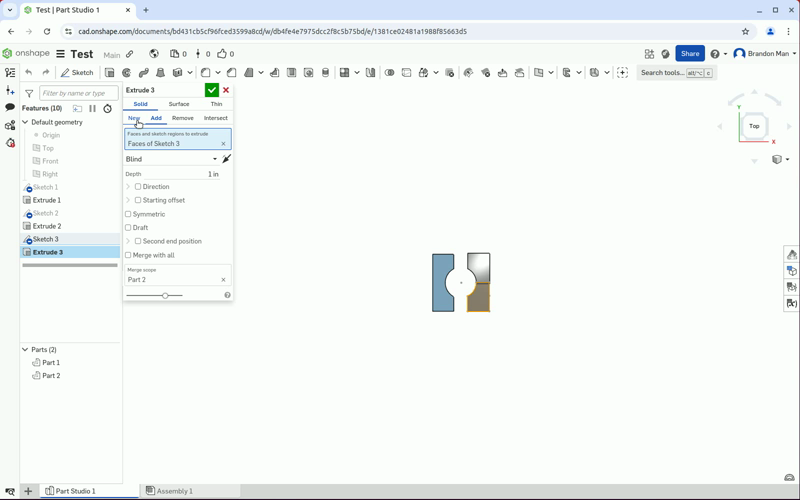
click(137, 120)
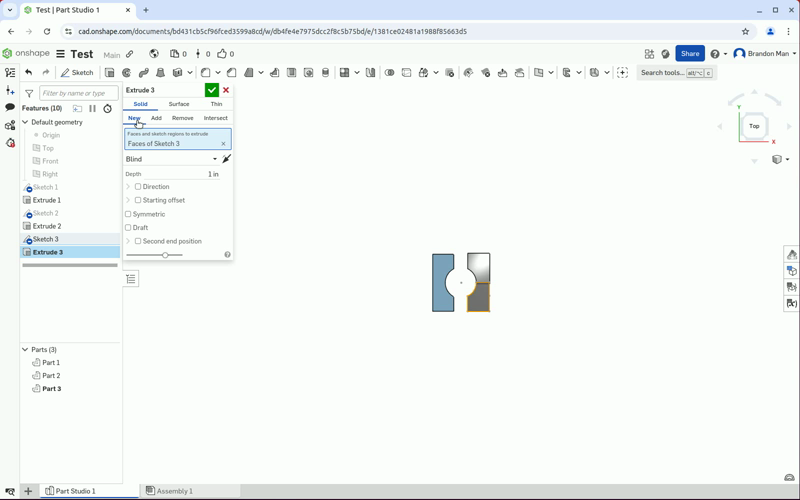
key(tab, 4)
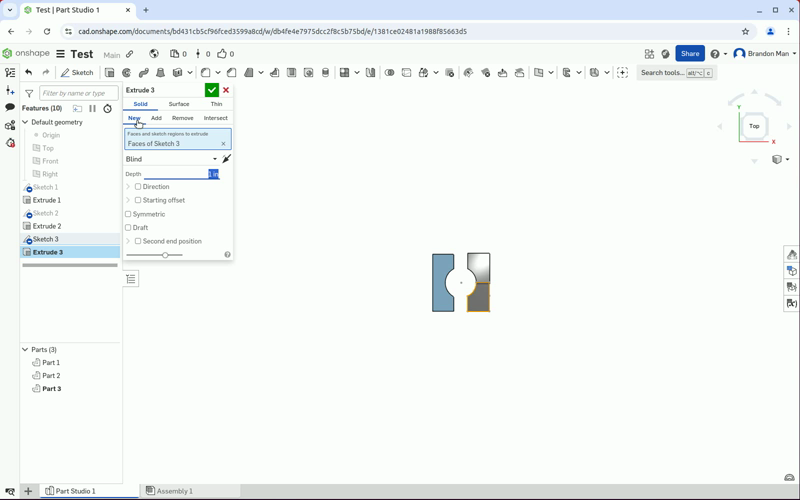
text(23.108)
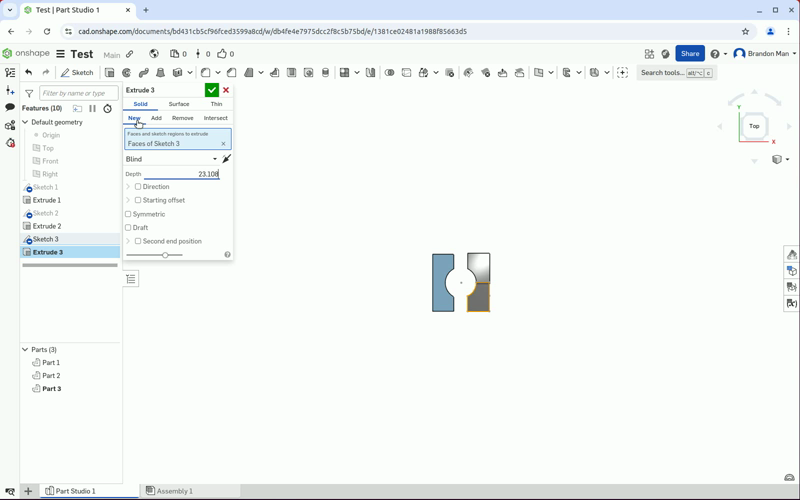
key(enter)
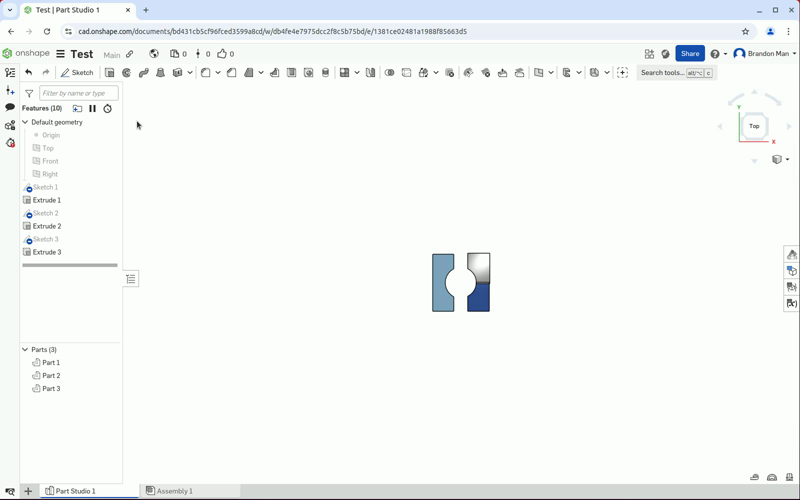
key(shift+h)
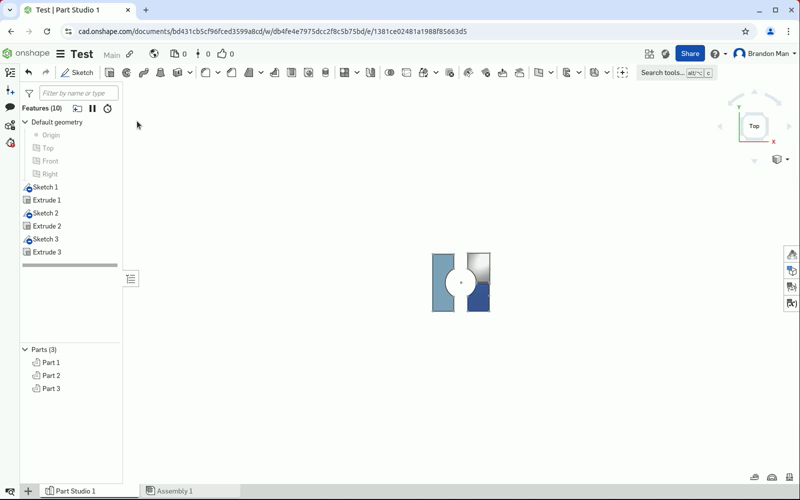
key(shift+h)
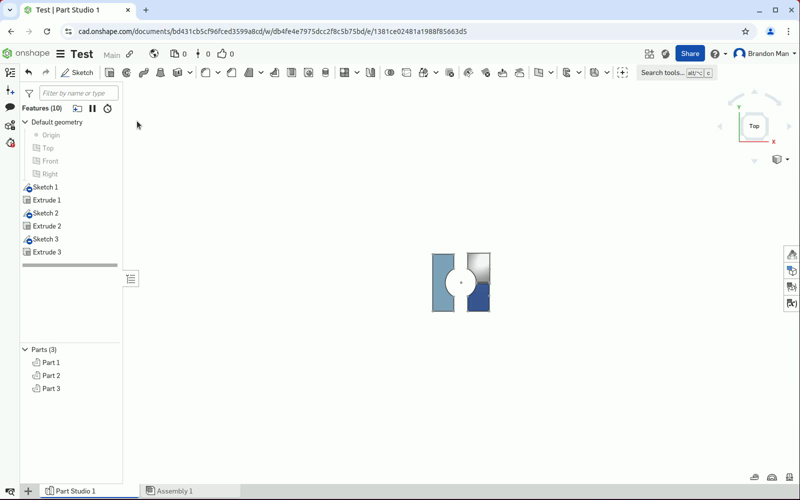
key(shift+7)
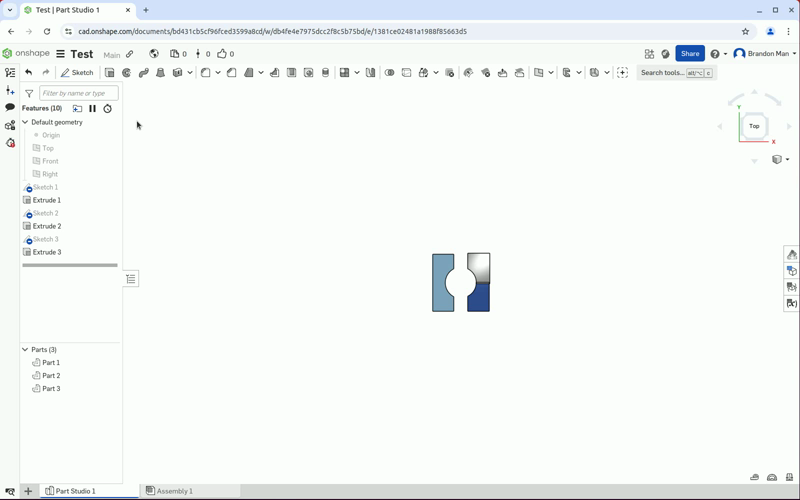
key(up, 3)
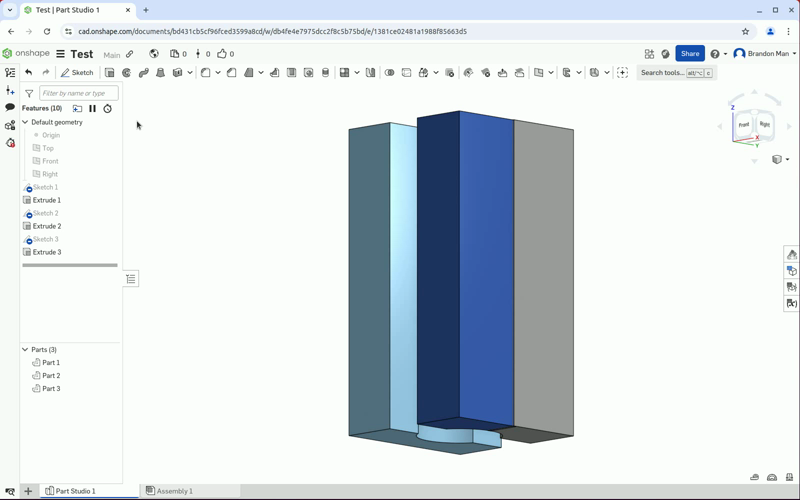
key(left, 3)
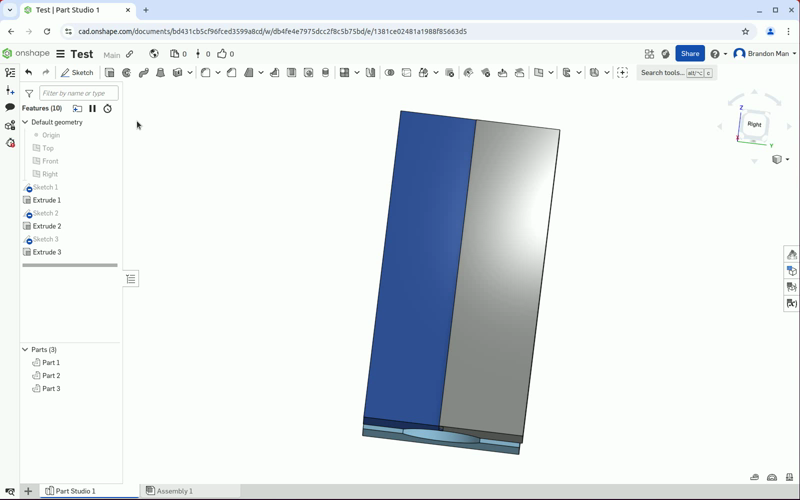
key(right, 3)
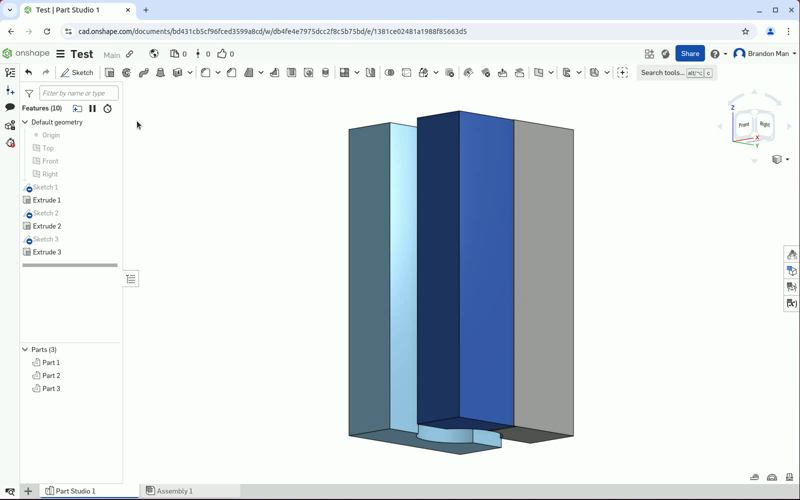
key(down, 3)
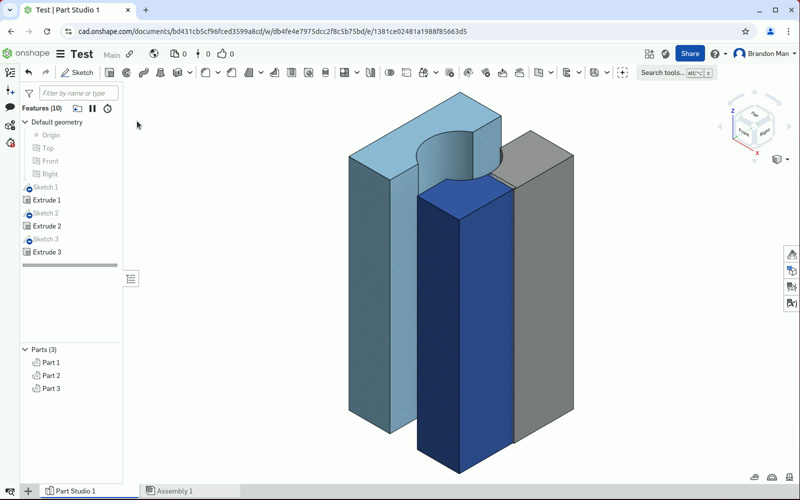
mouse_move(73, 189)
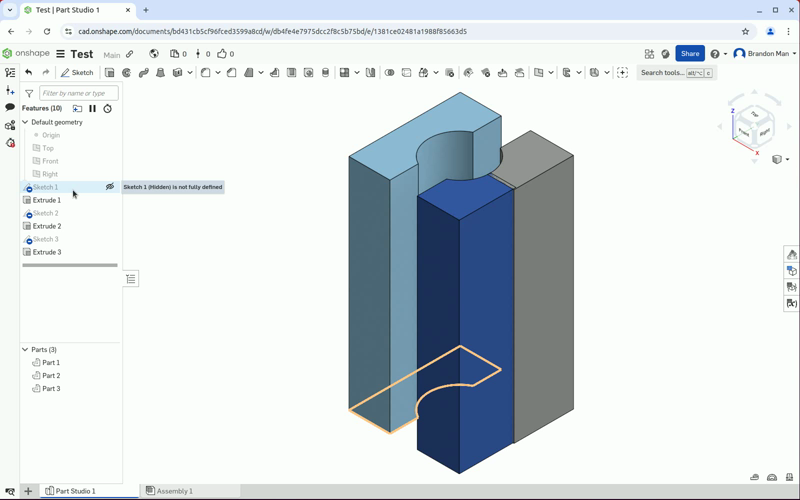
click(73, 189)